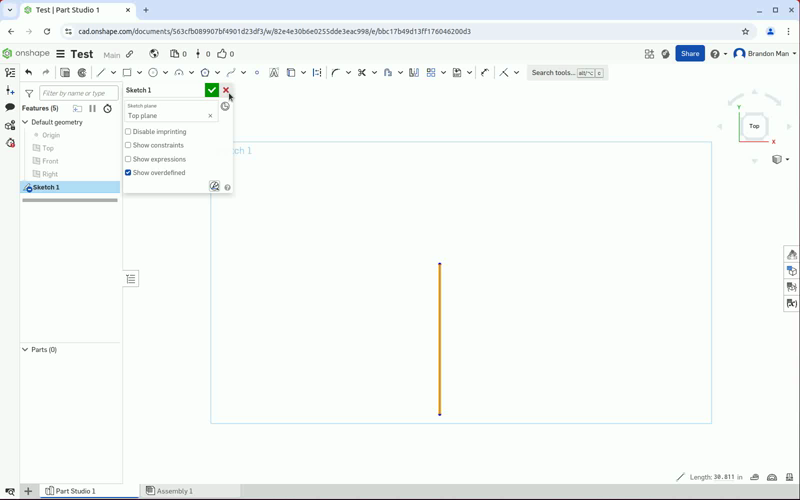
key(shift+h)
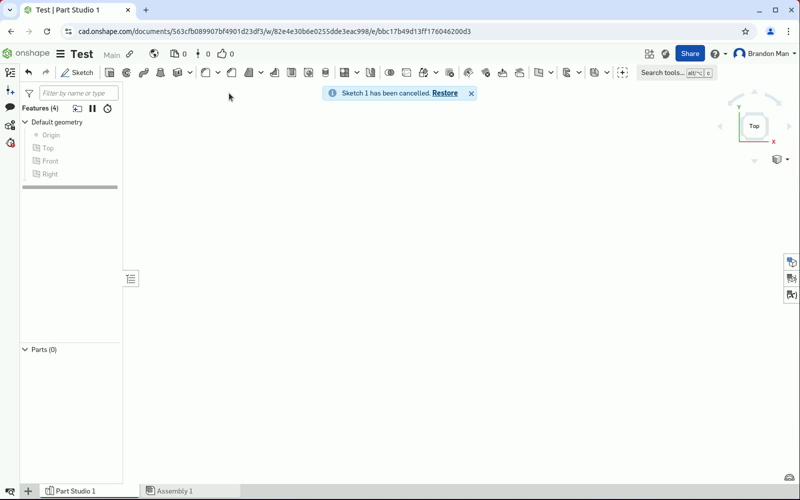
mouse_move(73, 352)
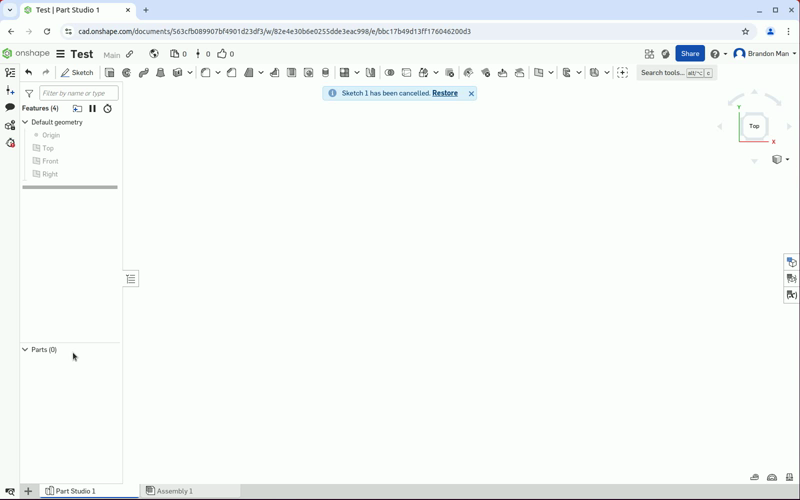
key(y)
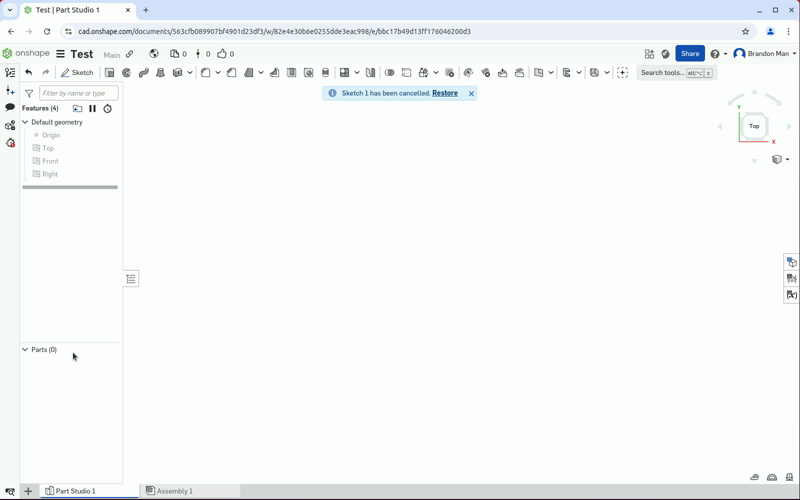
key(shift+p)
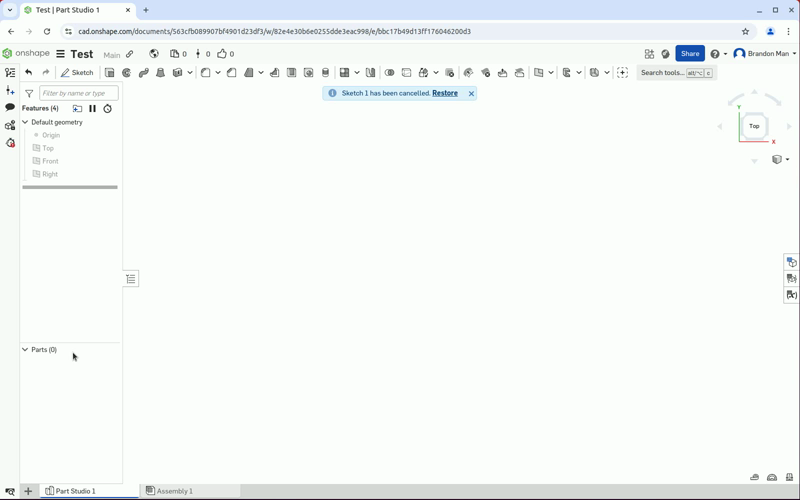
key(space)
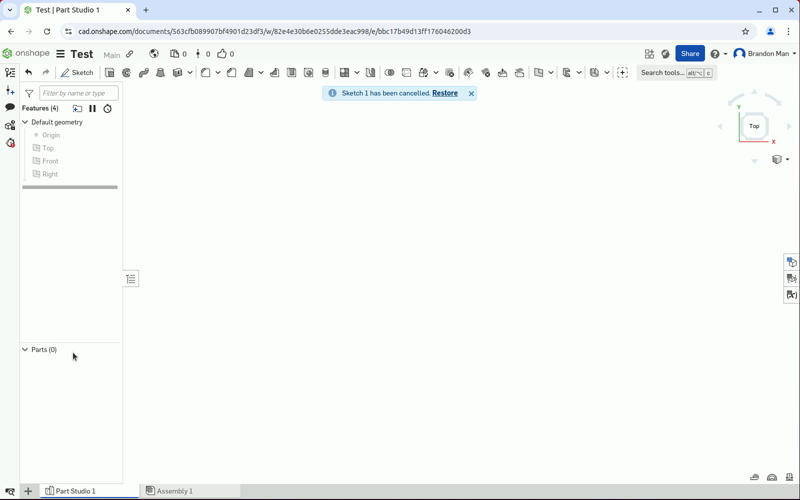
key_down(shift)
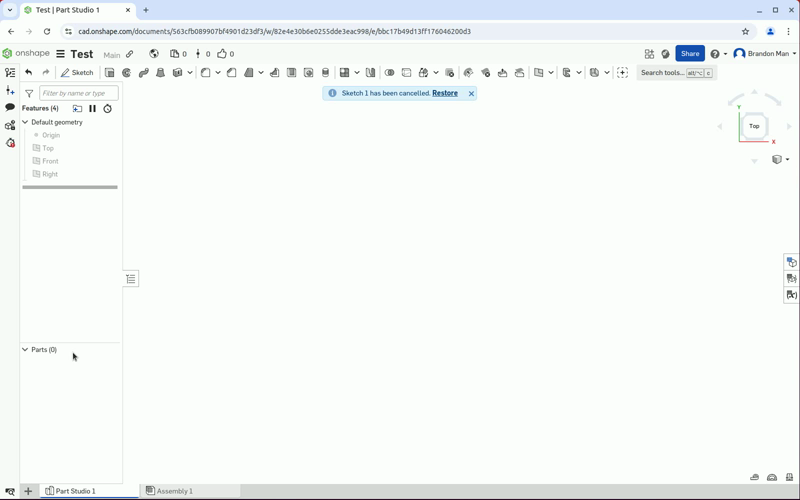
key(up)
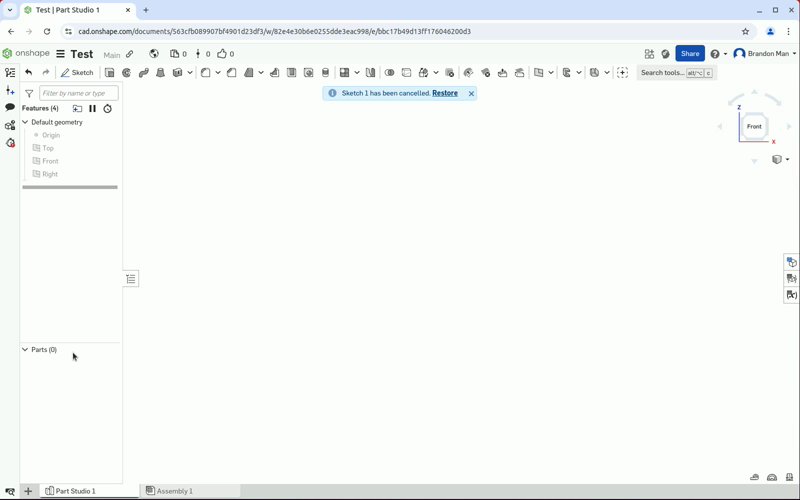
key_up(shift)
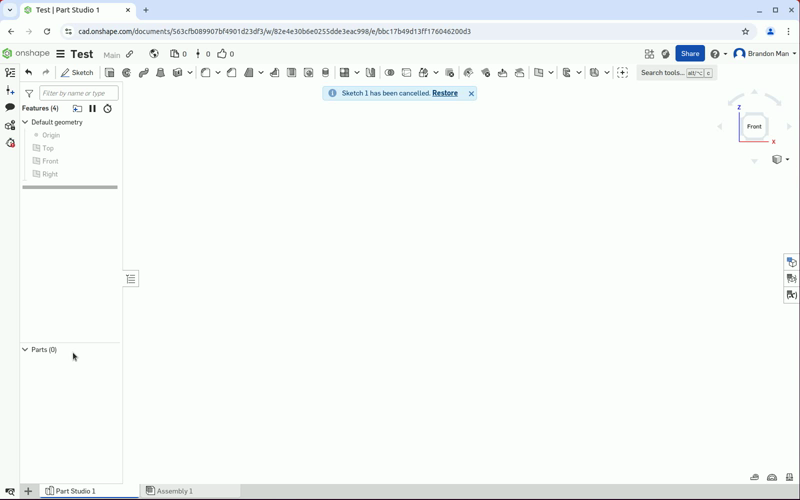
mouse_move(73, 352)
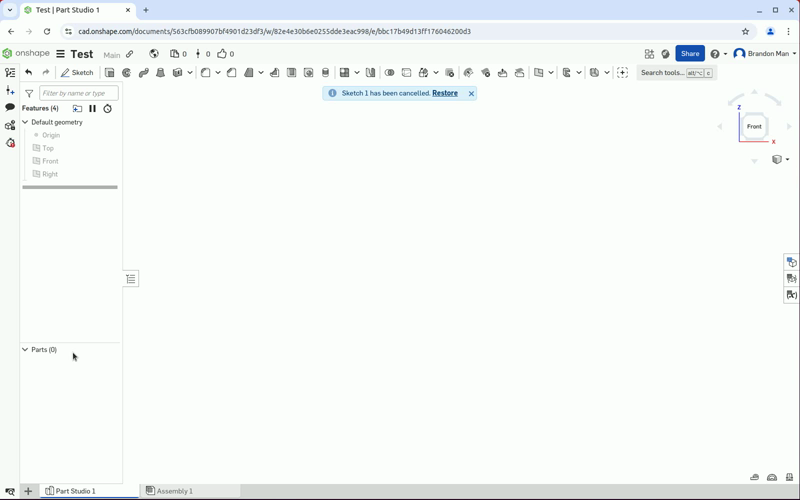
key(shift+y)
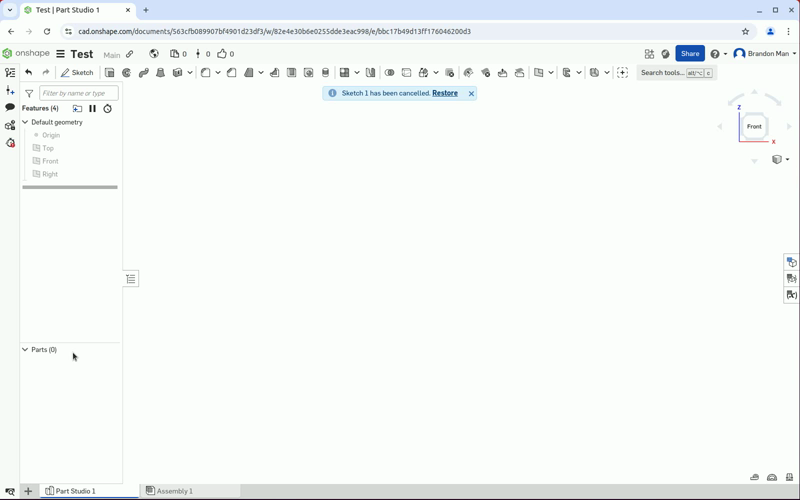
key(shift+s)
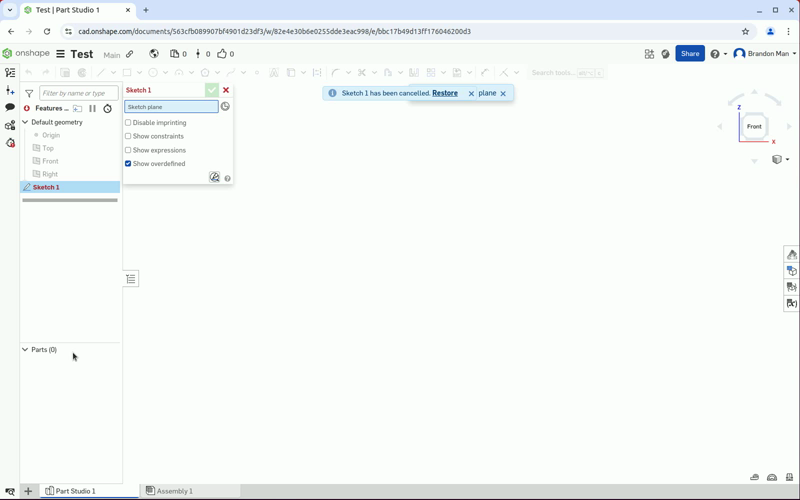
mouse_move(73, 163)
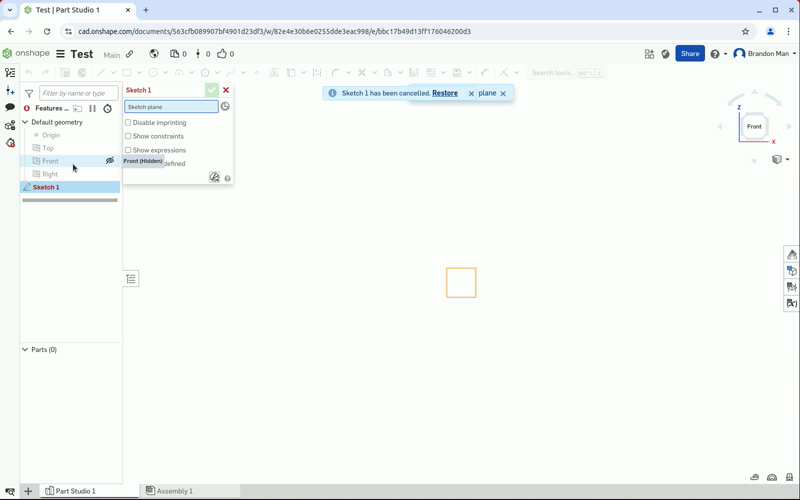
click(73, 163)
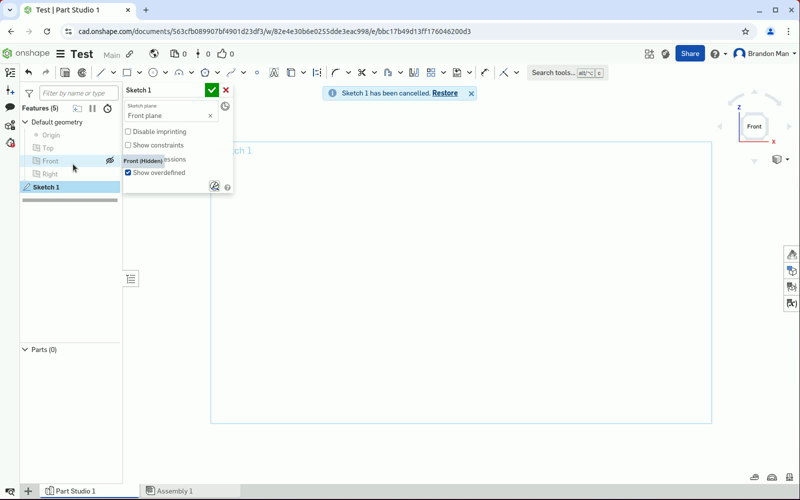
mouse_move(73, 352)
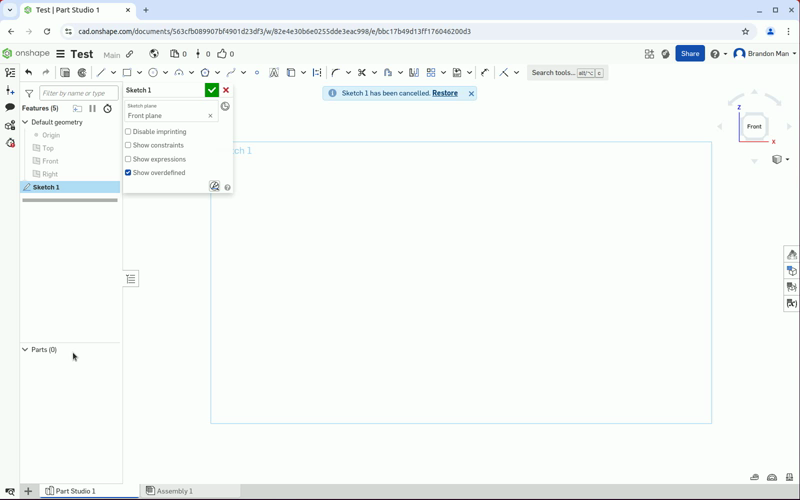
key(y)
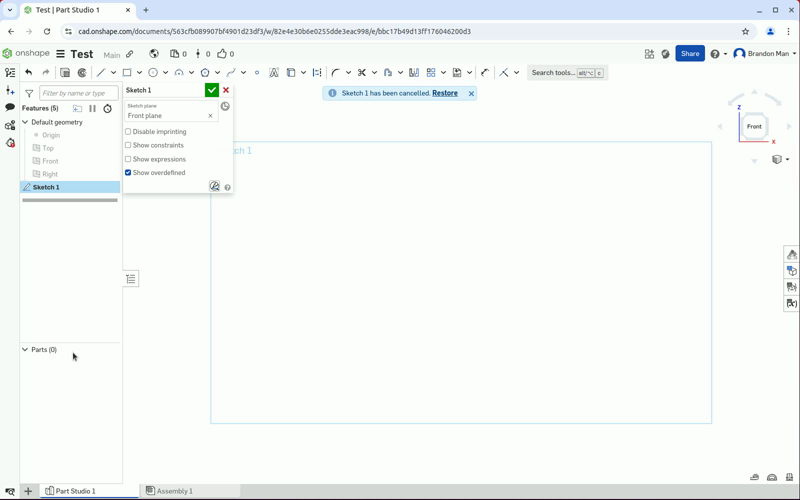
key(l)
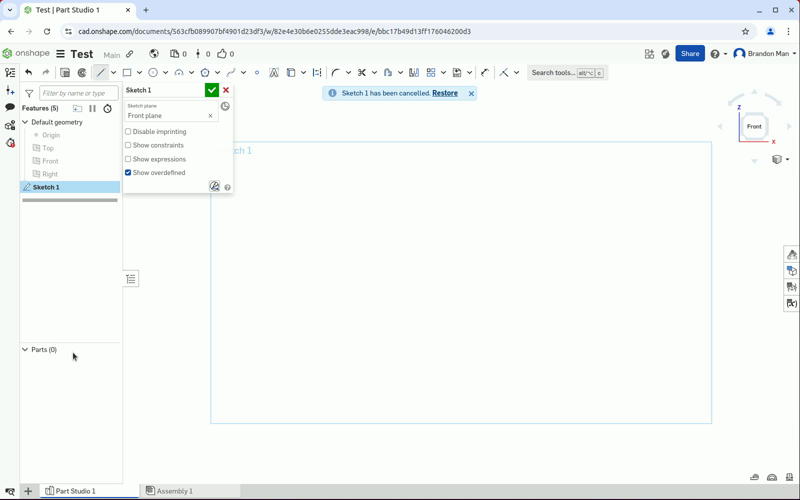
key_down(shift)
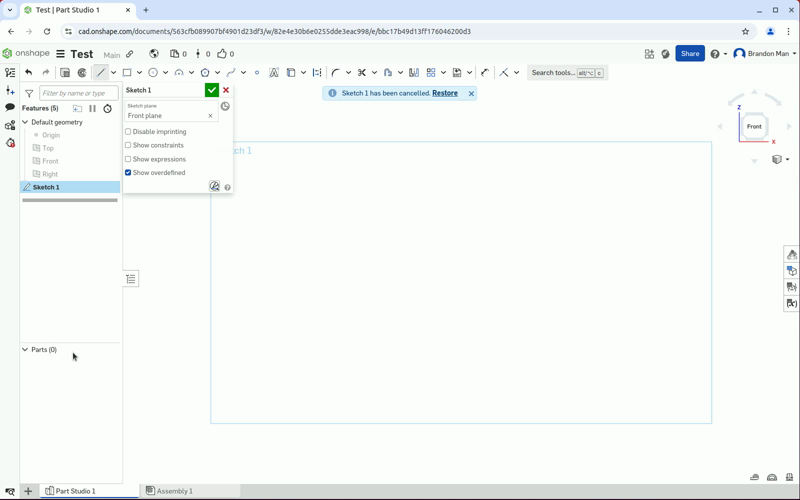
mouse_move(474, 395)
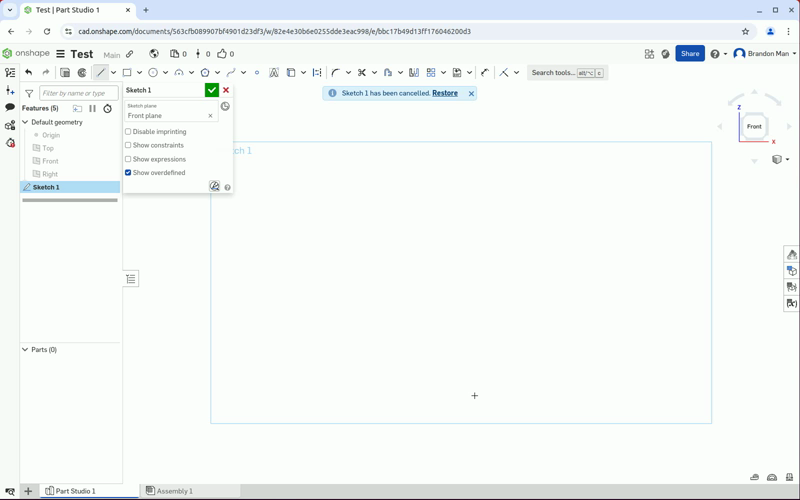
click(474, 395)
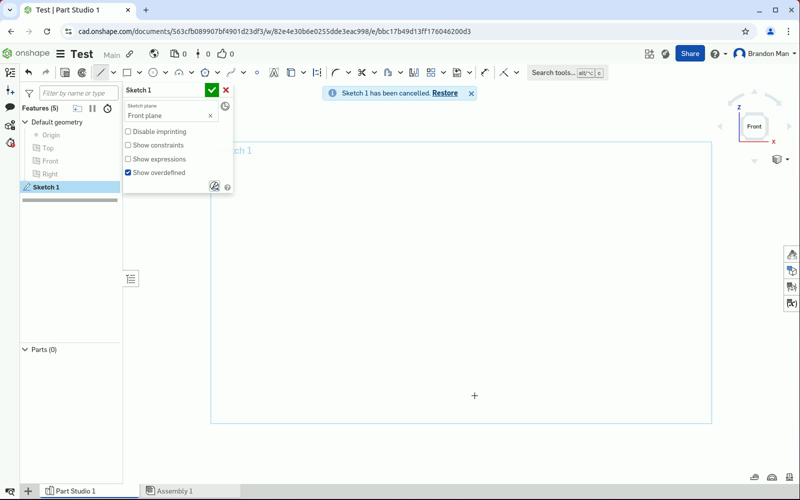
key_up(shift)
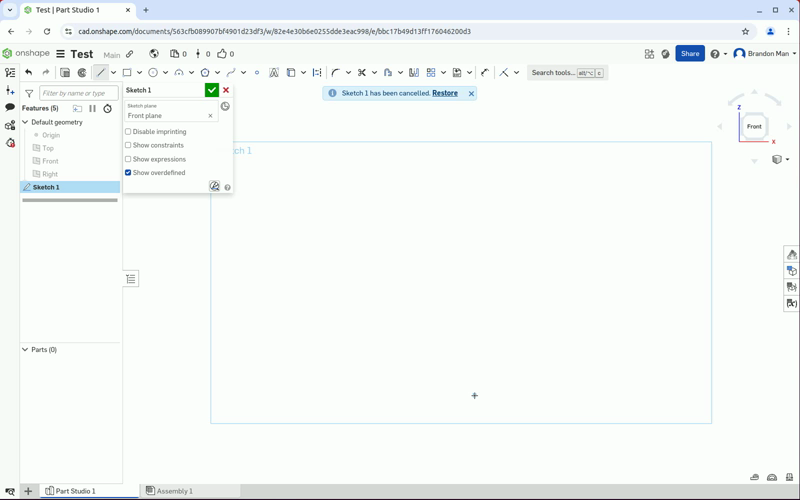
key_down(shift)
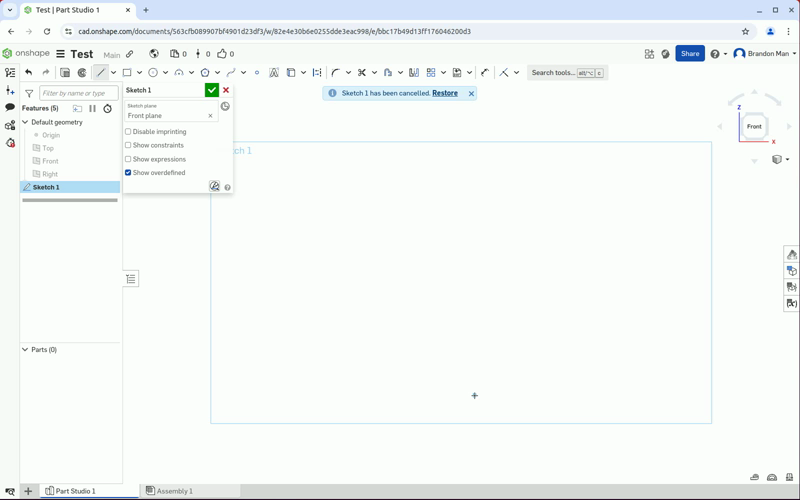
mouse_move(504, 395)
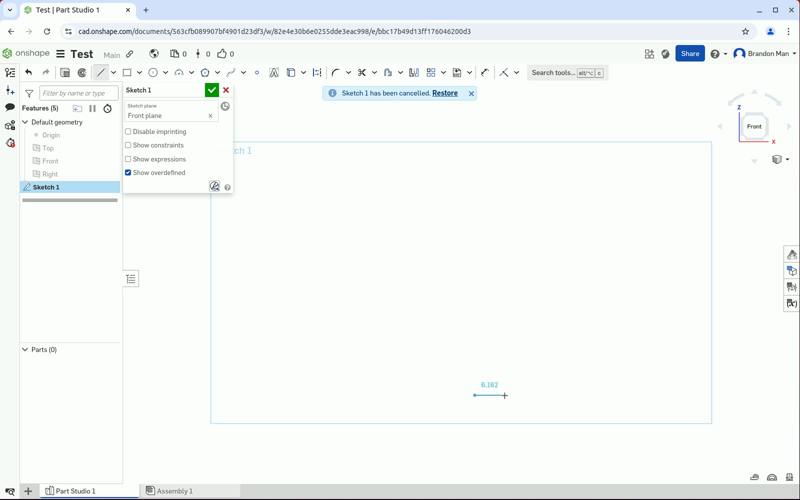
mouse_move(512, 356)
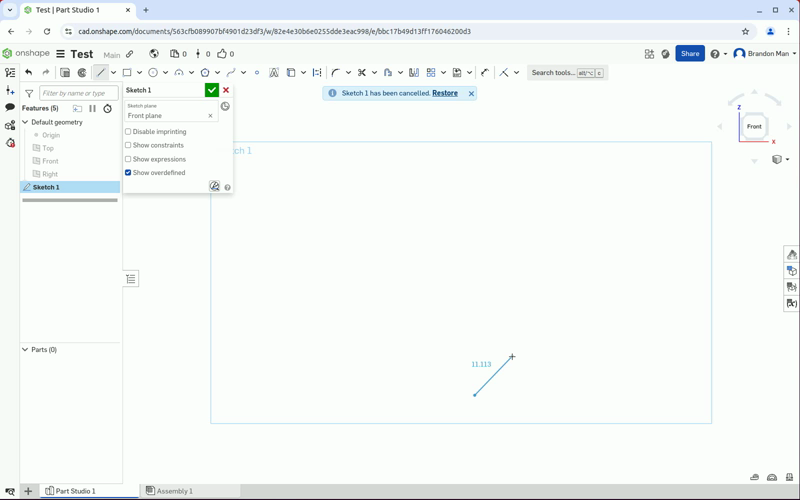
click(512, 356)
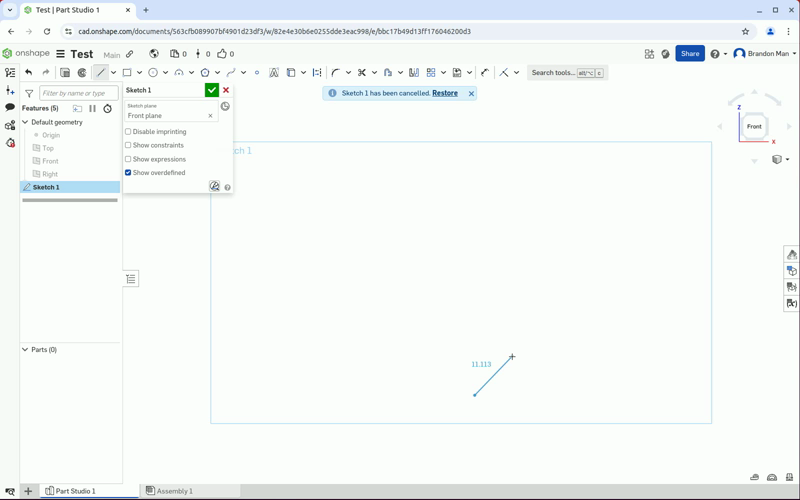
key_up(shift)
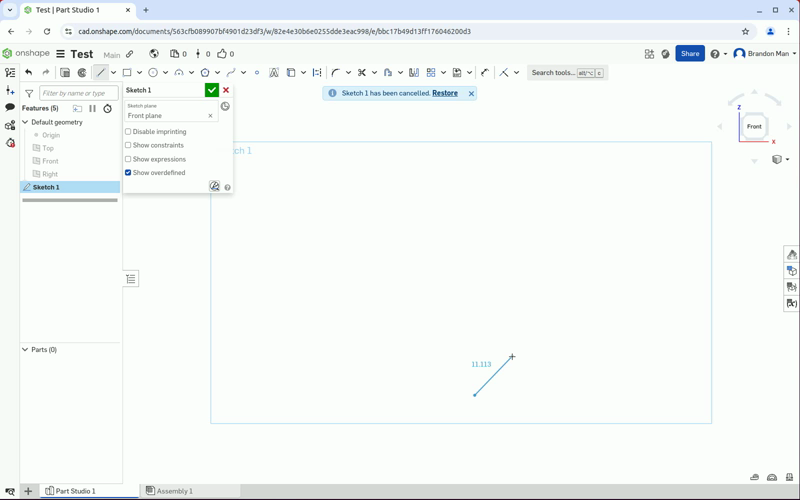
key_down(shift)
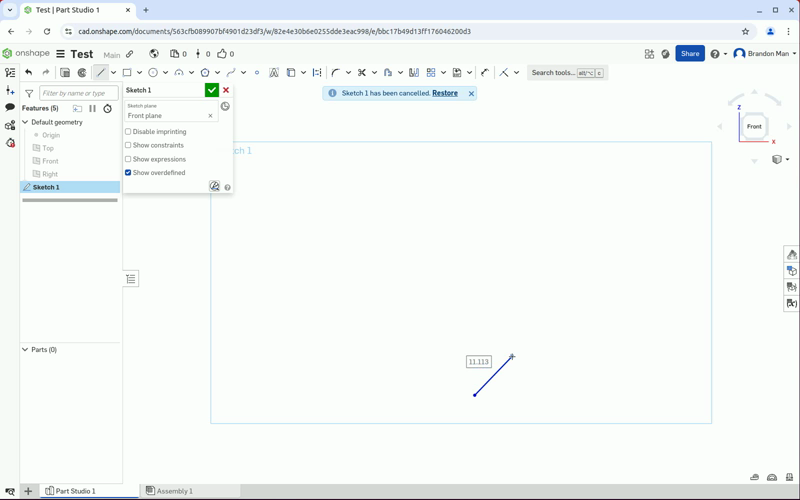
mouse_move(513, 285)
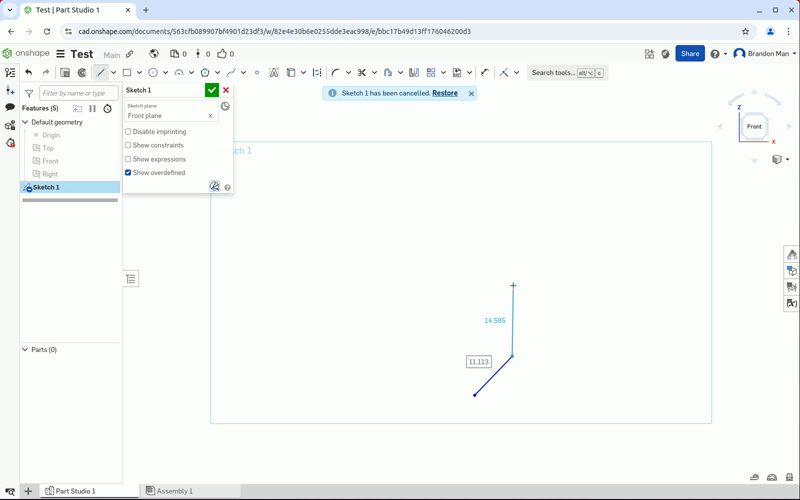
click(513, 285)
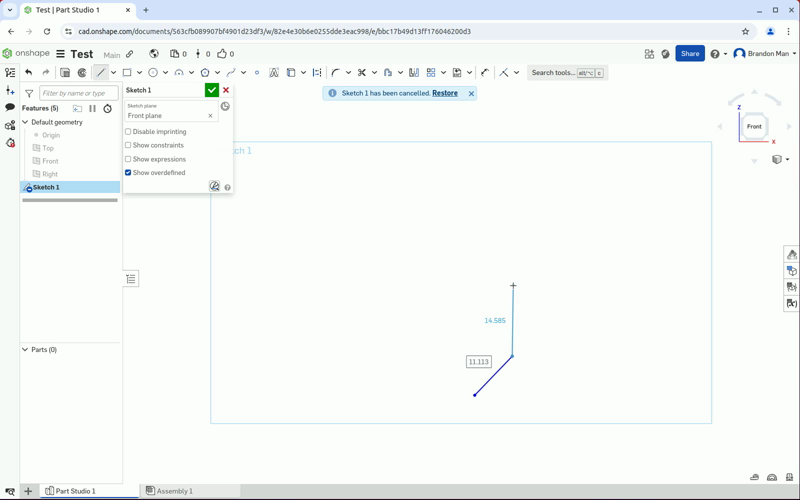
key_up(shift)
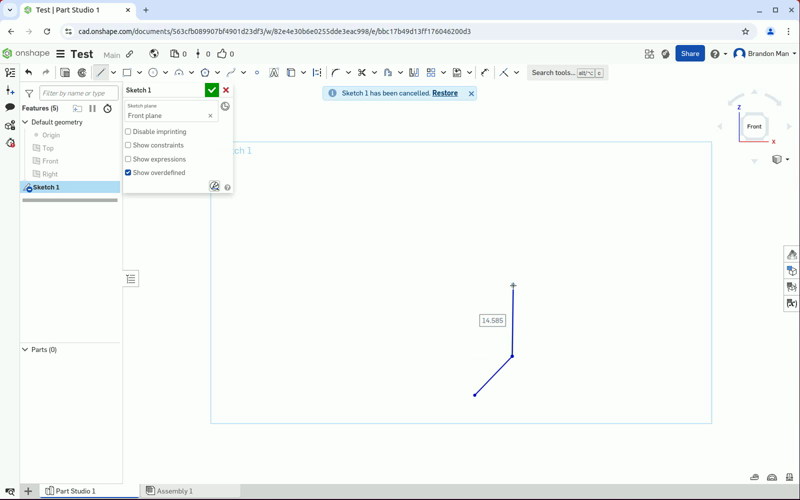
key(esc)
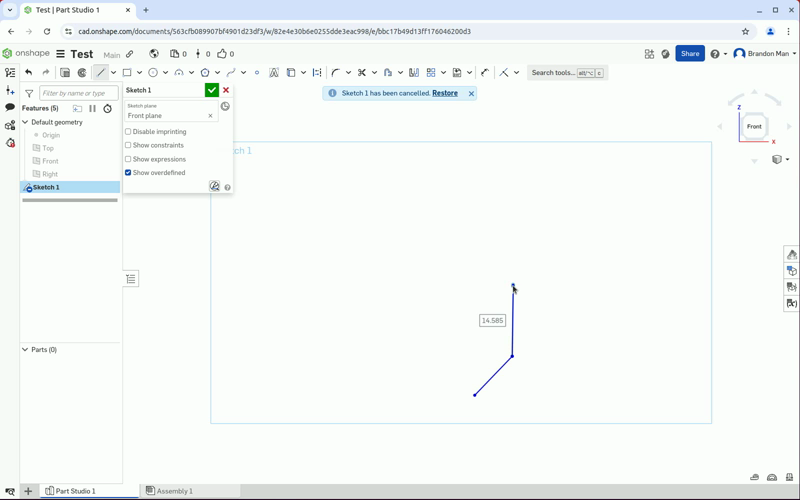
key(a)
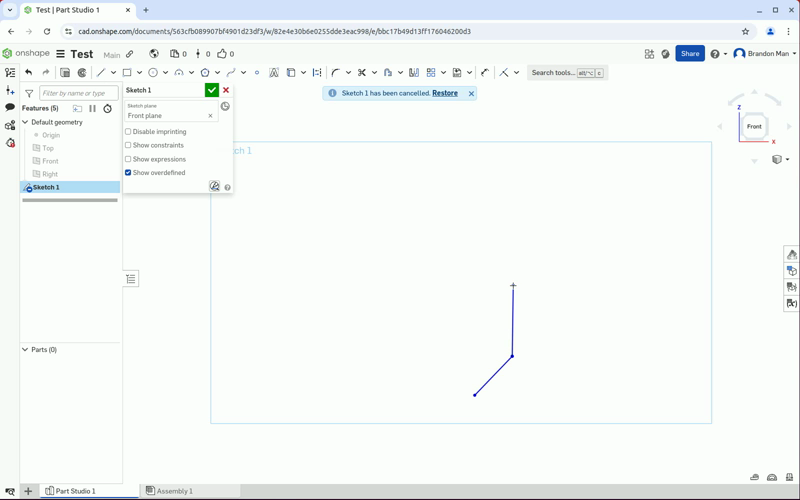
mouse_move(513, 285)
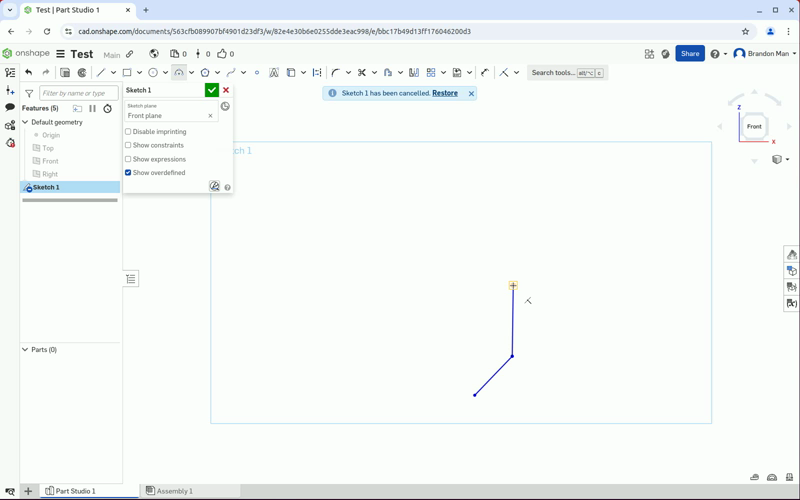
click(513, 285)
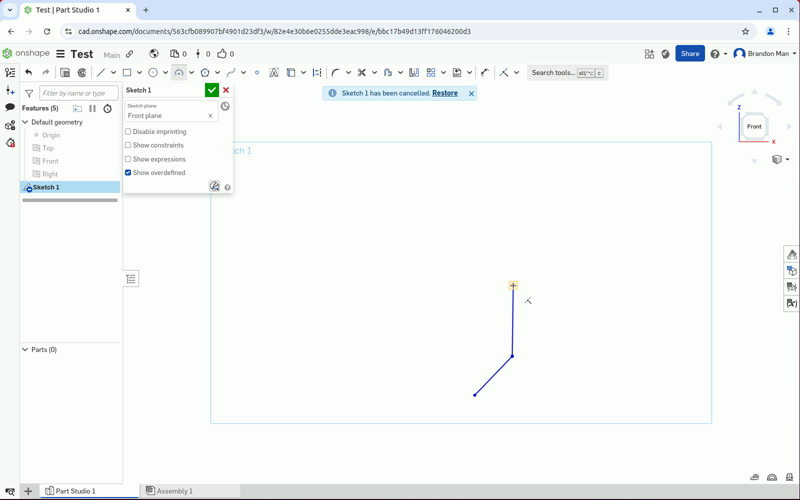
key_down(shift)
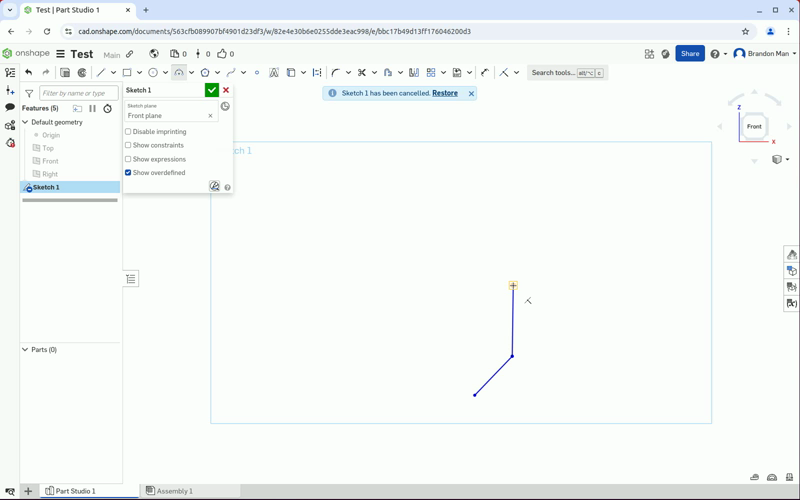
mouse_move(474, 333)
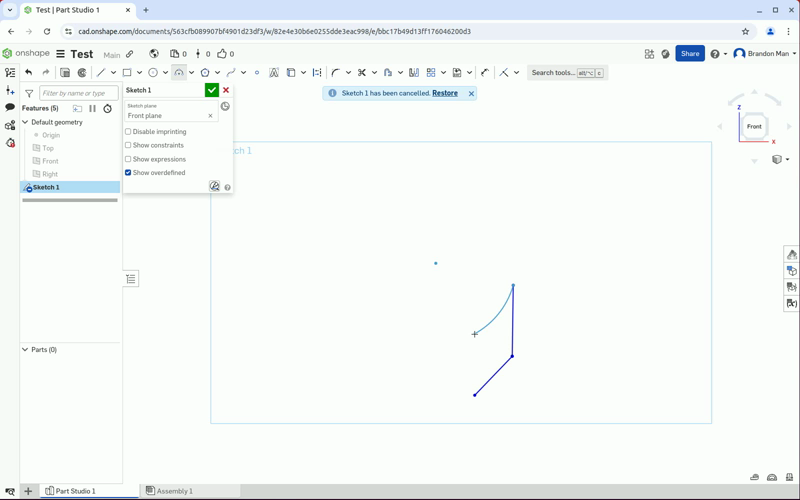
click(474, 333)
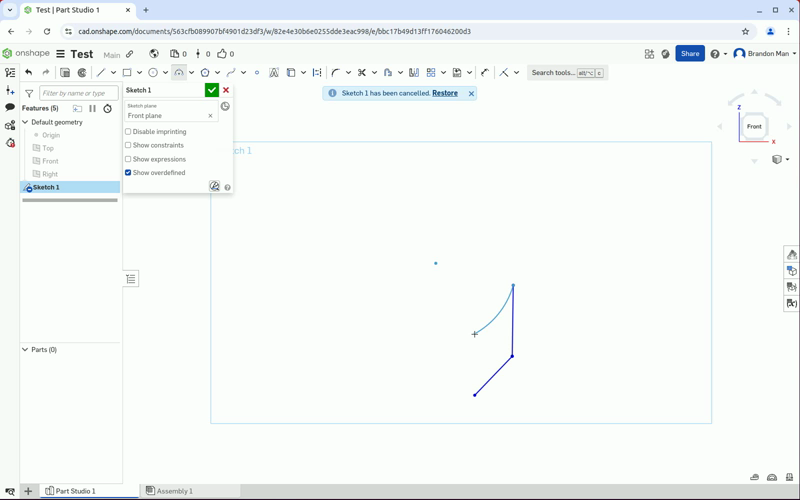
mouse_move(501, 315)
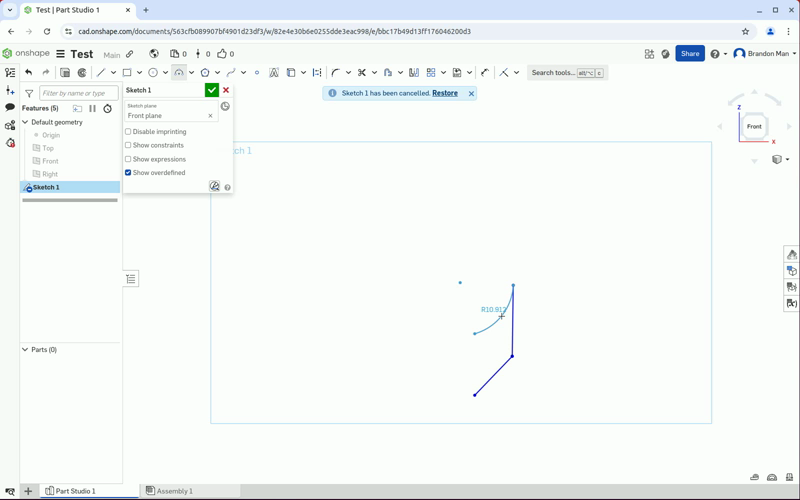
click(501, 315)
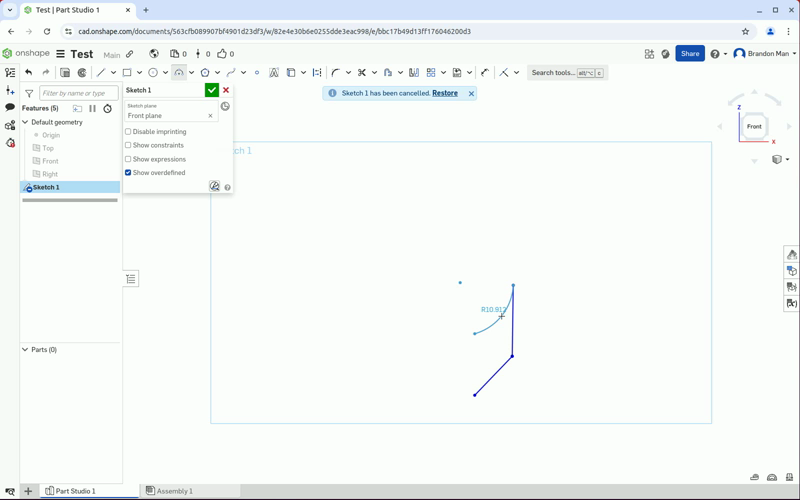
key_up(shift)
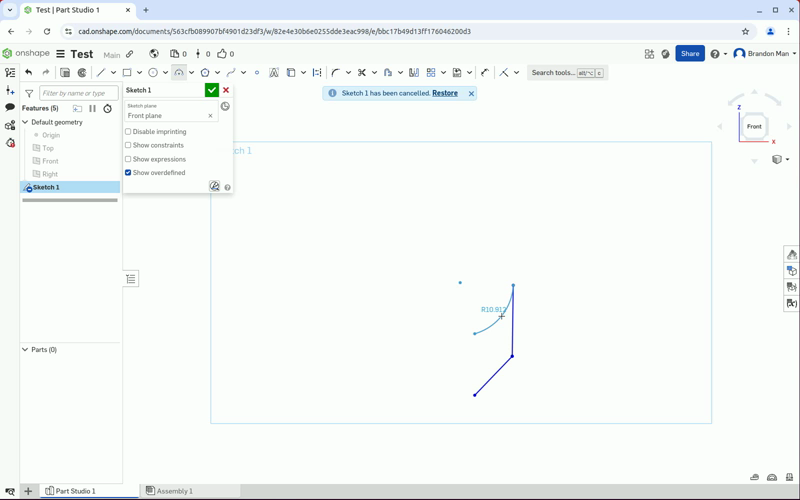
key(esc)
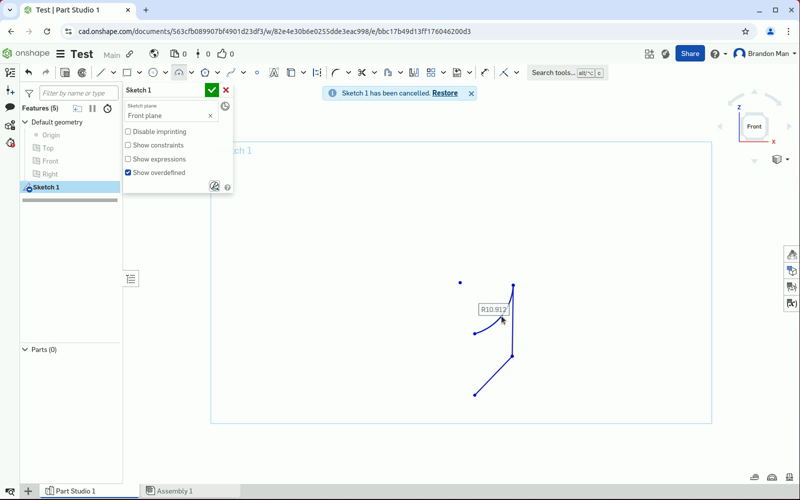
key(l)
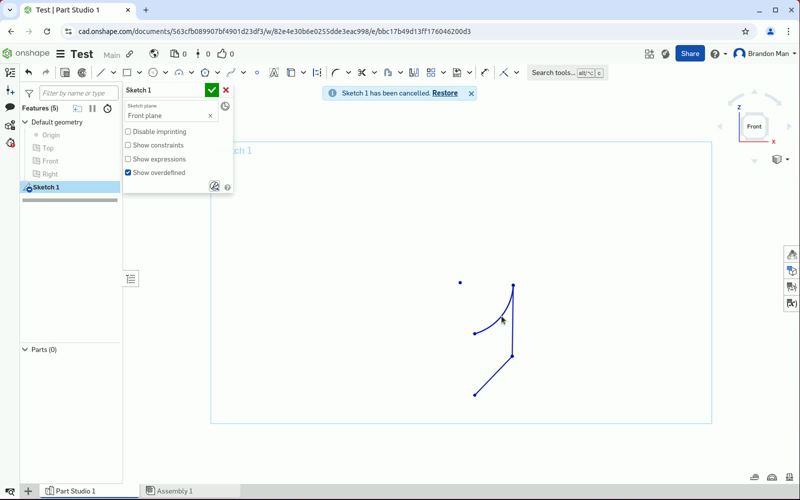
mouse_move(474, 333)
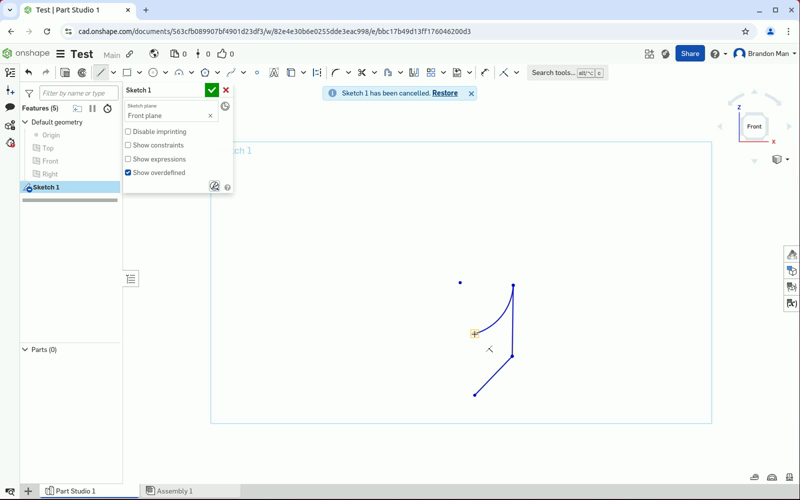
click(474, 333)
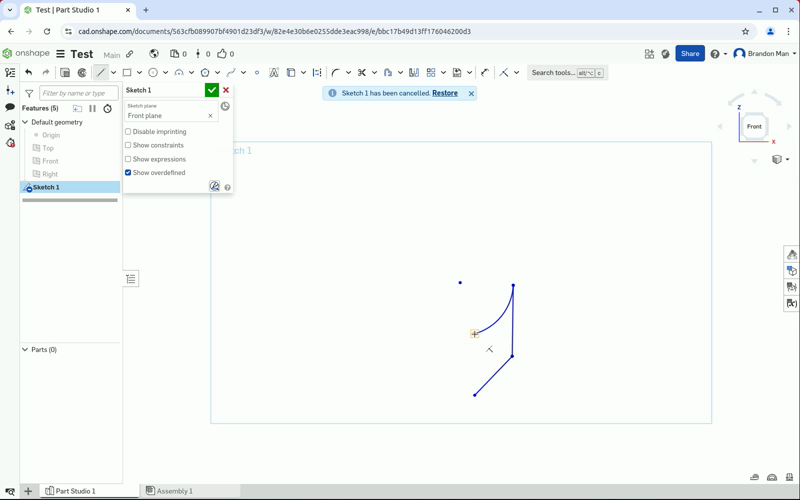
key_down(shift)
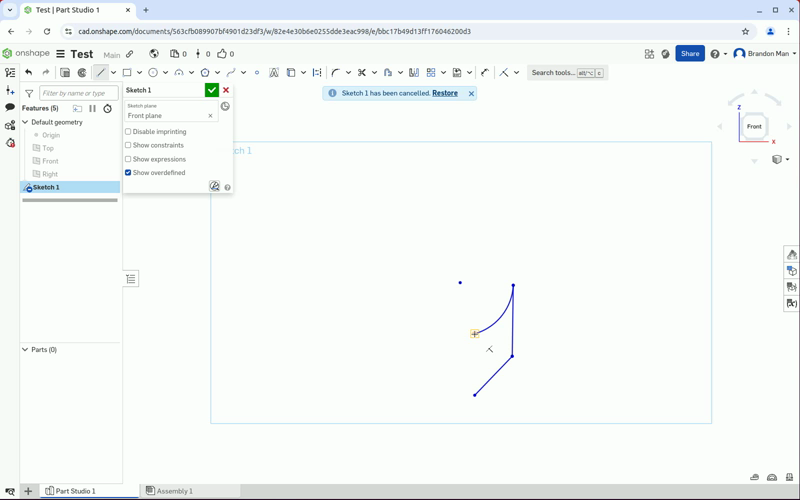
mouse_move(474, 395)
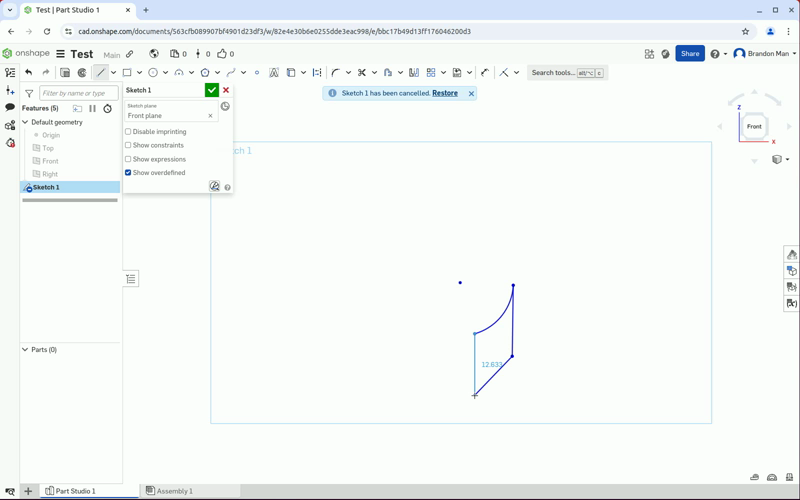
key_up(shift)
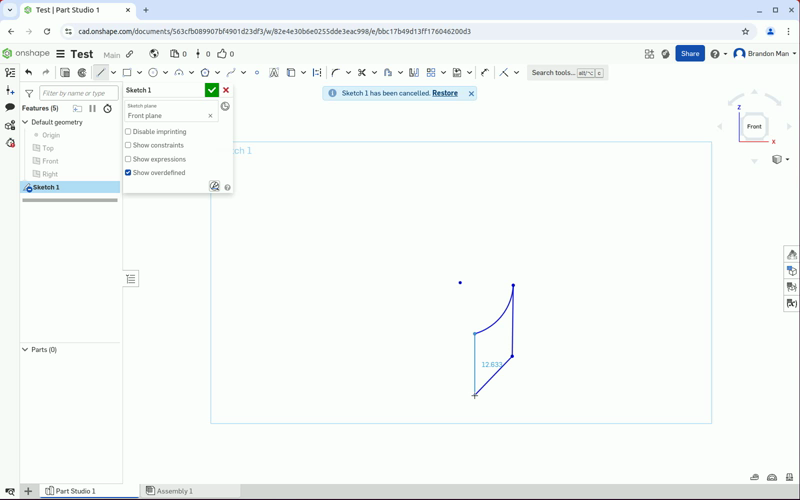
click(474, 395)
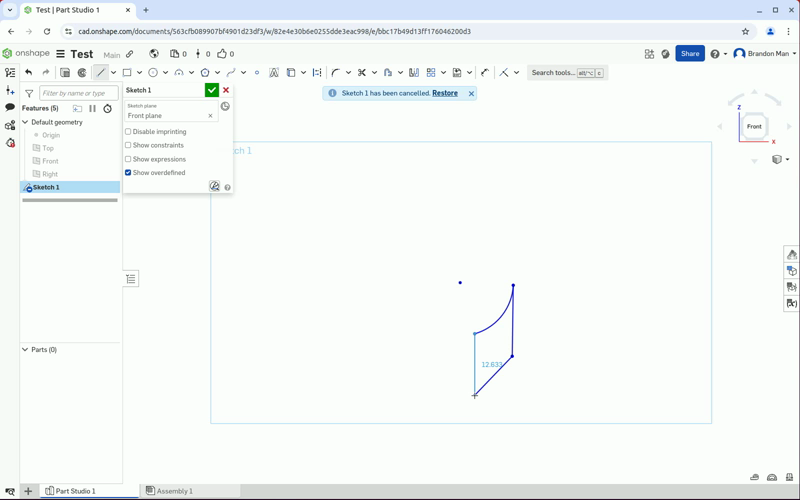
key(esc)
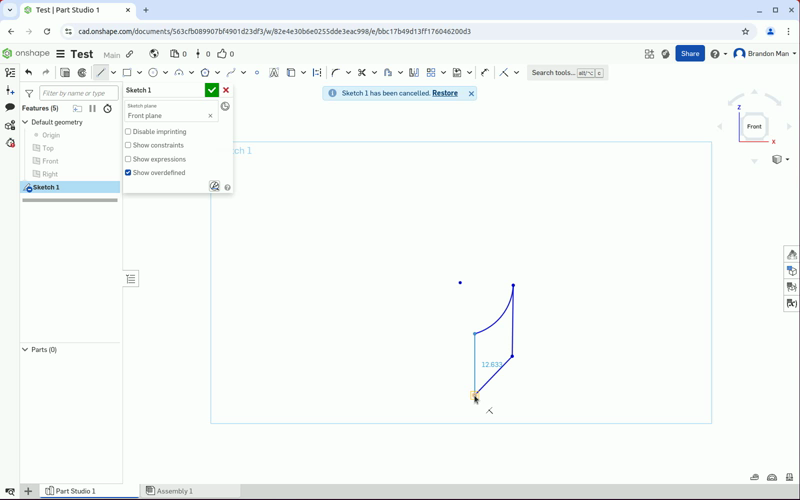
mouse_move(508, 354)
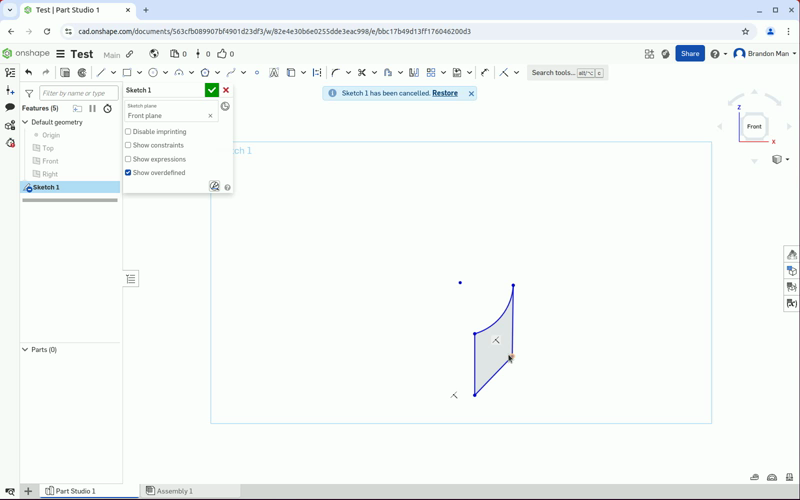
click(508, 354)
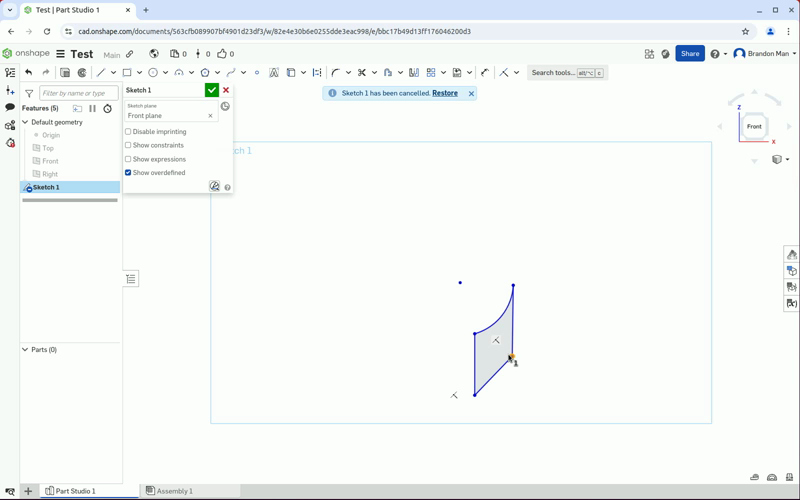
mouse_move(73, 352)
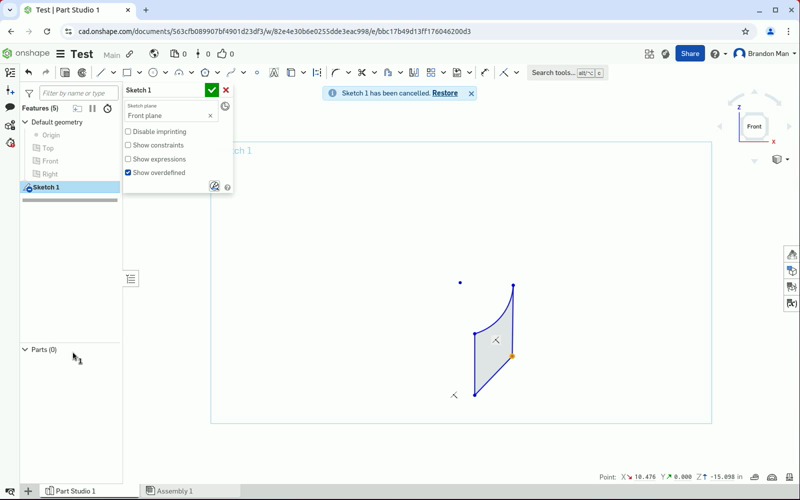
key(shift+y)
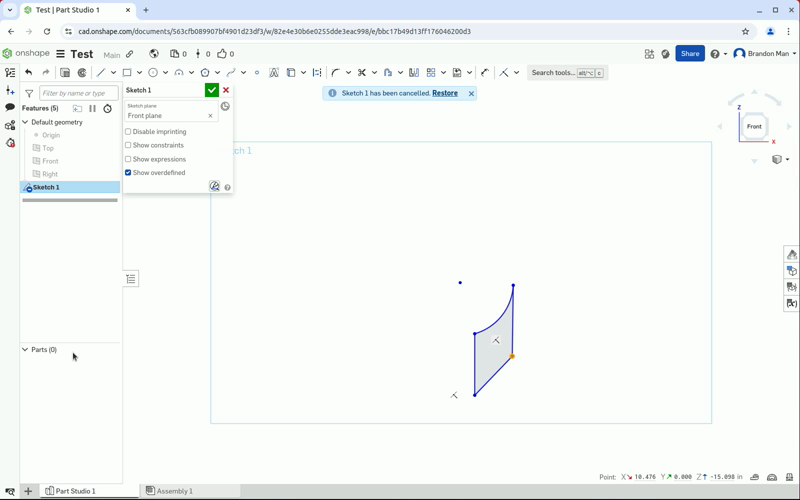
key(shift+e)
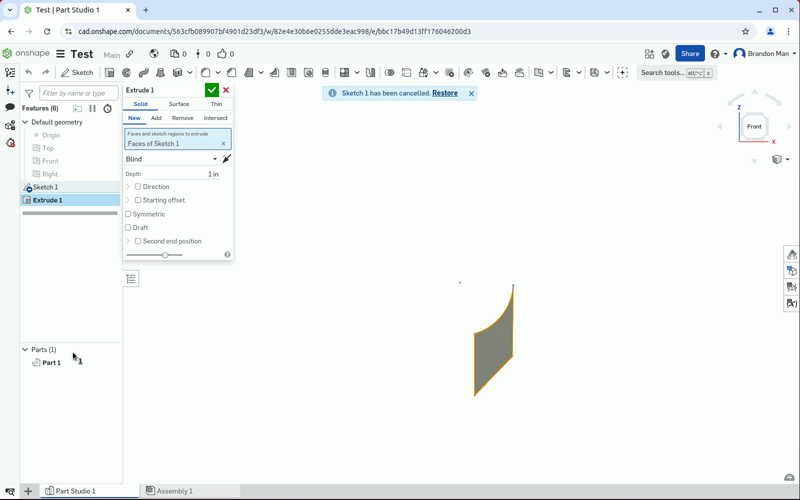
mouse_move(143, 106)
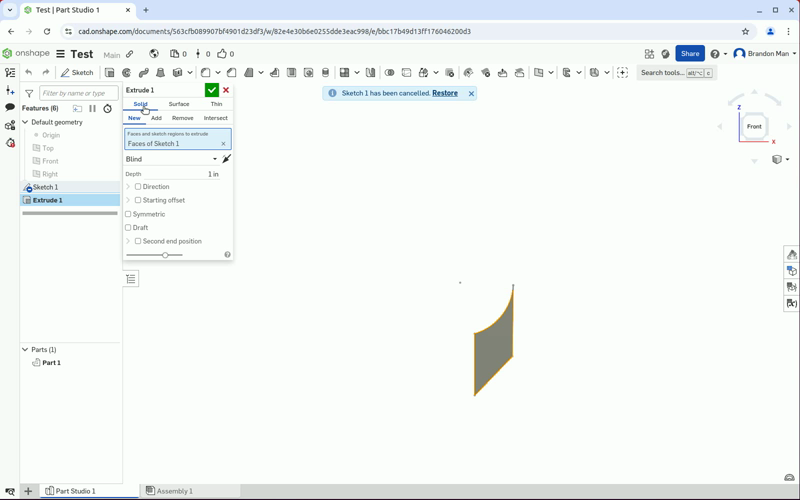
click(143, 106)
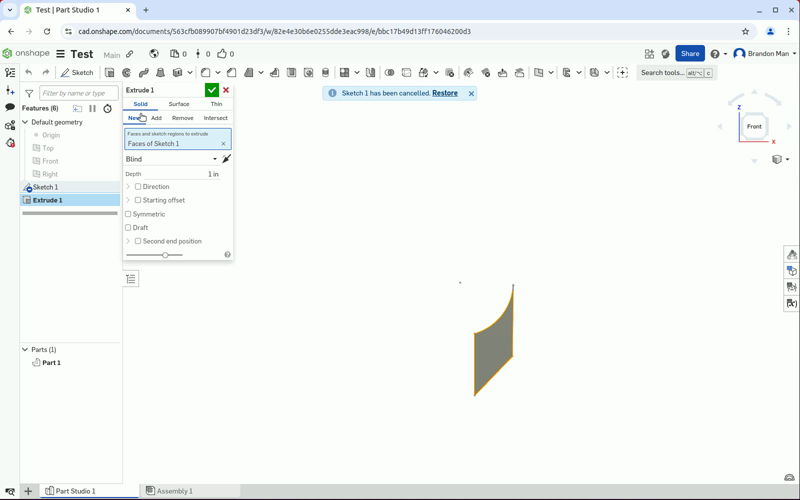
mouse_move(137, 120)
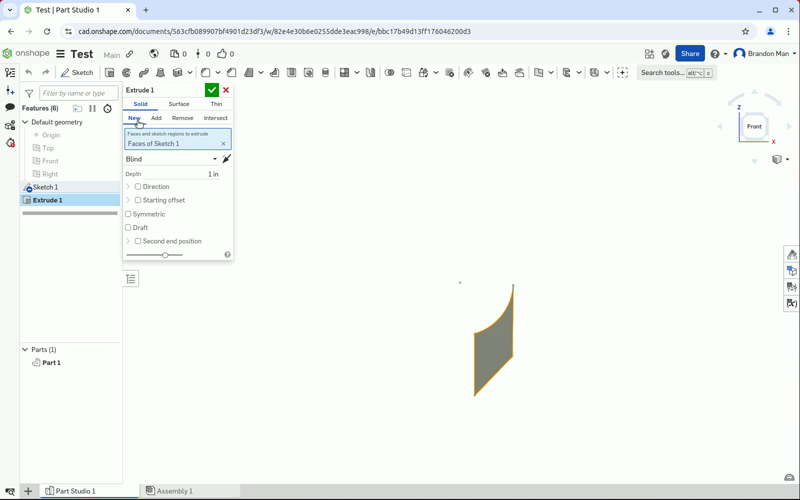
click(137, 120)
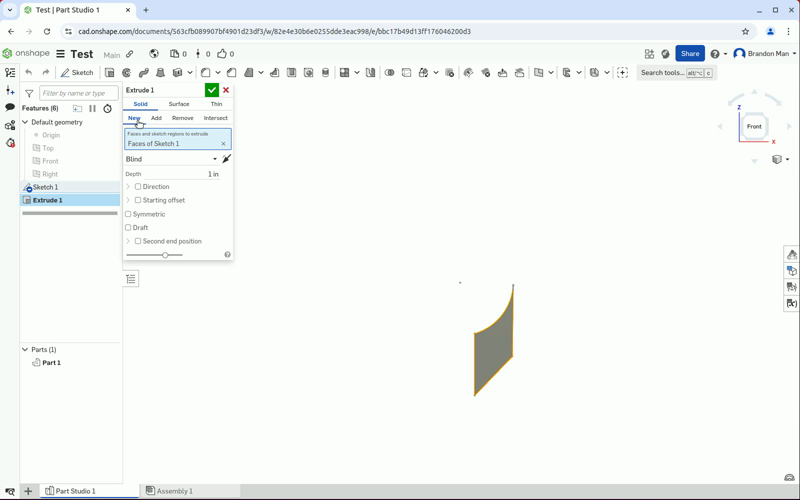
key(tab, 4)
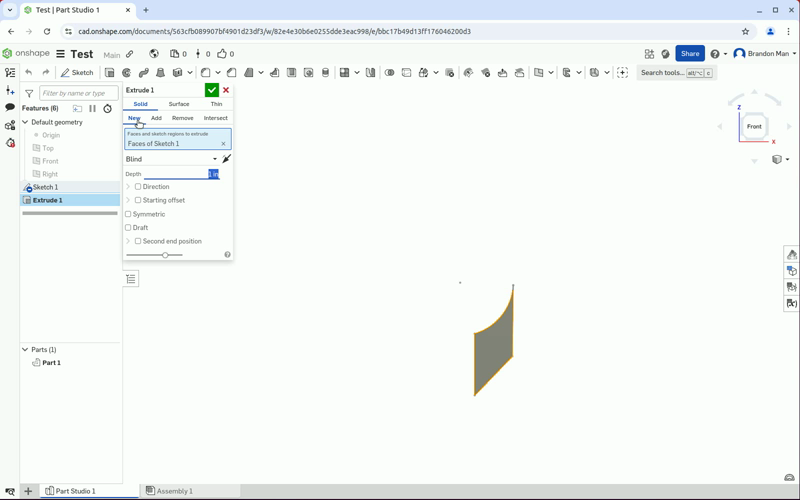
text(1.444)
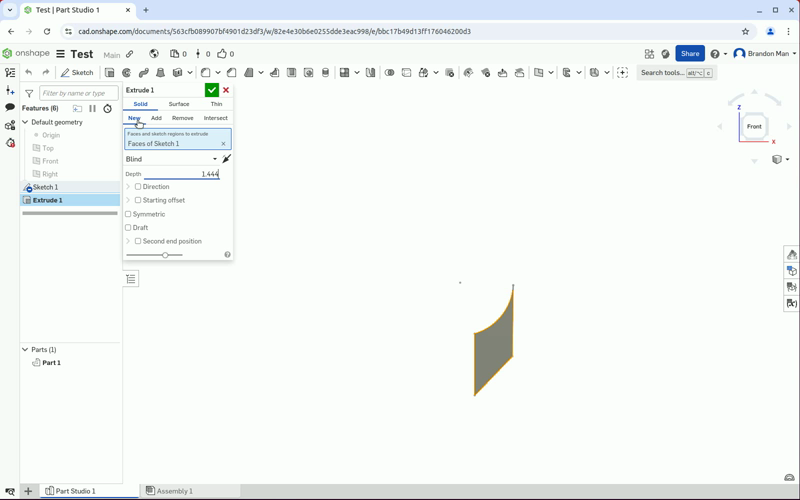
key(enter)
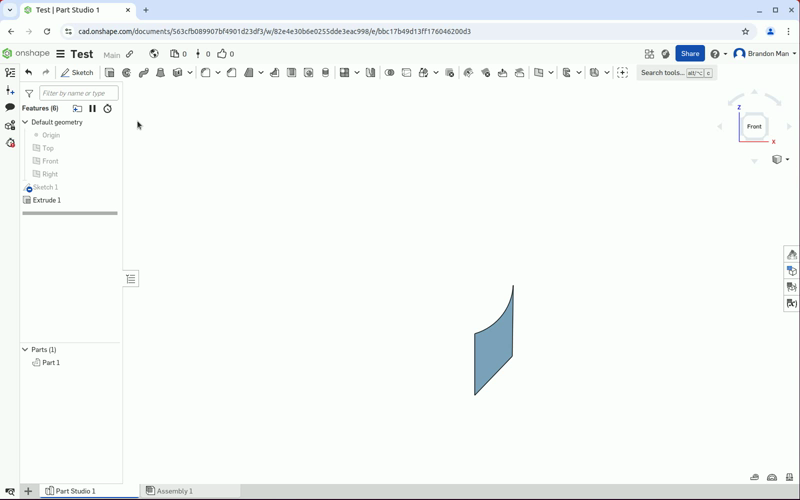
key(shift+h)
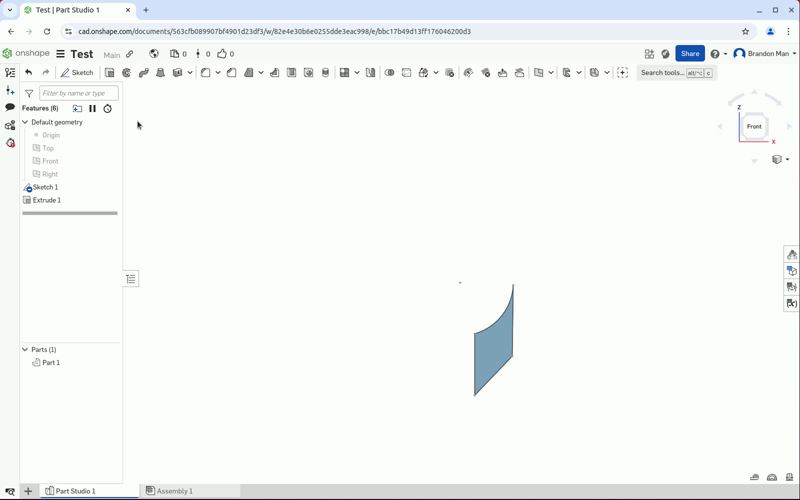
key(shift+h)
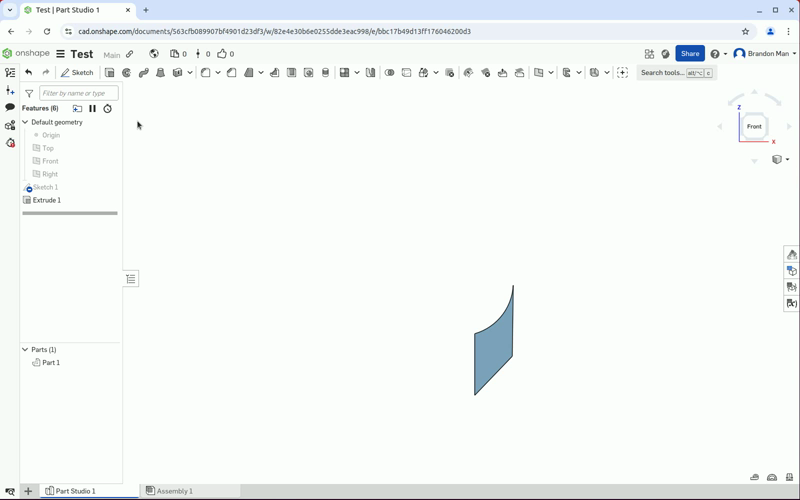
mouse_move(73, 189)
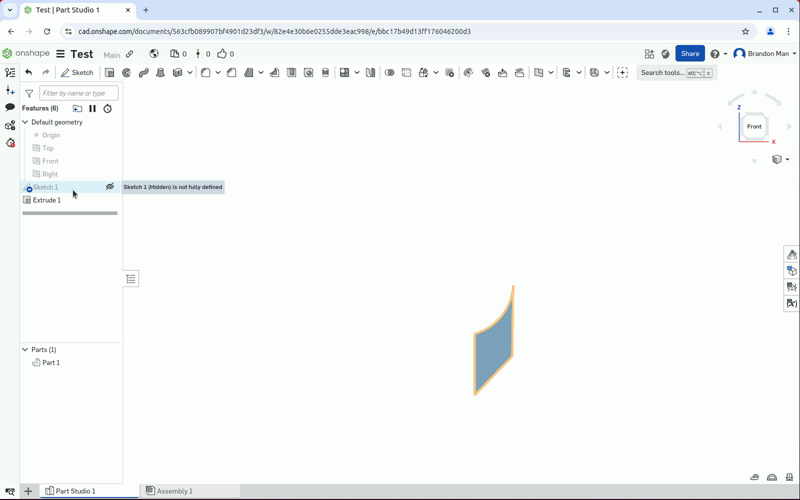
click(73, 189)
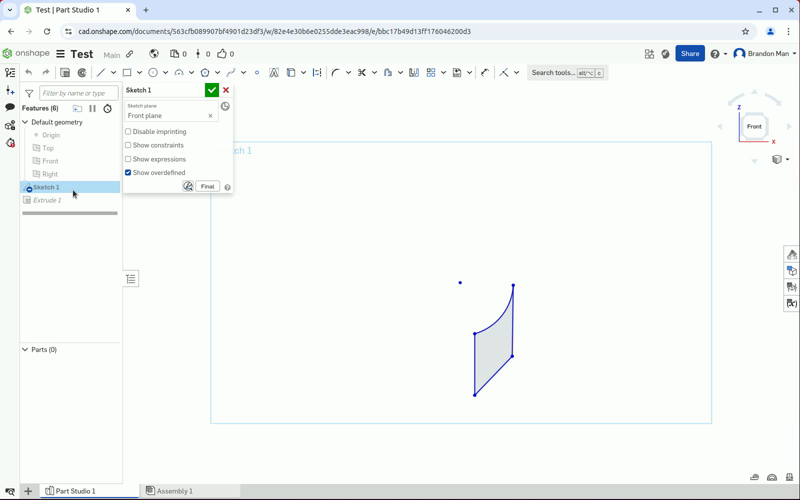
mouse_move(229, 92)
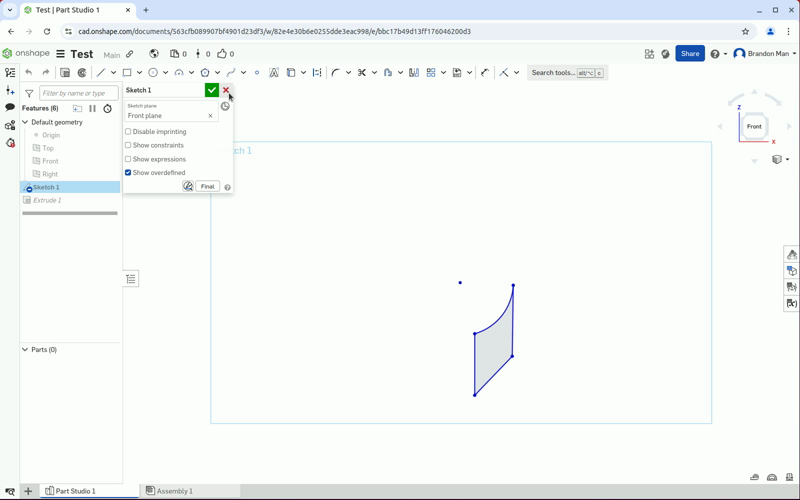
click(229, 92)
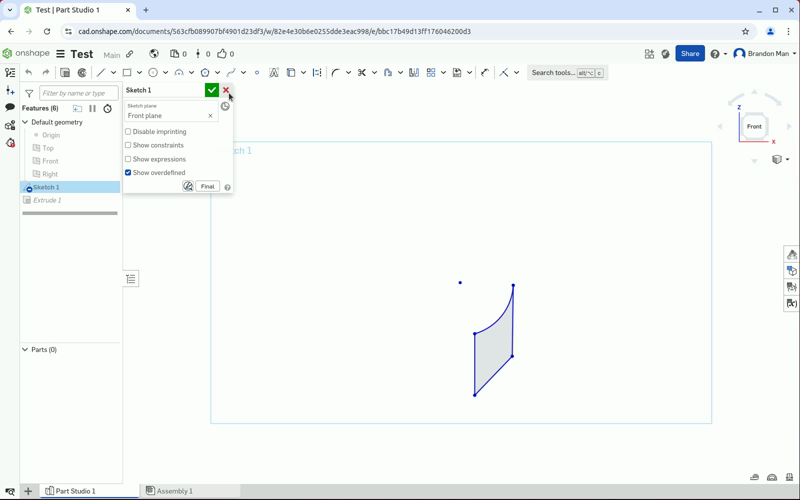
key(shift+s)
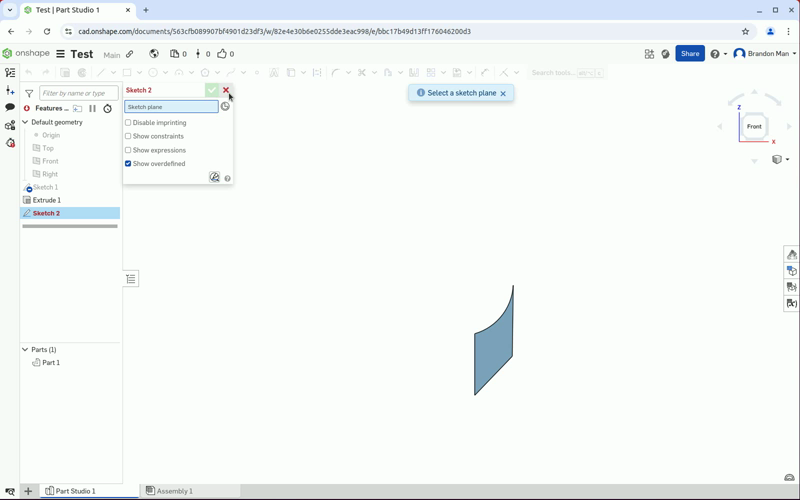
mouse_move(73, 163)
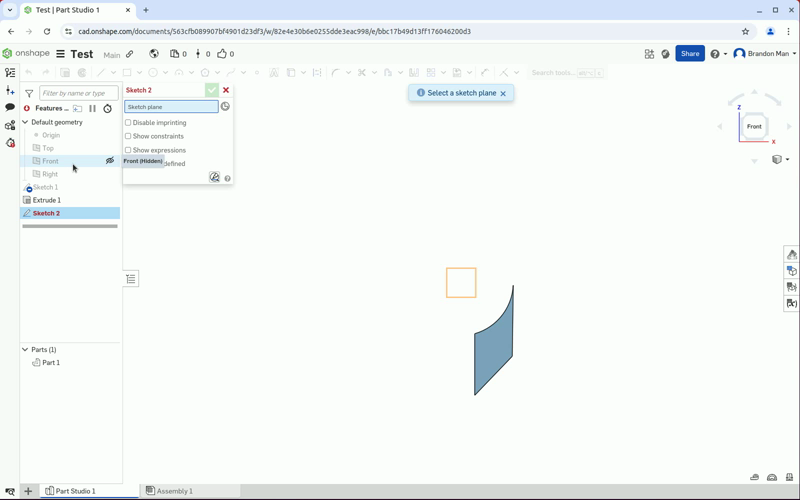
click(73, 163)
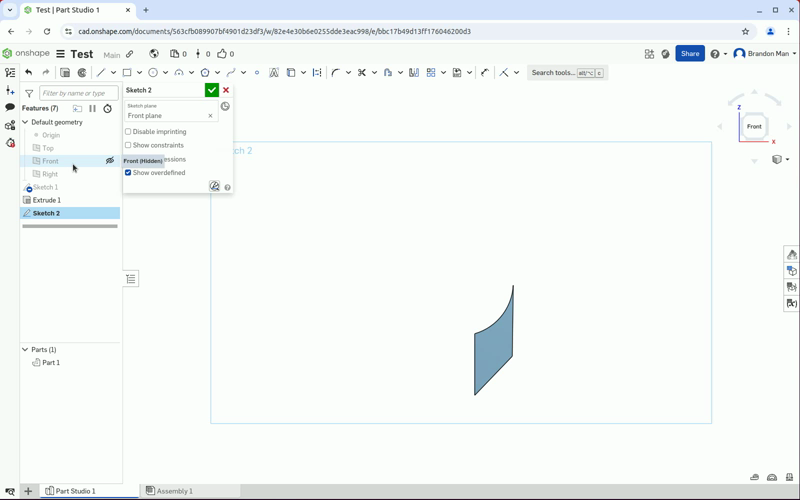
mouse_move(73, 352)
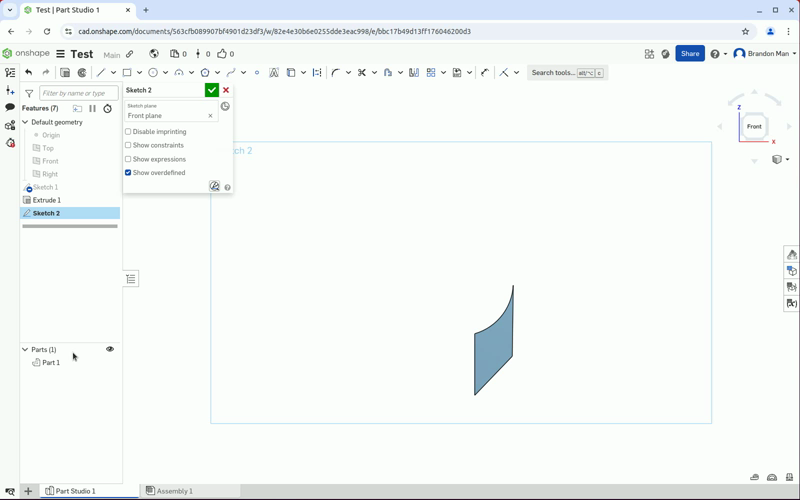
key(y)
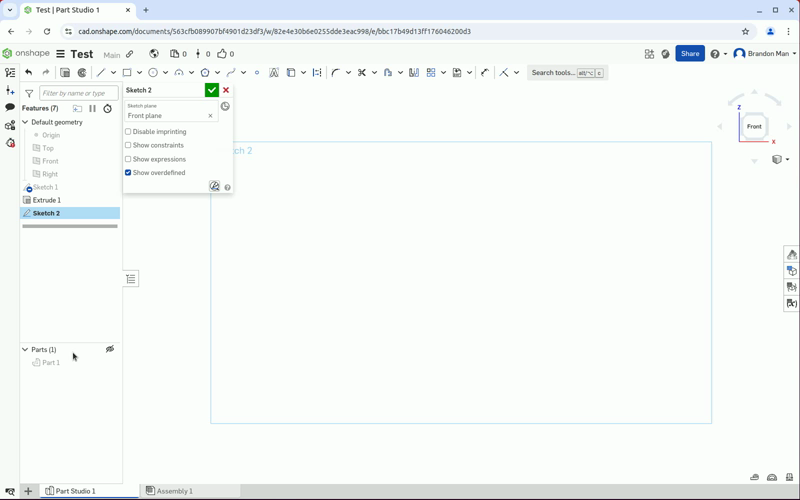
key(a)
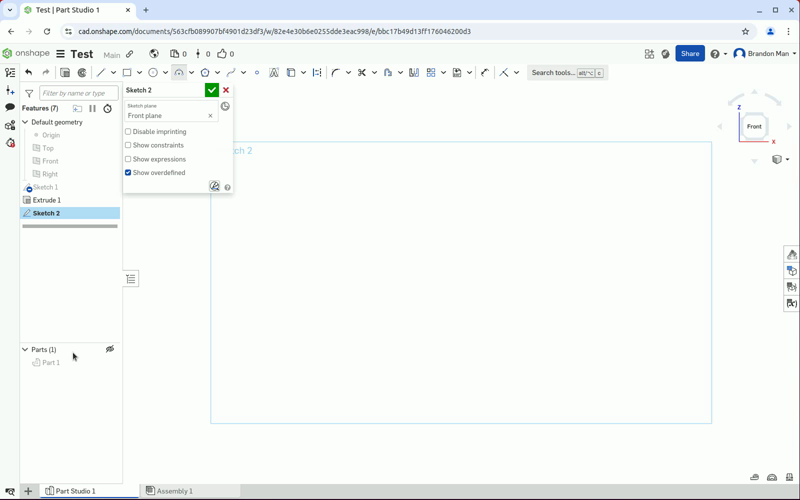
key_down(shift)
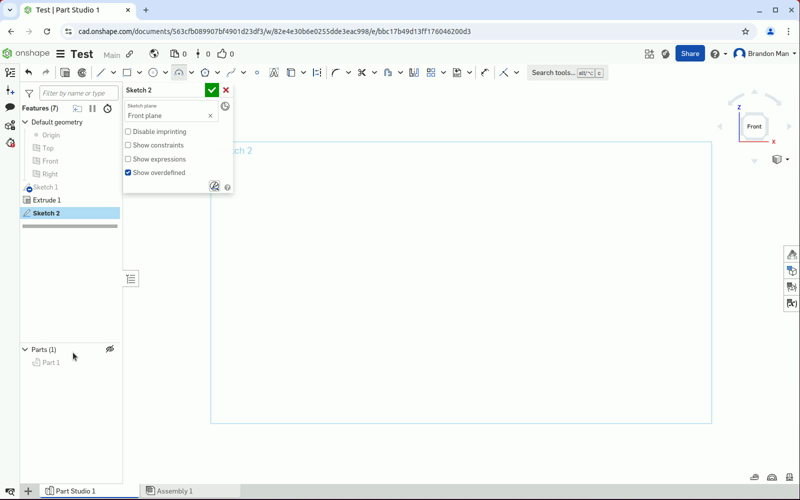
mouse_move(513, 285)
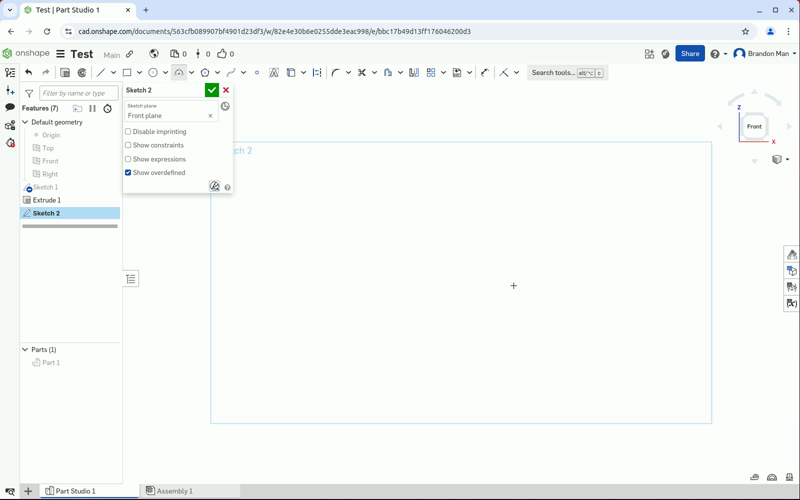
click(513, 285)
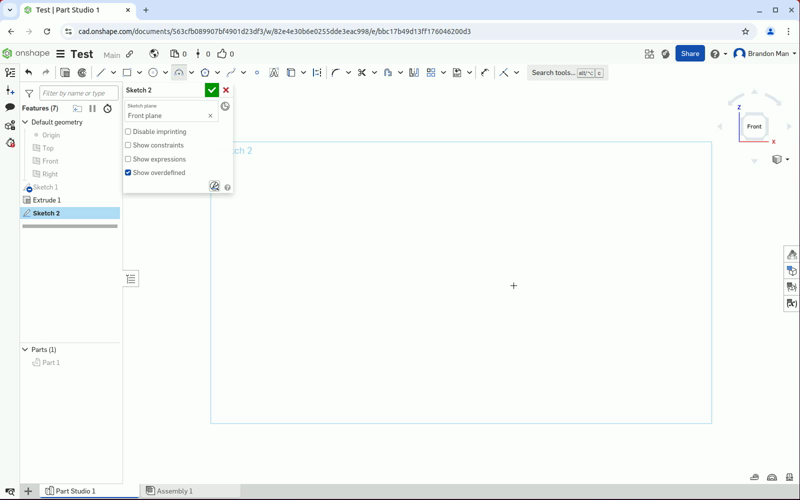
key_up(shift)
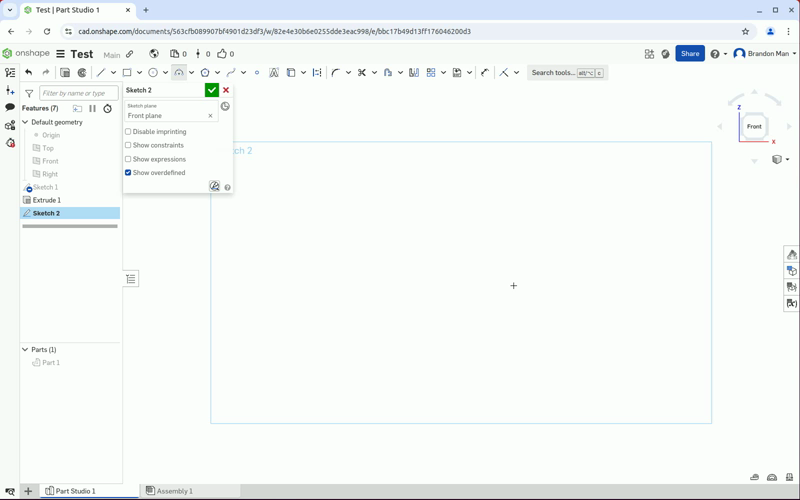
key_down(shift)
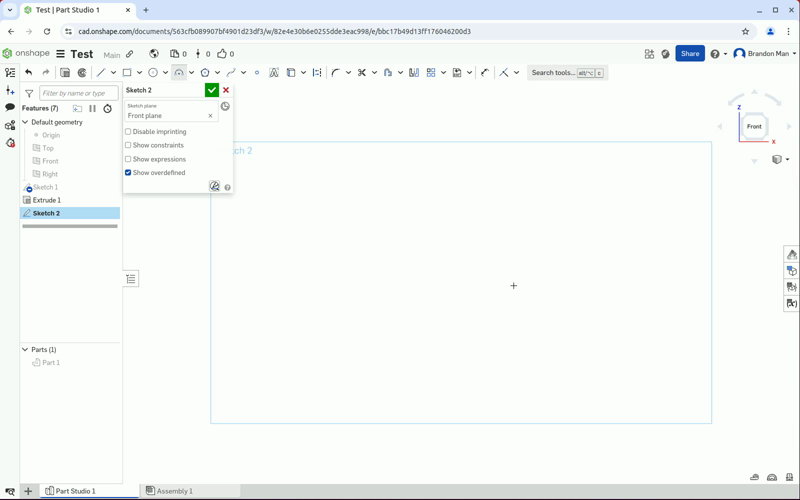
mouse_move(513, 281)
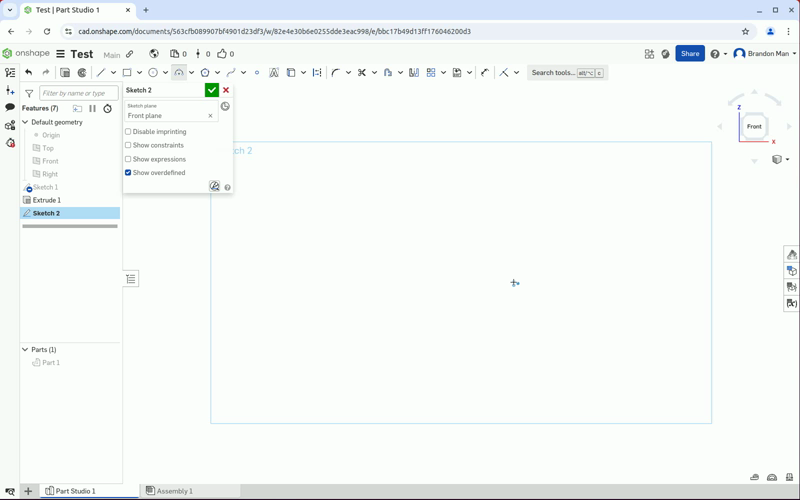
scroll(6)
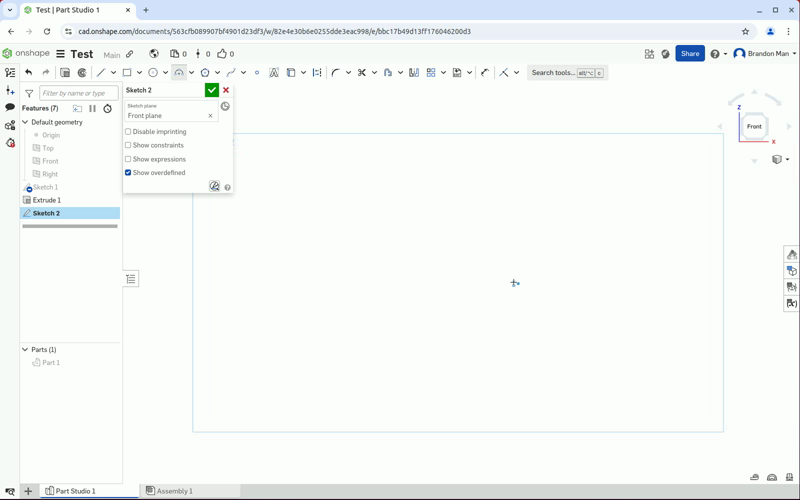
scroll(6)
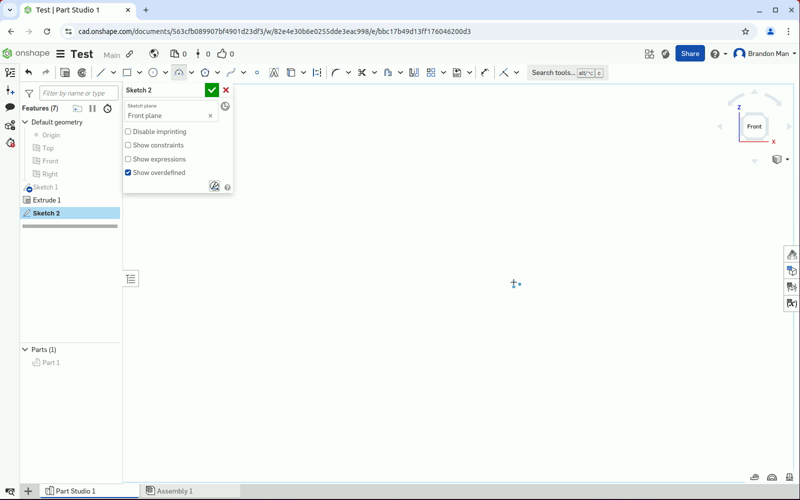
scroll(6)
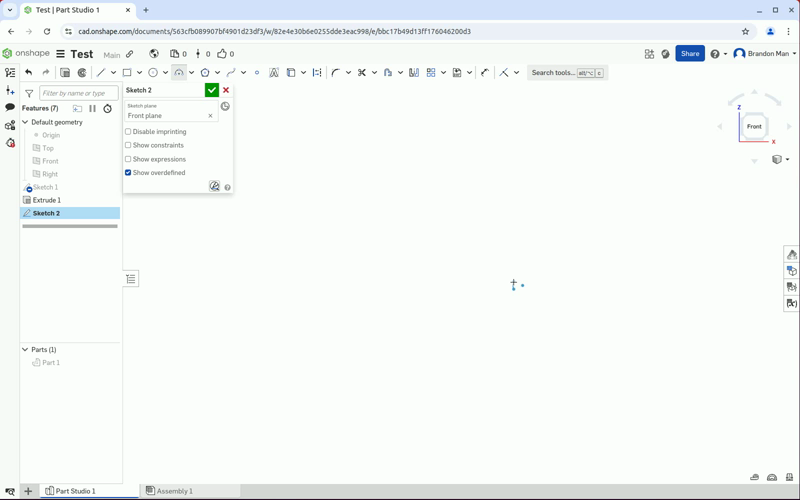
scroll(6)
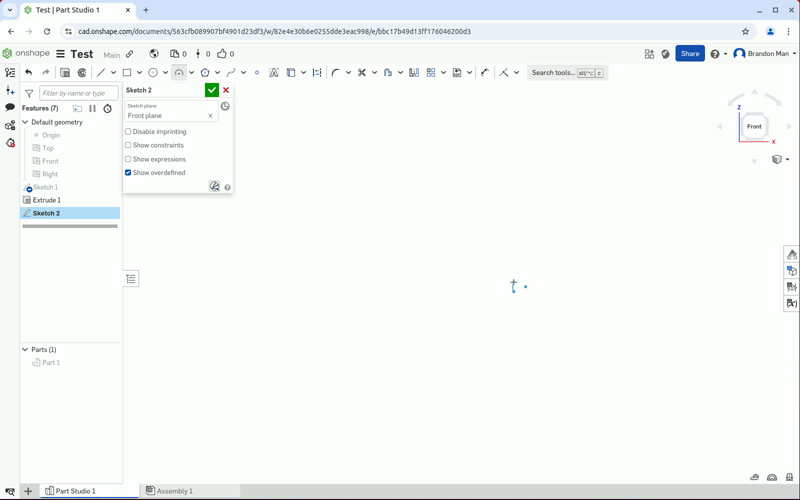
scroll(6)
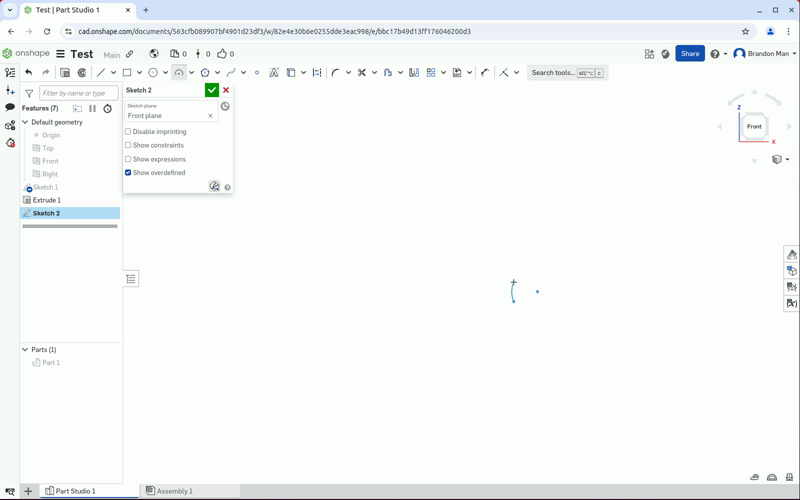
scroll(6)
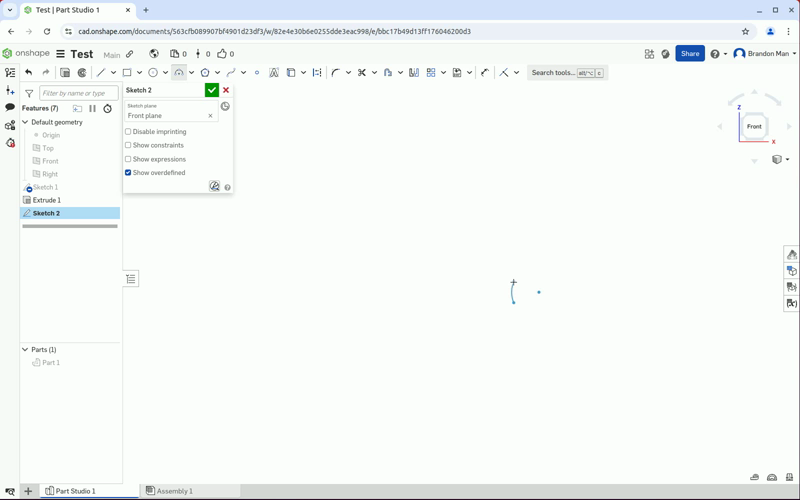
scroll(6)
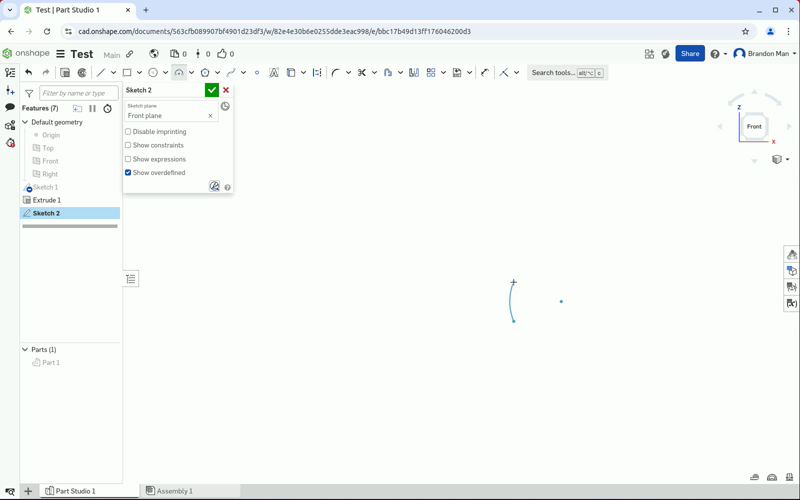
click(513, 281)
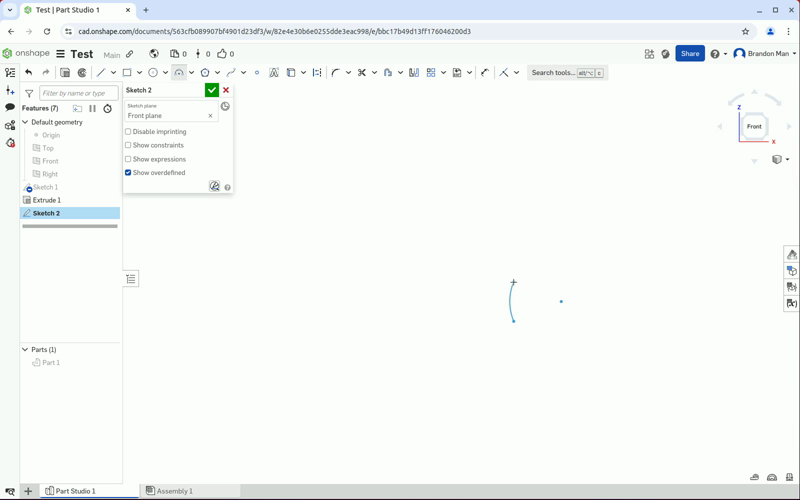
scroll(-6)
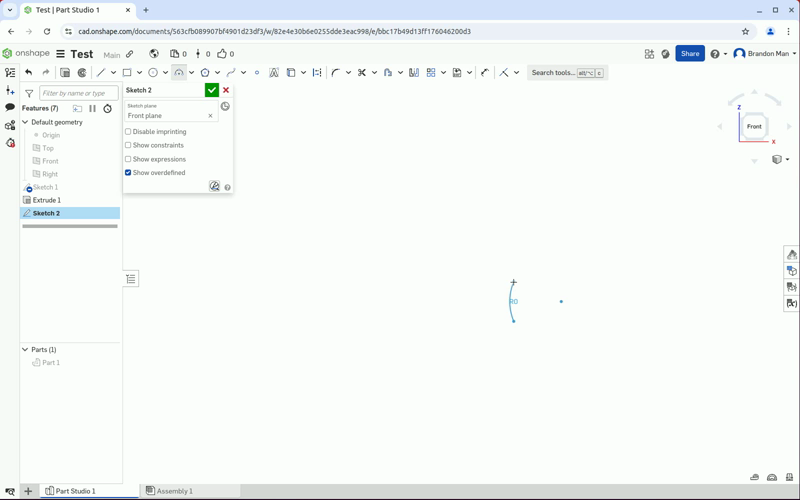
scroll(-6)
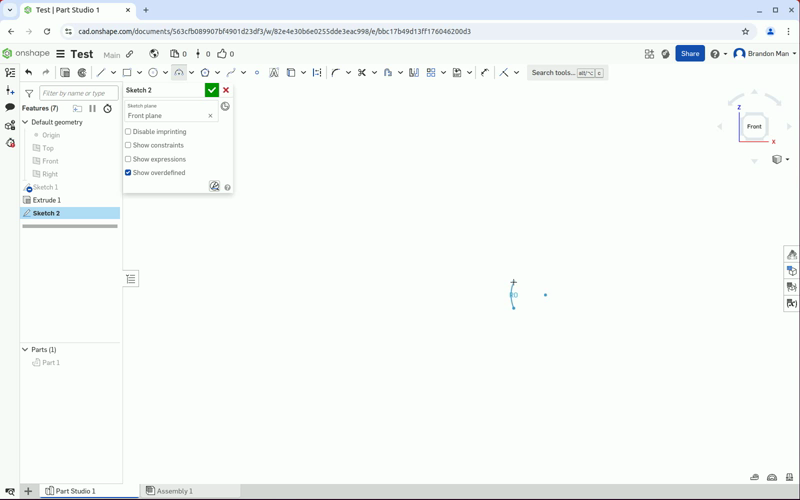
scroll(-6)
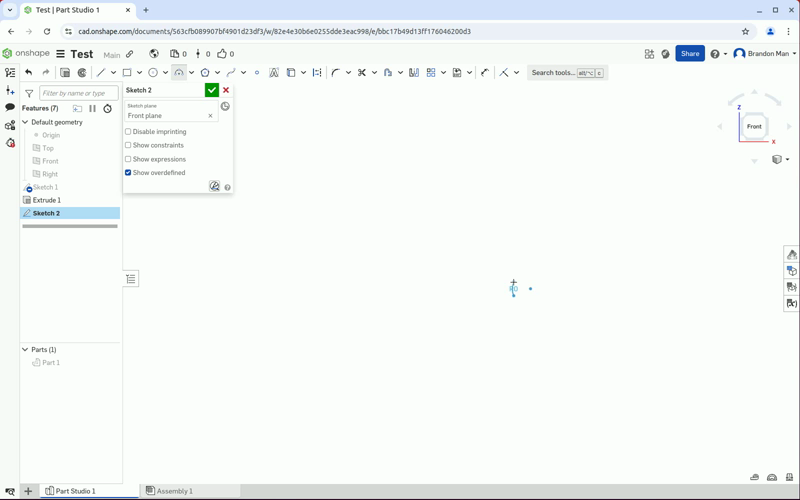
scroll(-6)
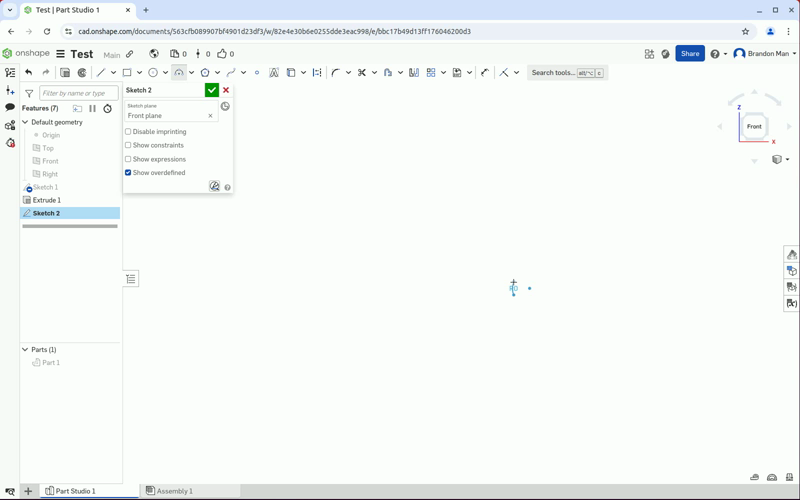
scroll(-6)
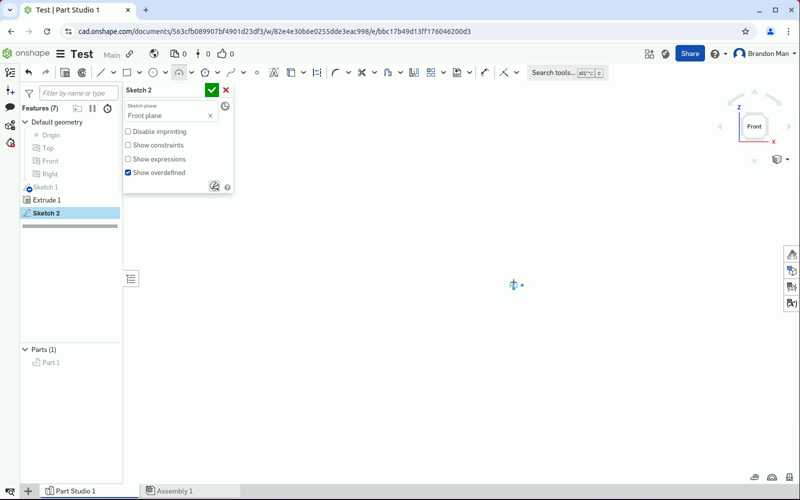
scroll(-6)
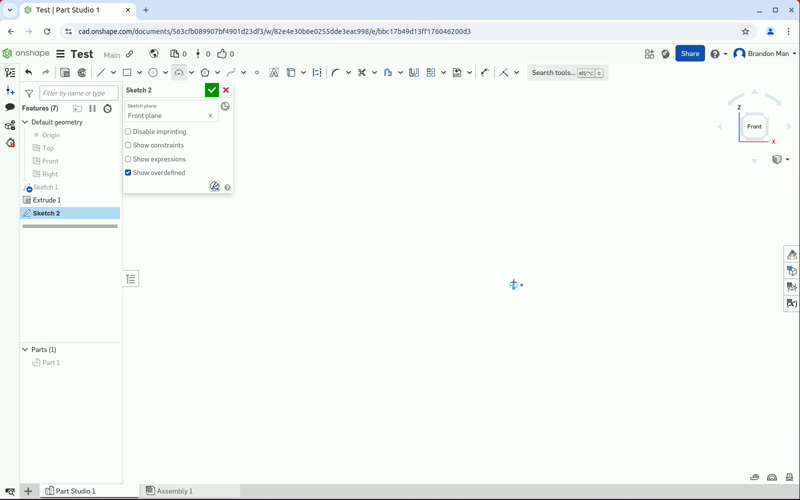
scroll(-6)
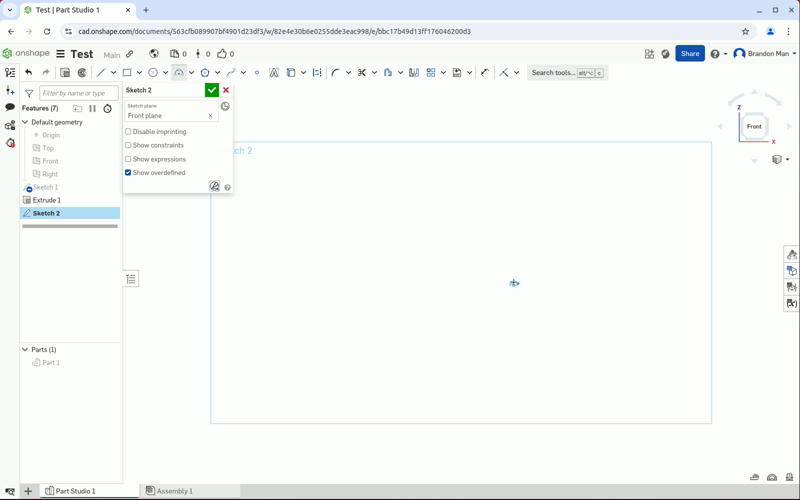
mouse_move(514, 283)
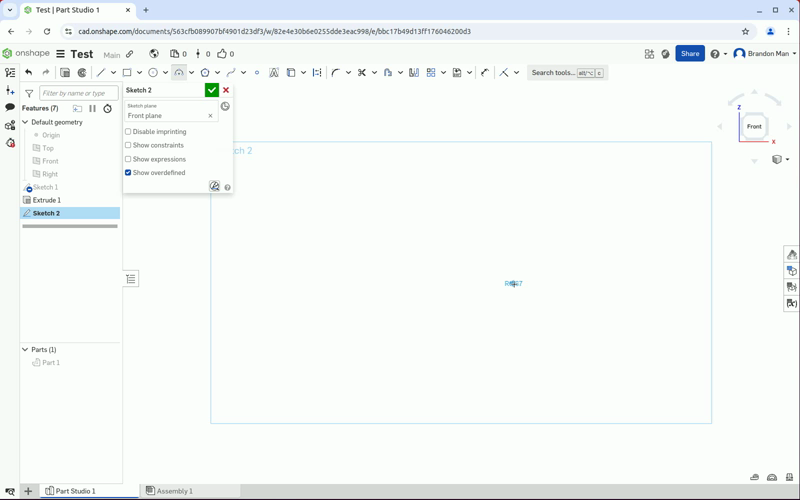
scroll(6)
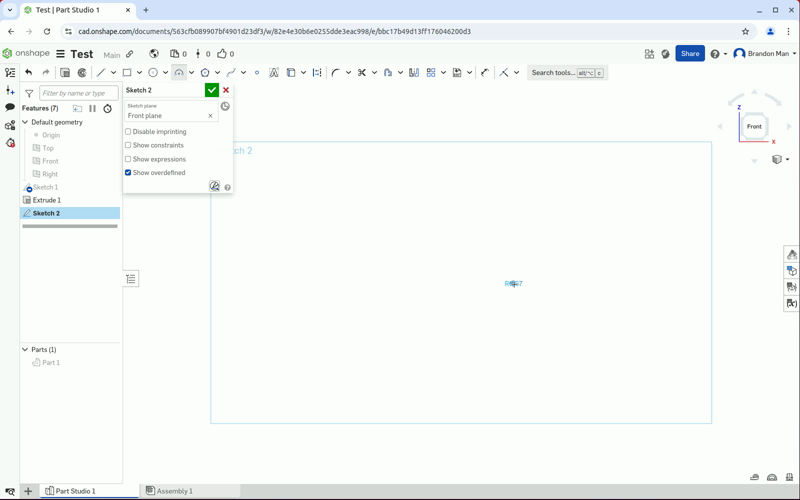
scroll(6)
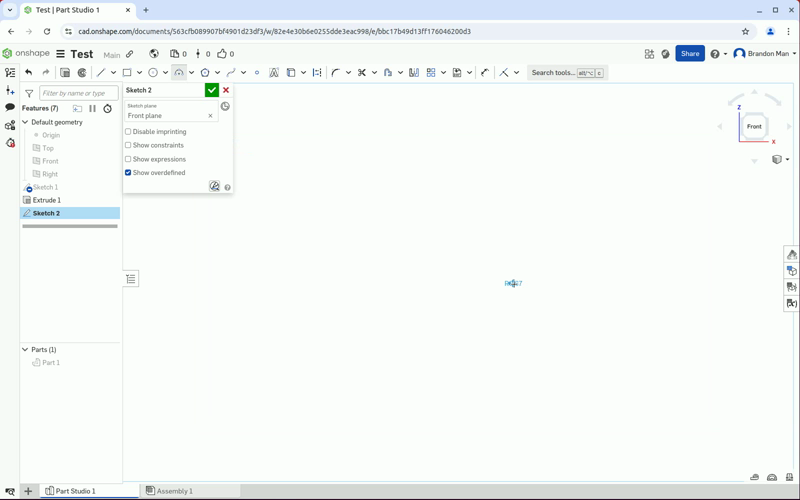
scroll(6)
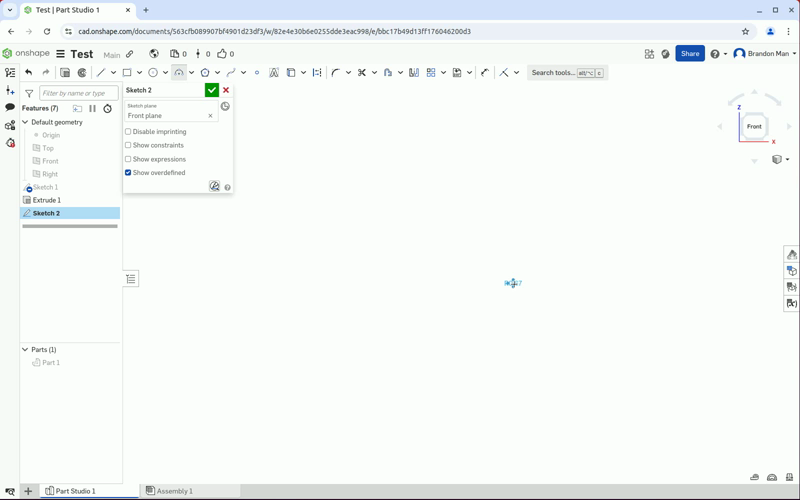
scroll(6)
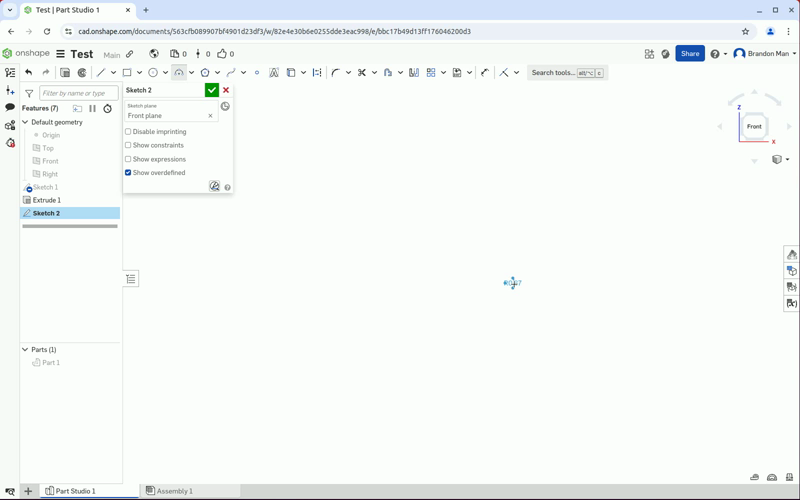
scroll(6)
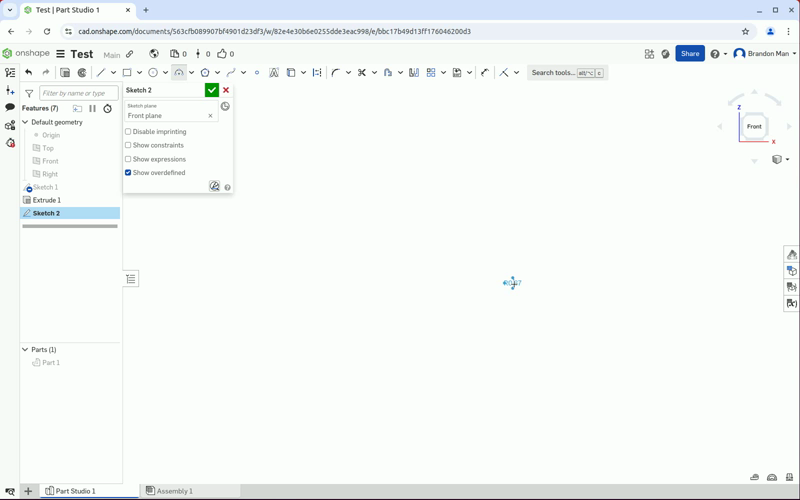
scroll(6)
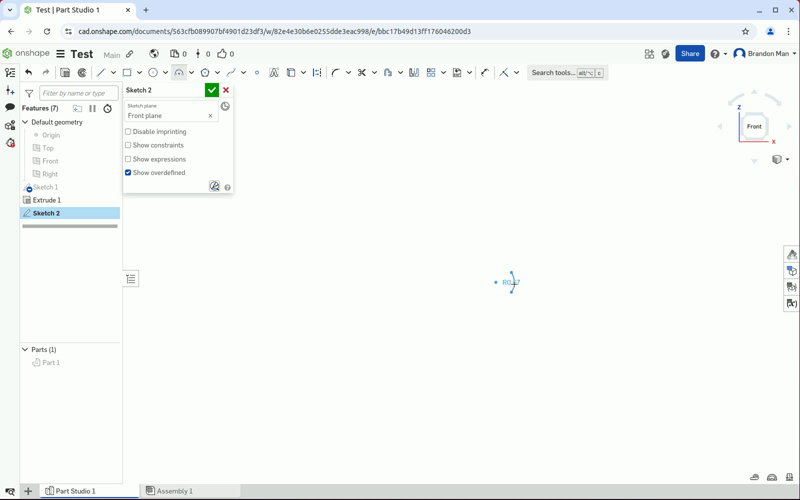
scroll(6)
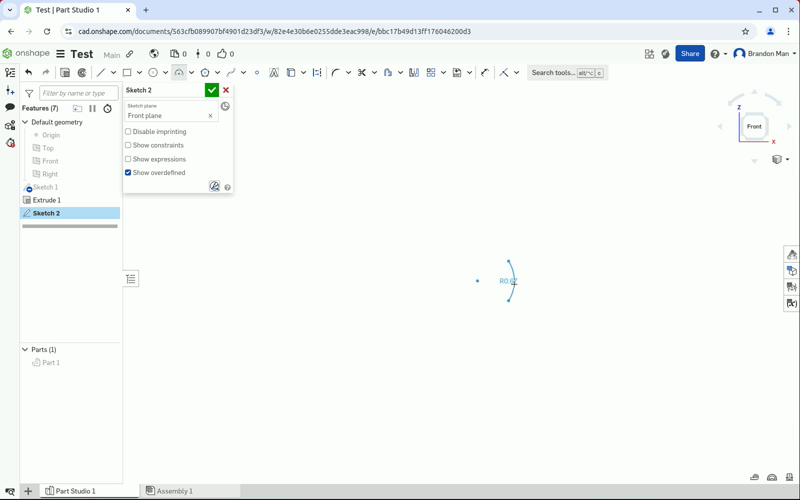
click(514, 283)
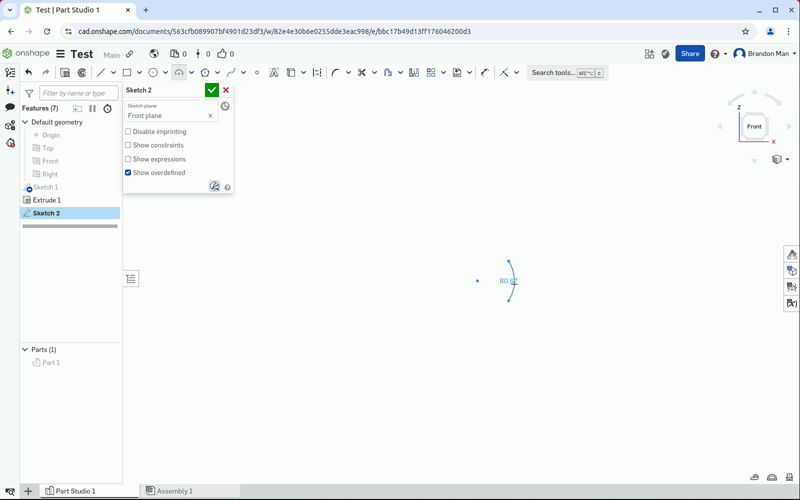
scroll(-6)
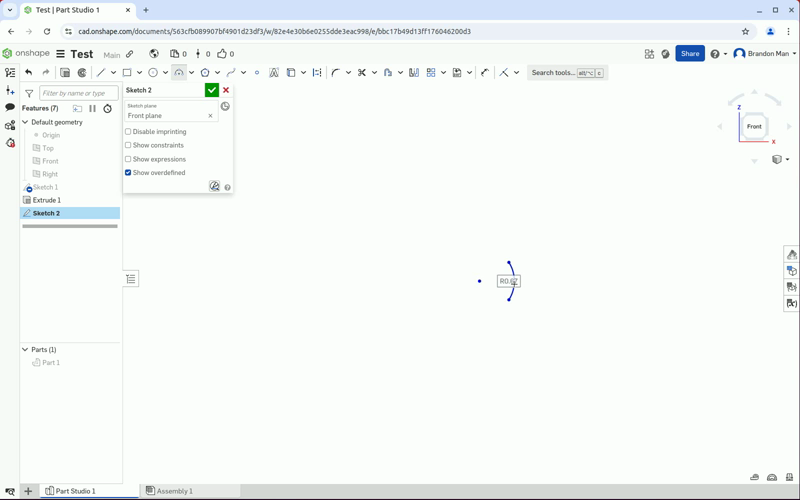
scroll(-6)
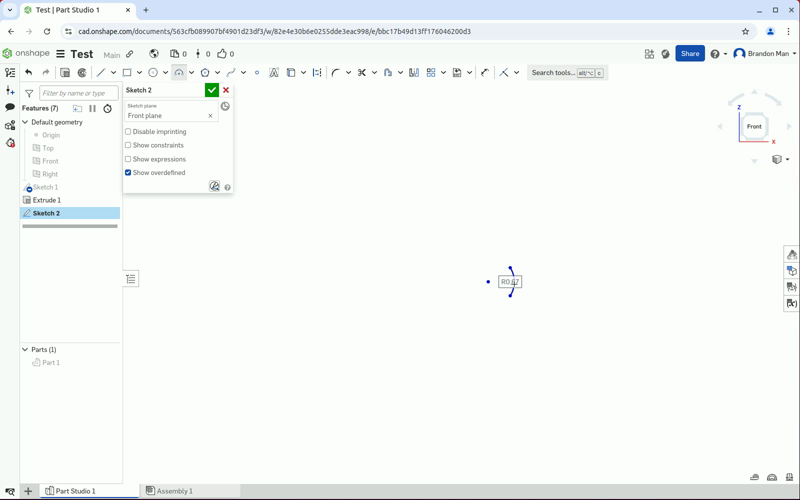
scroll(-6)
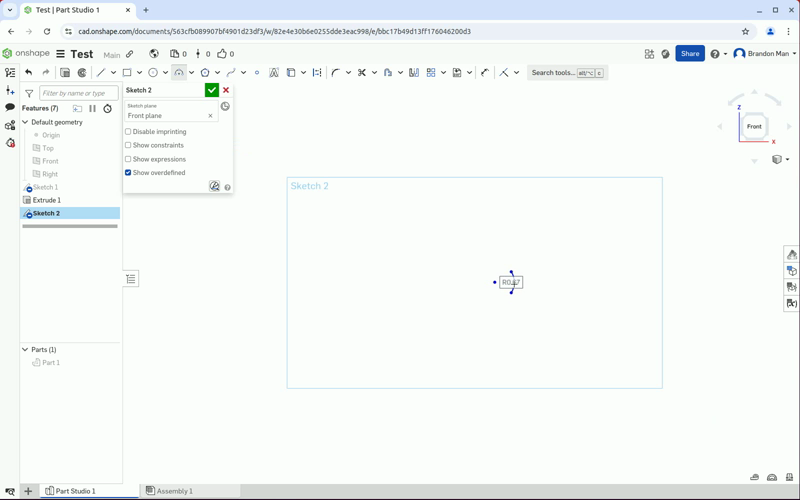
scroll(-6)
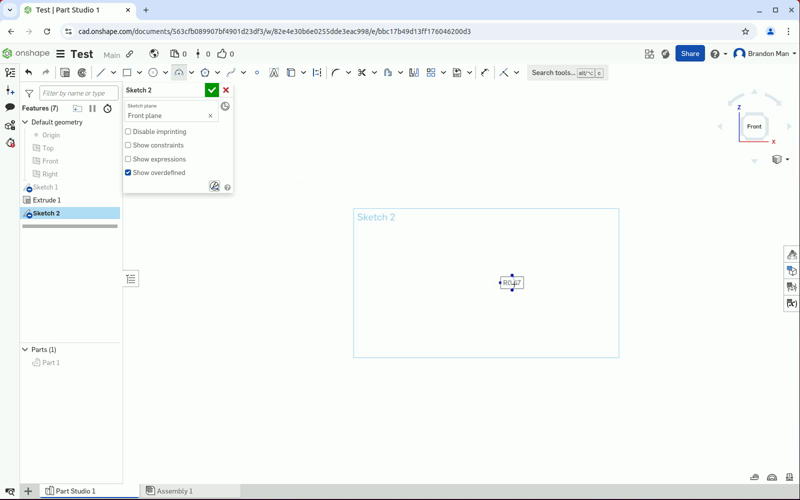
scroll(-6)
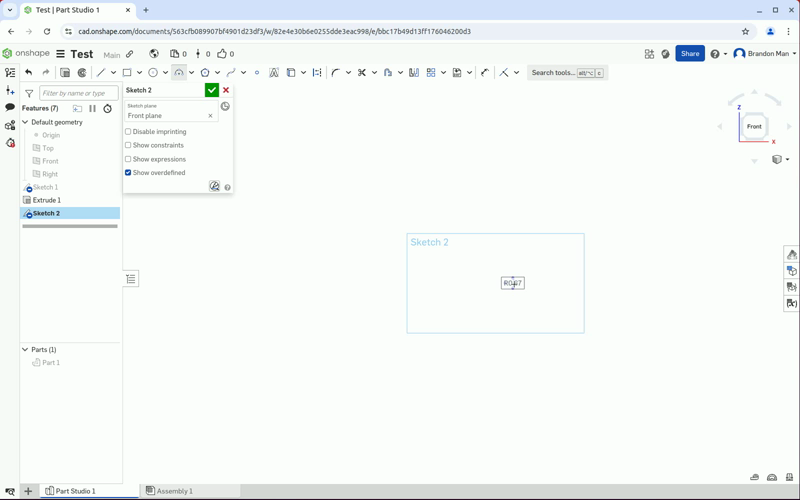
scroll(-6)
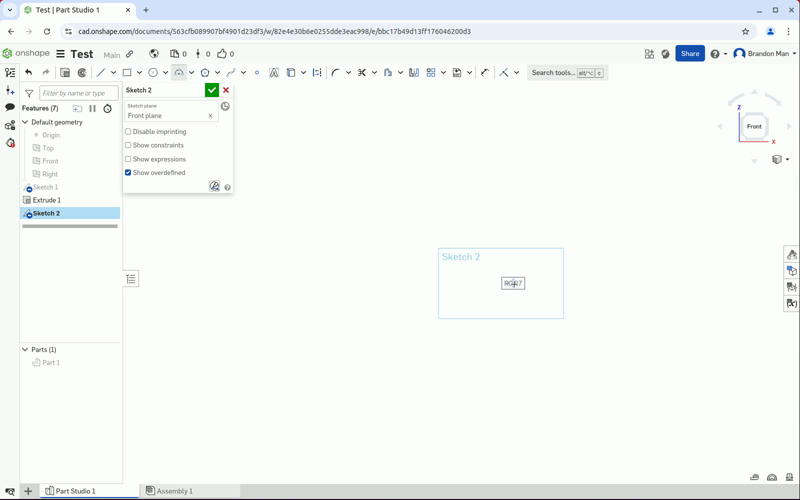
scroll(-6)
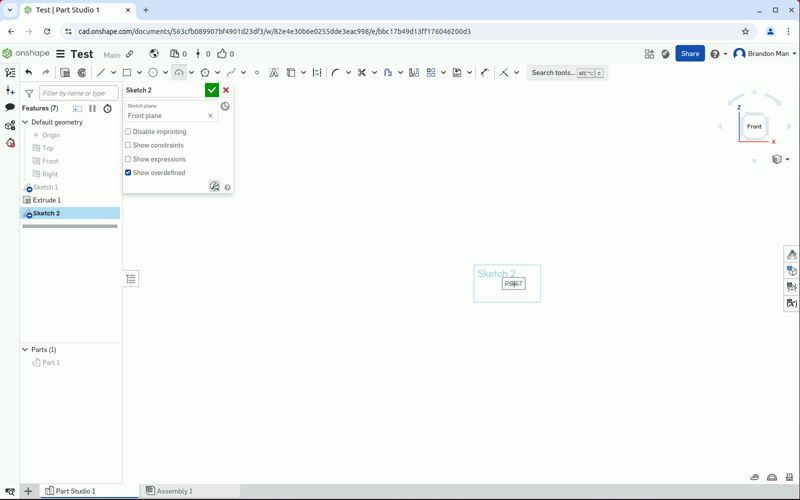
key_up(shift)
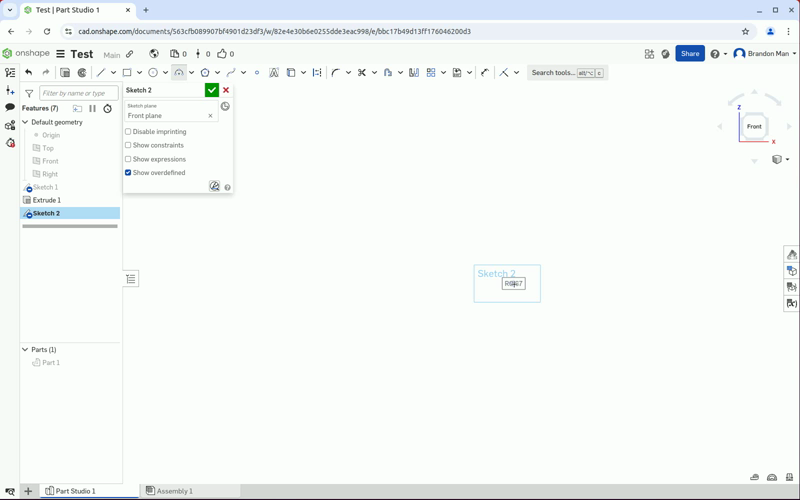
key(esc)
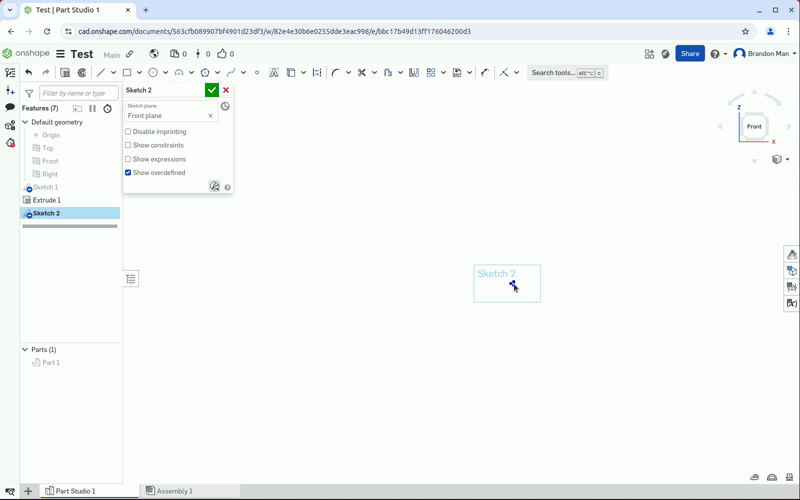
key(l)
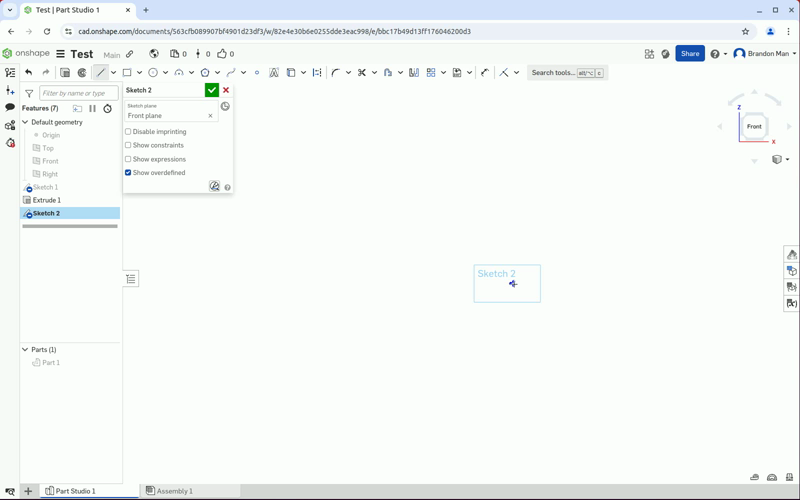
mouse_move(513, 281)
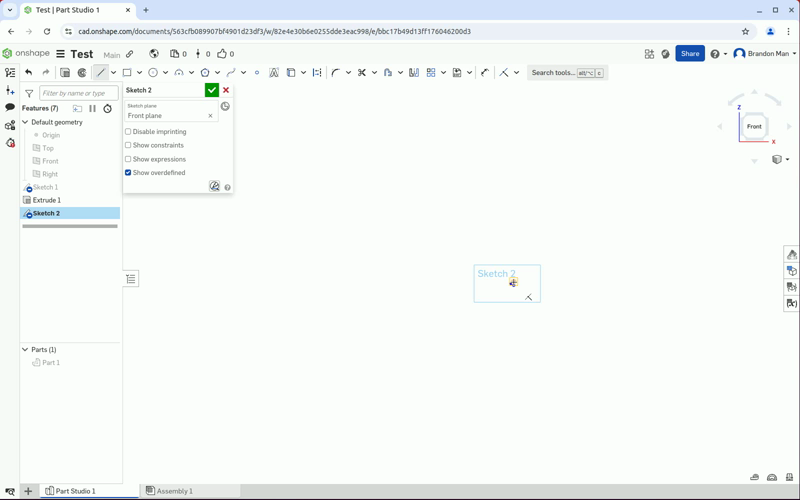
scroll(6)
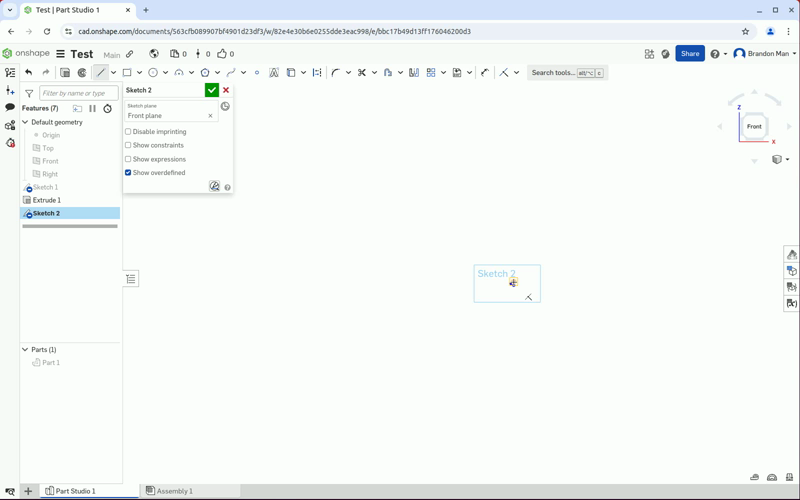
scroll(6)
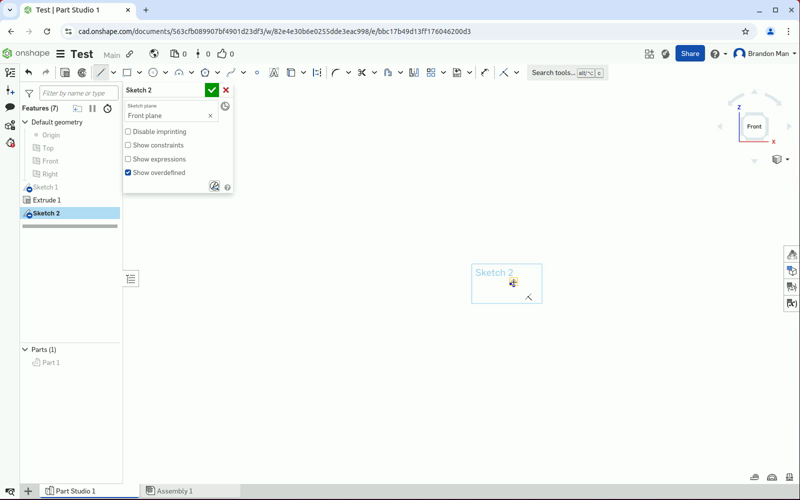
scroll(6)
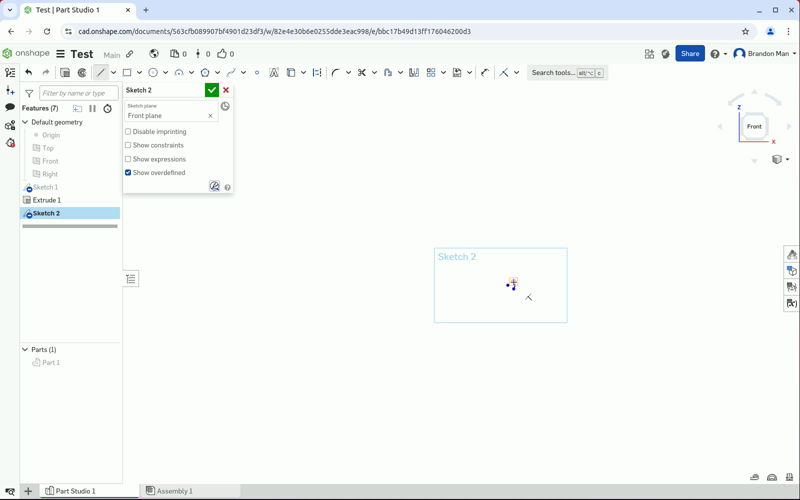
scroll(6)
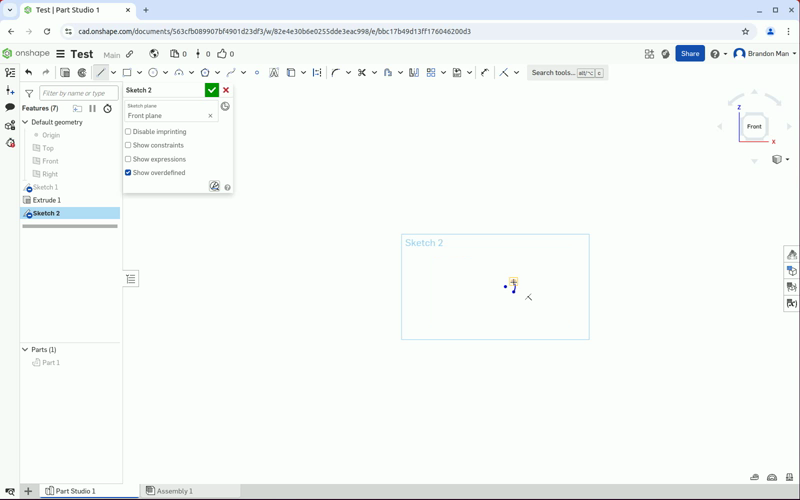
scroll(6)
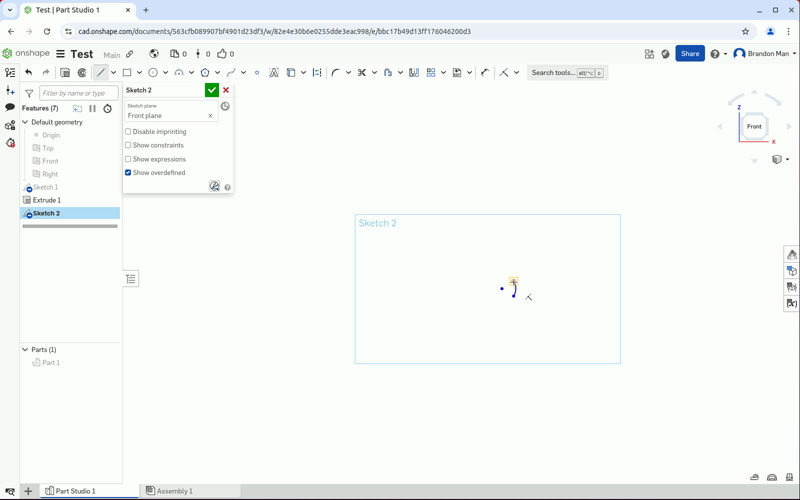
scroll(6)
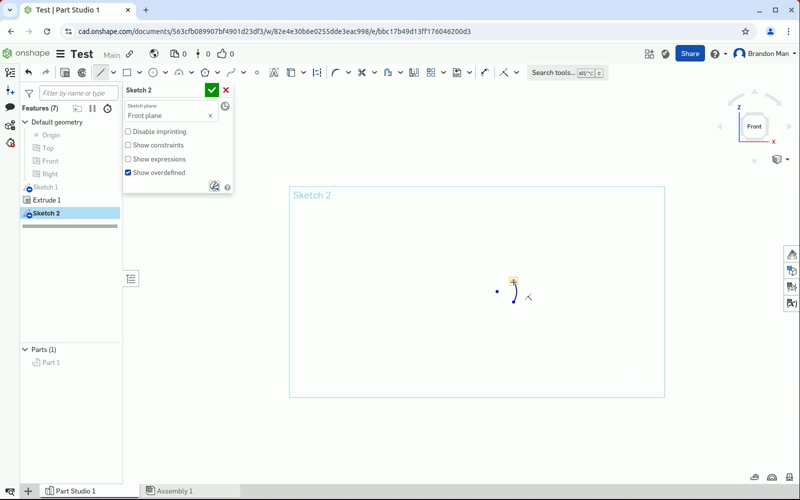
scroll(6)
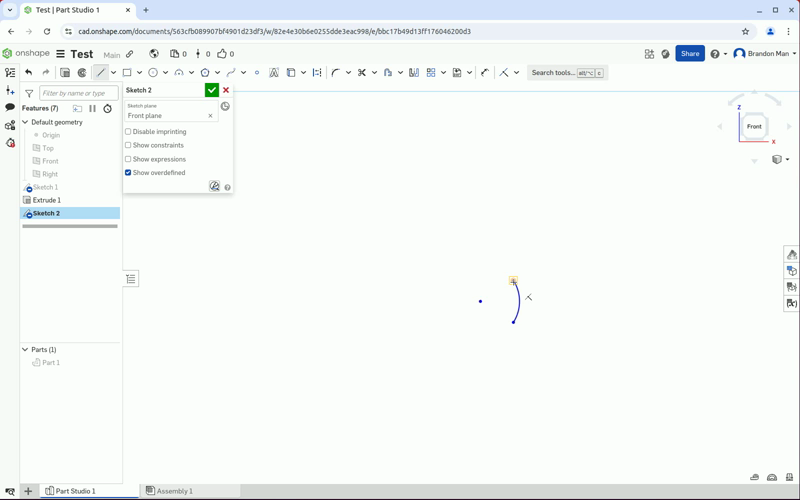
click(513, 281)
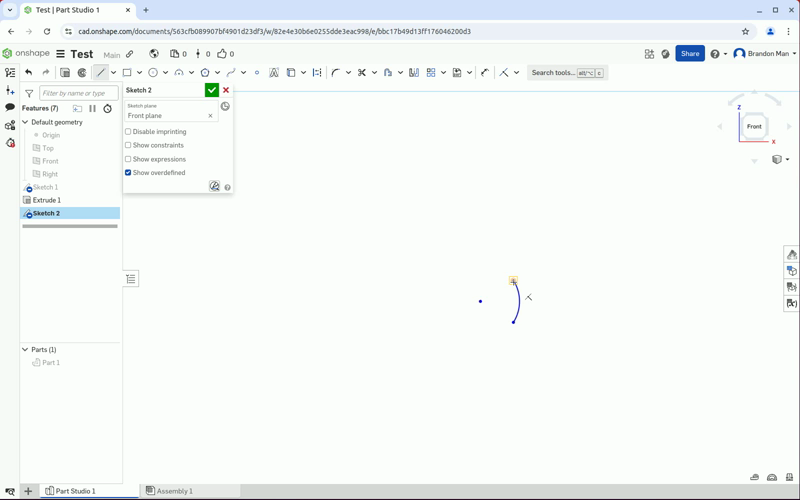
scroll(-6)
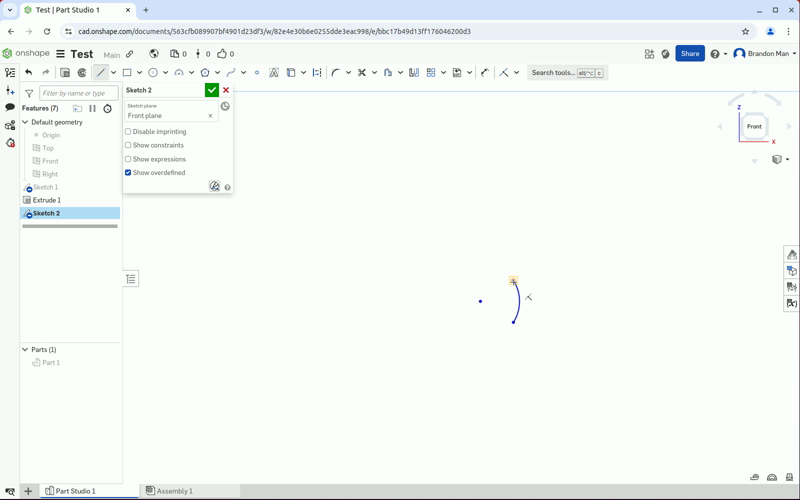
scroll(-6)
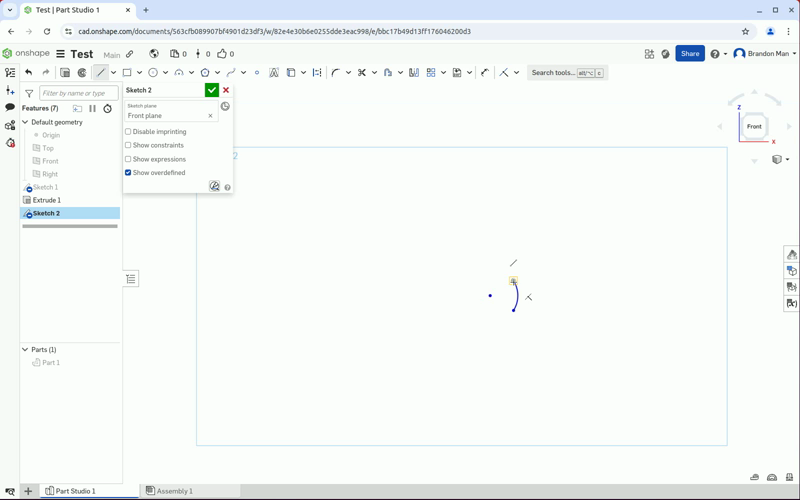
scroll(-6)
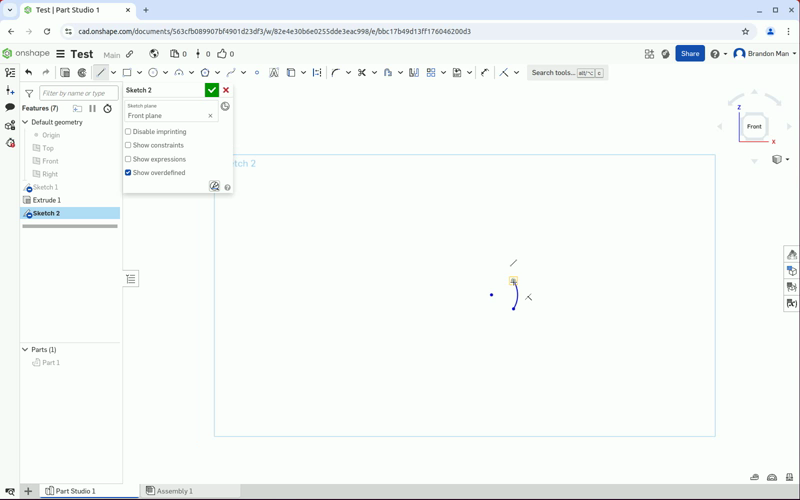
scroll(-6)
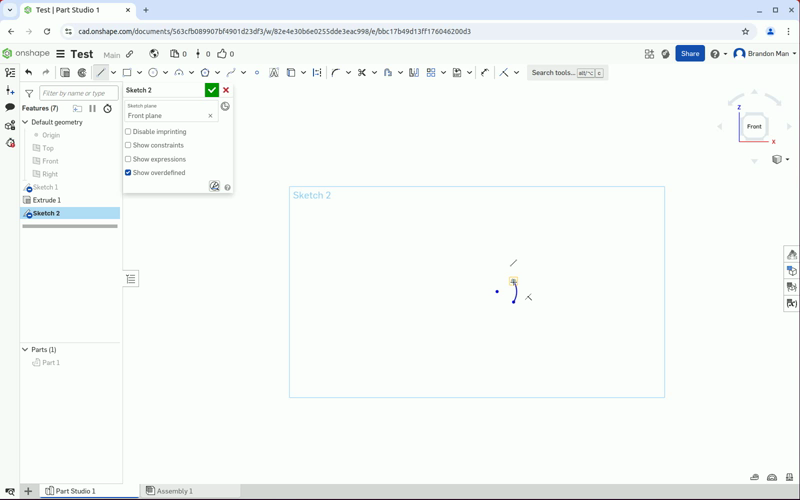
scroll(-6)
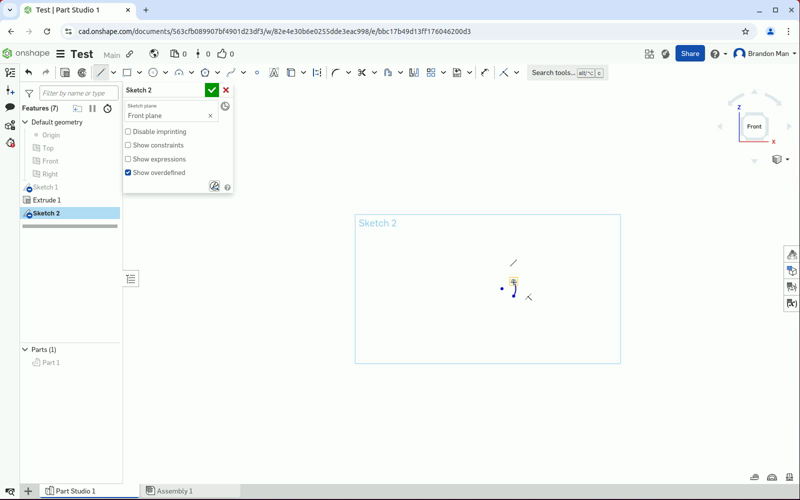
scroll(-6)
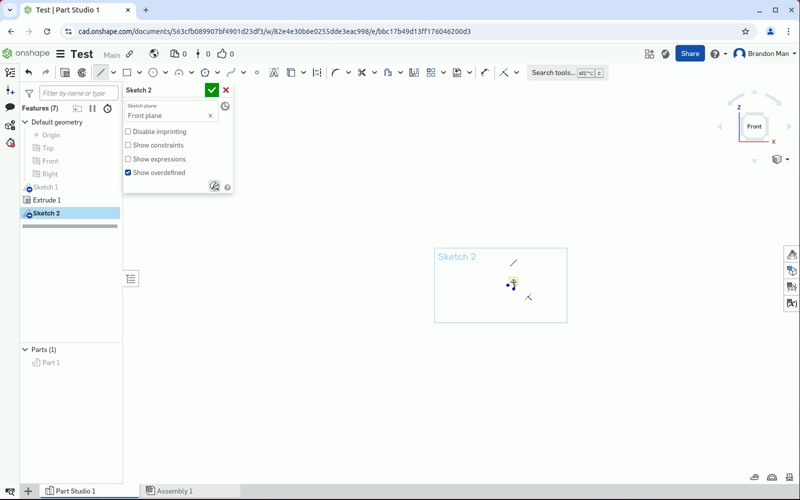
scroll(-6)
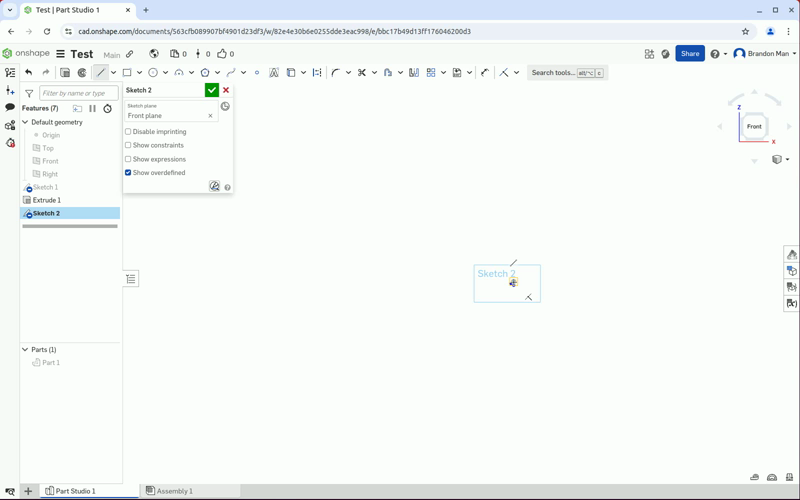
mouse_move(543, 281)
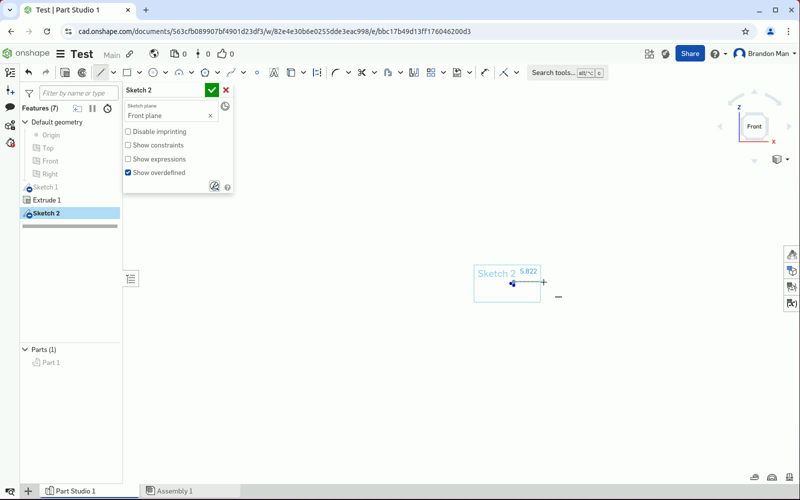
key_down(shift)
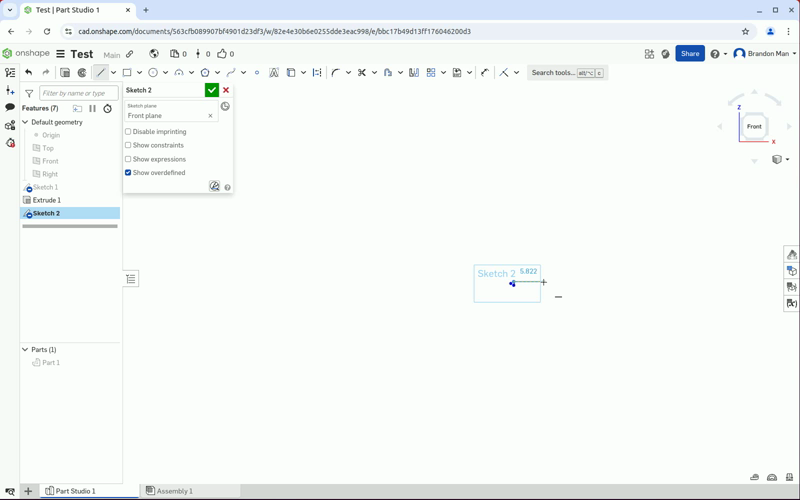
mouse_move(513, 285)
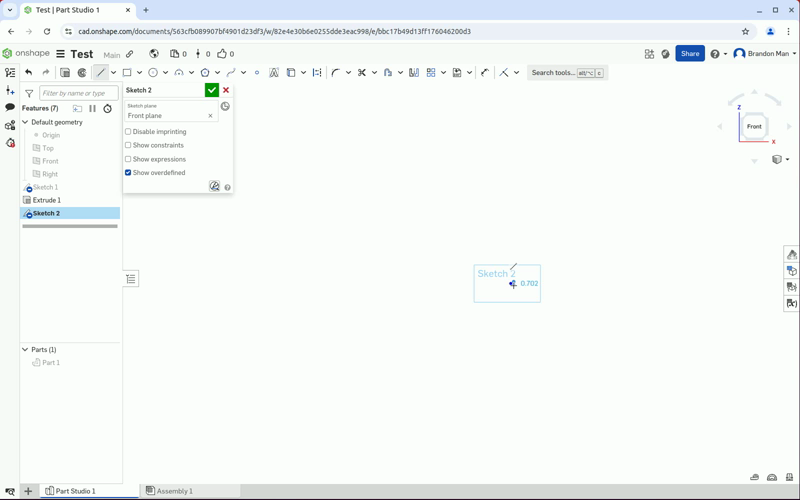
scroll(6)
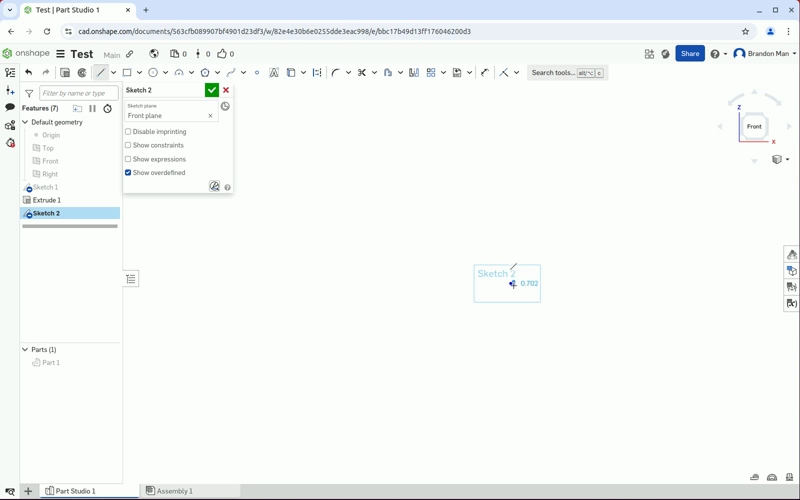
scroll(6)
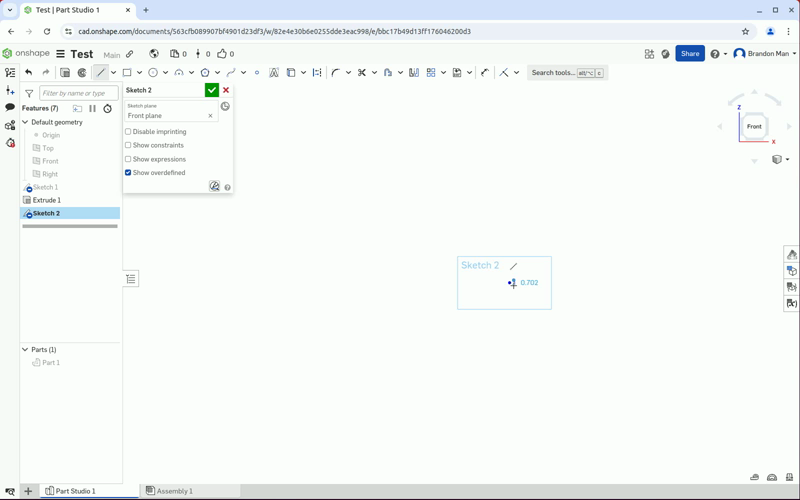
scroll(6)
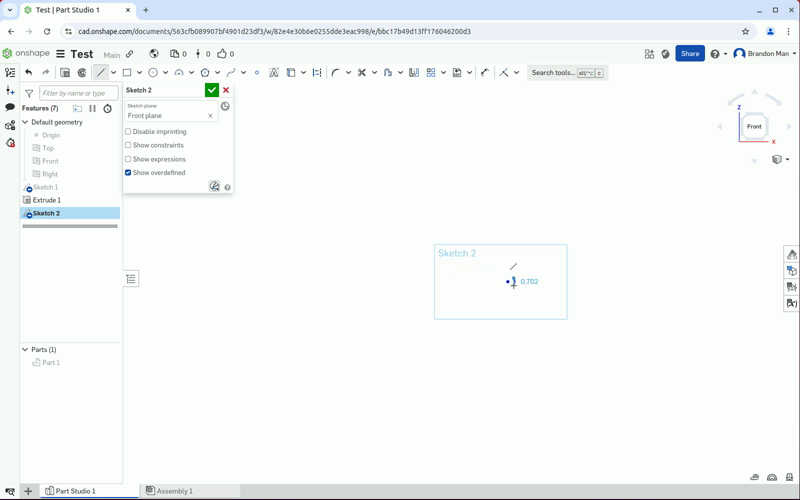
scroll(6)
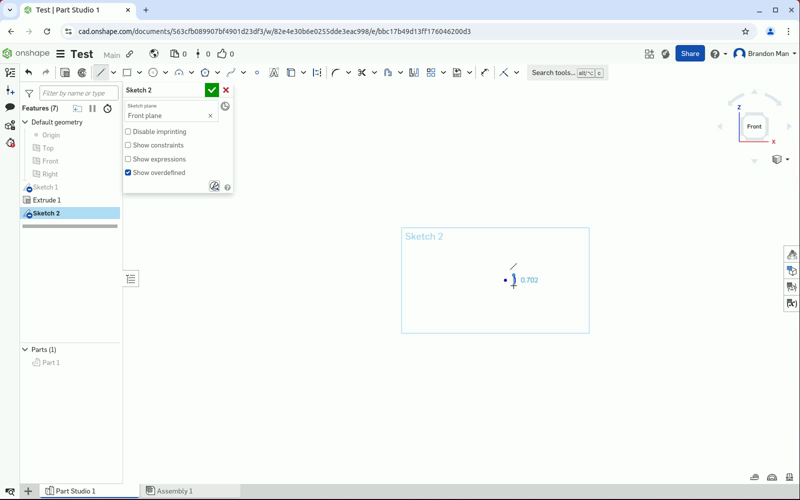
scroll(6)
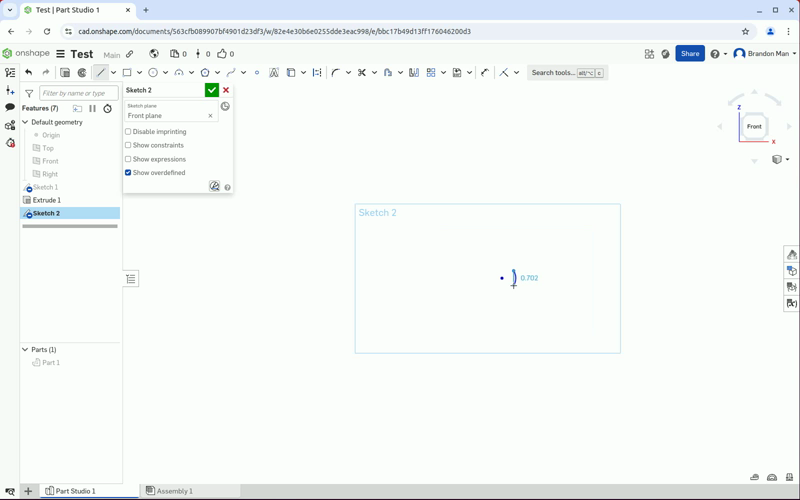
scroll(6)
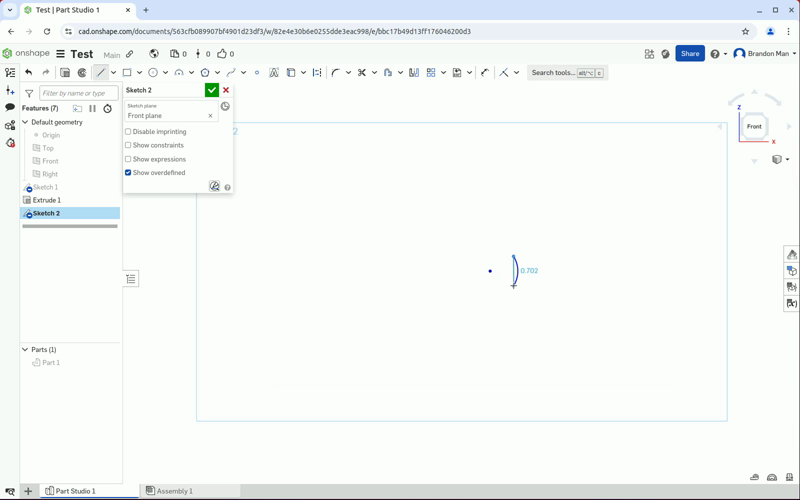
scroll(6)
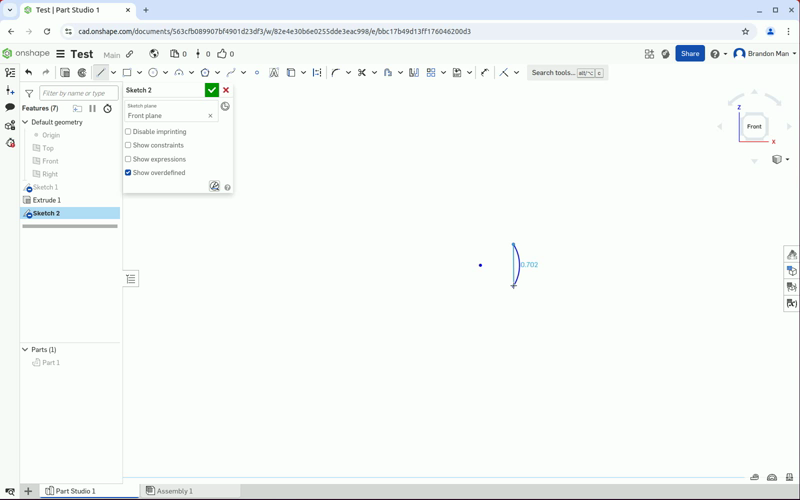
key_up(shift)
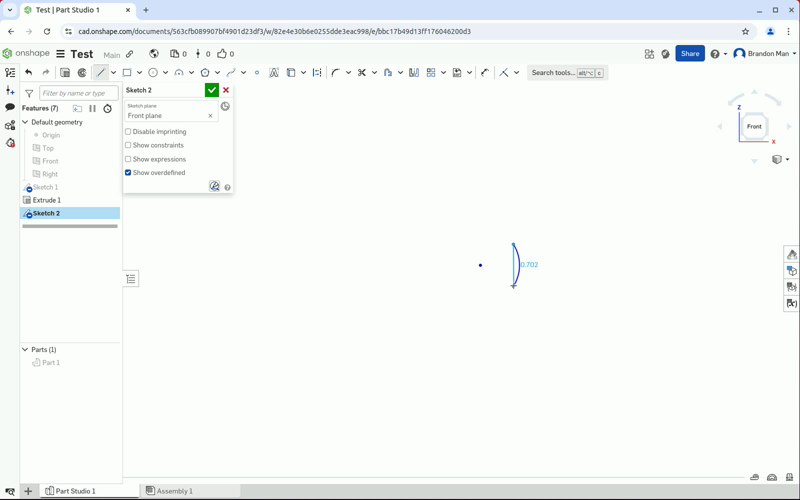
click(513, 285)
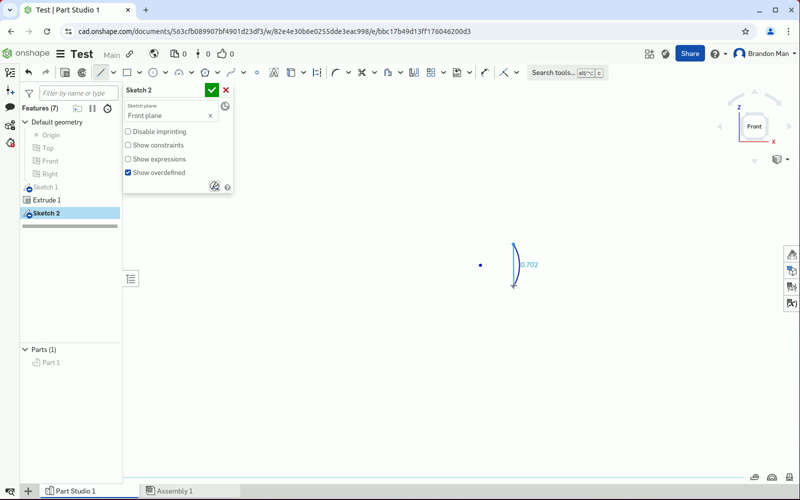
scroll(-6)
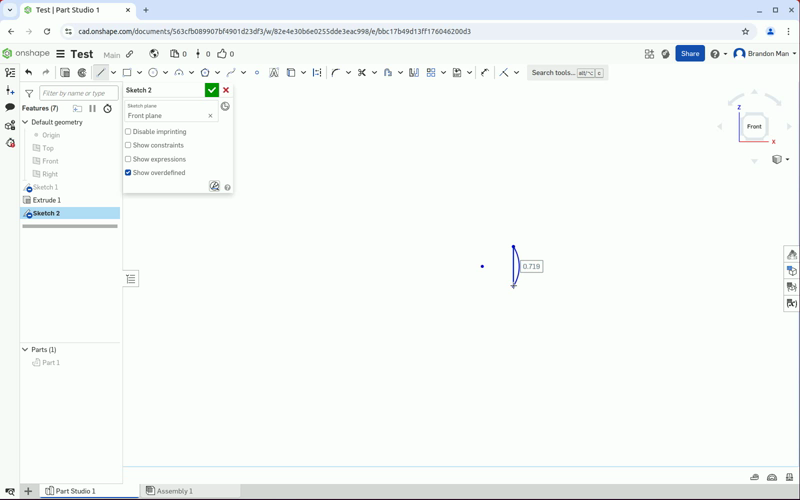
scroll(-6)
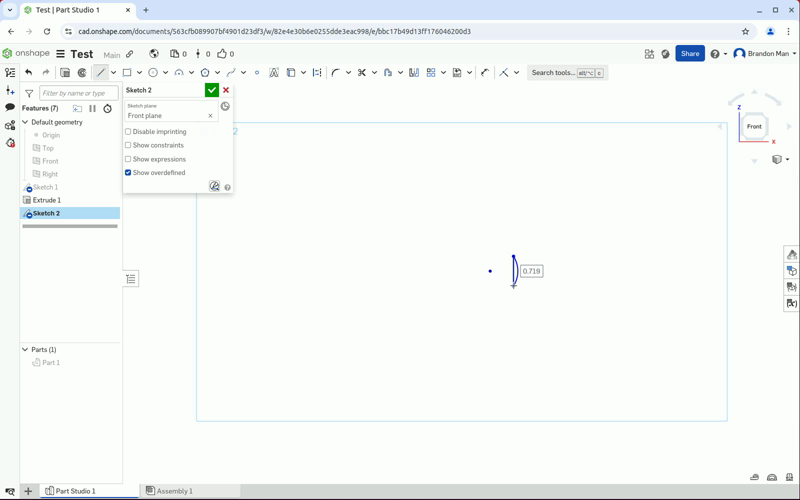
scroll(-6)
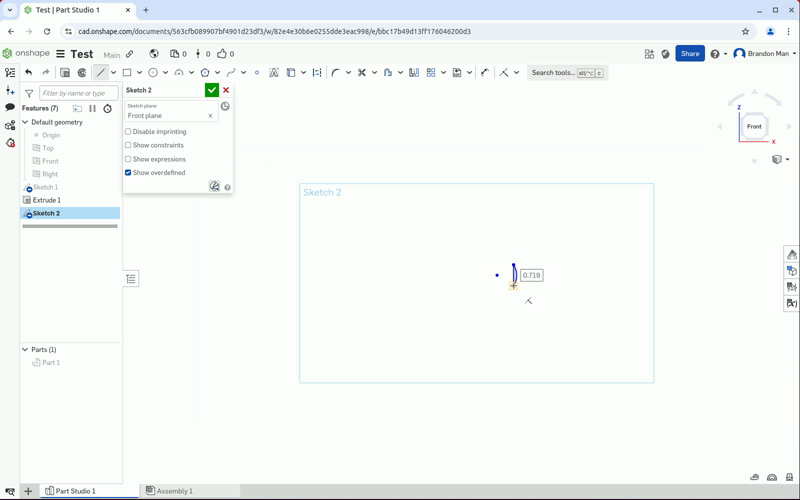
scroll(-6)
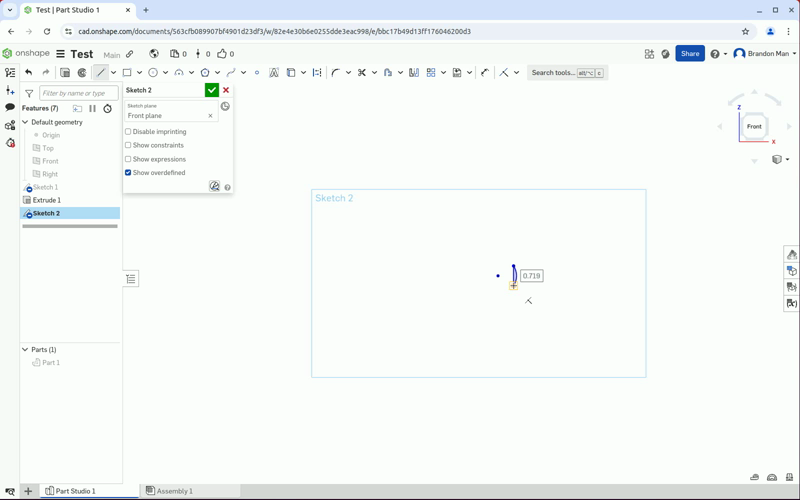
scroll(-6)
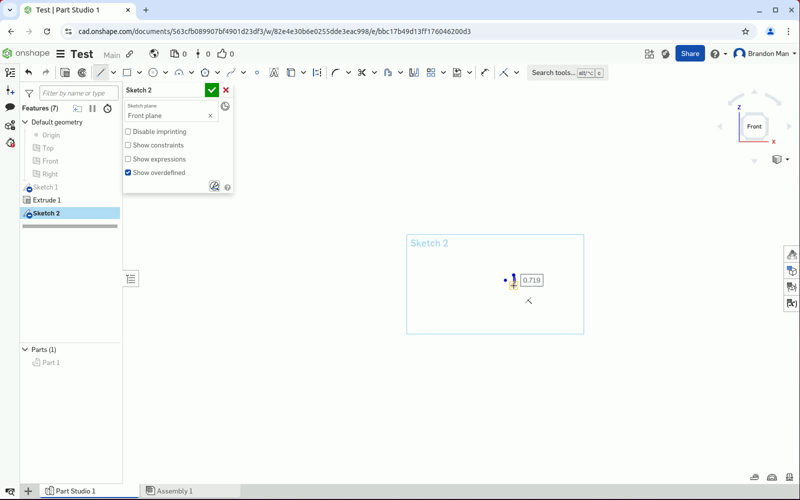
scroll(-6)
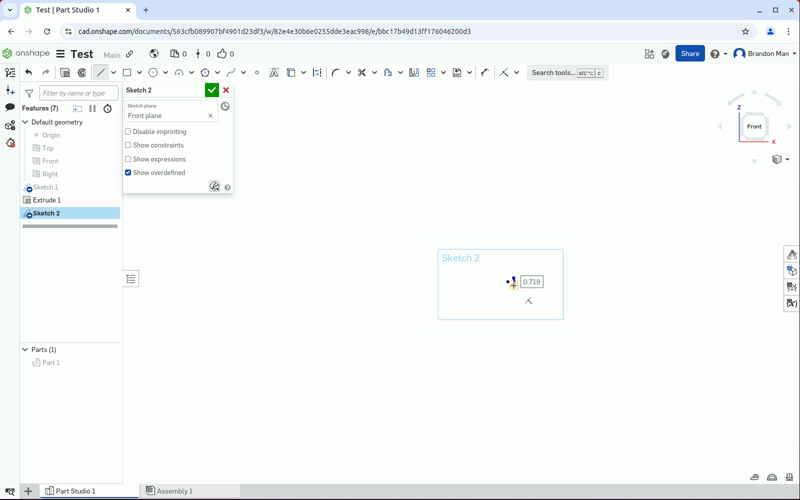
scroll(-6)
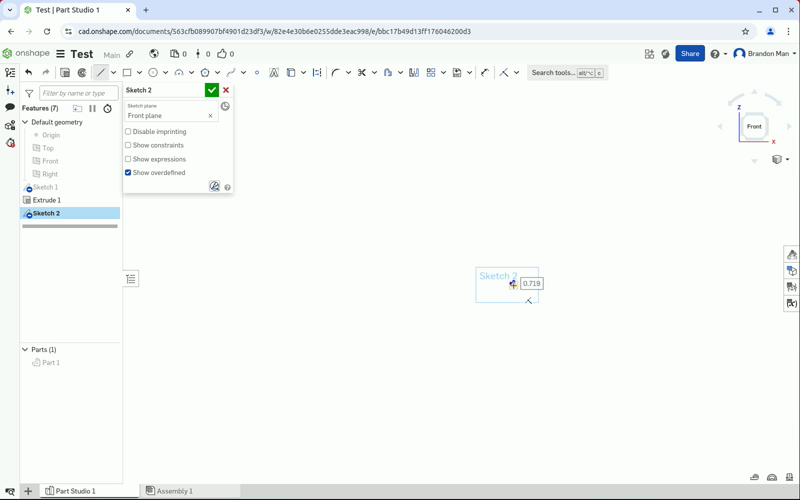
key(esc)
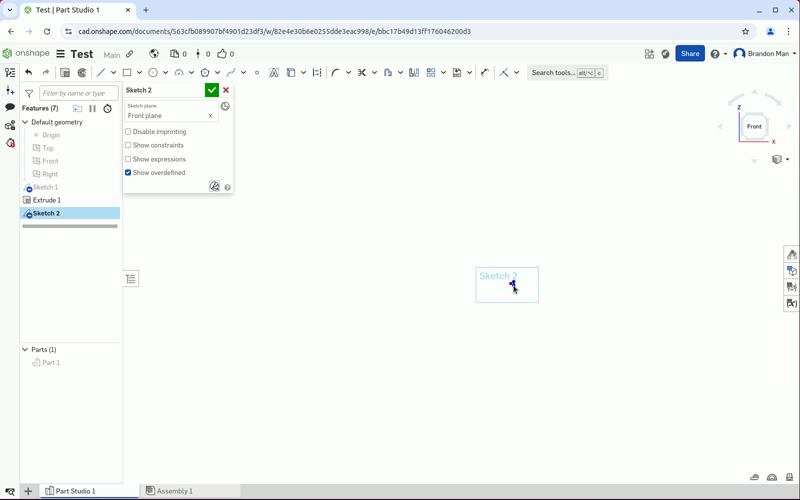
mouse_move(513, 282)
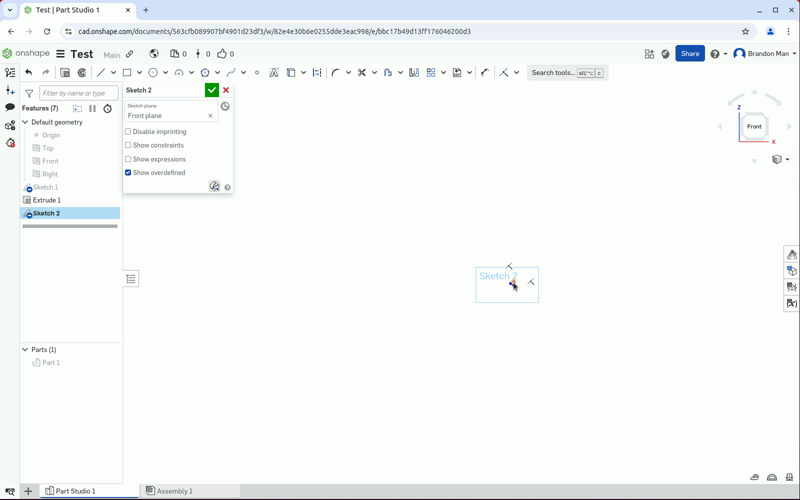
scroll(6)
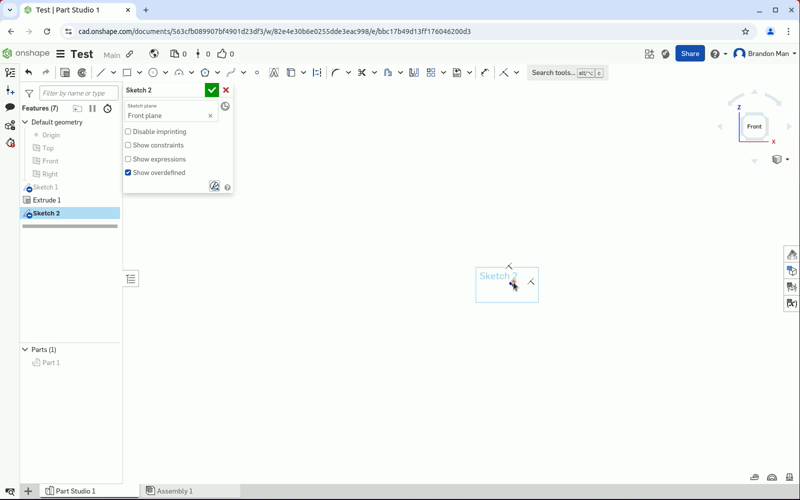
scroll(6)
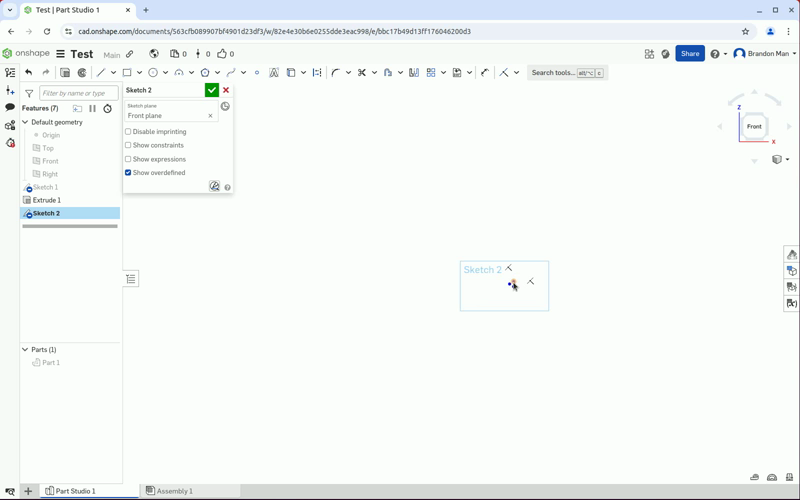
scroll(6)
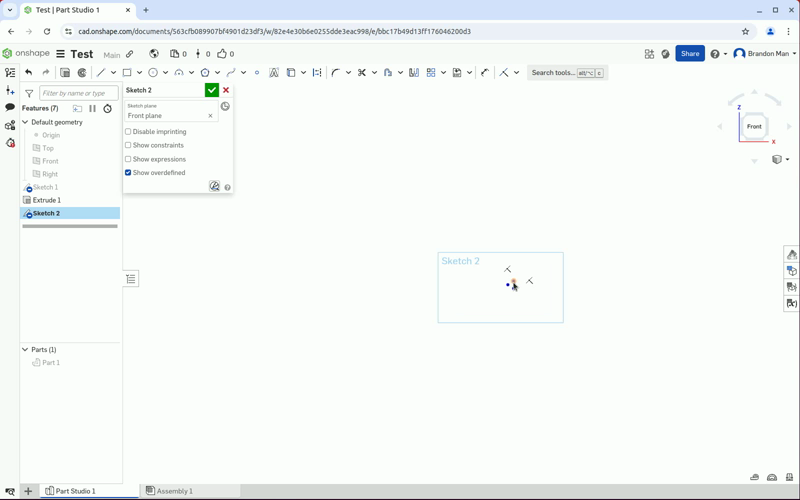
scroll(6)
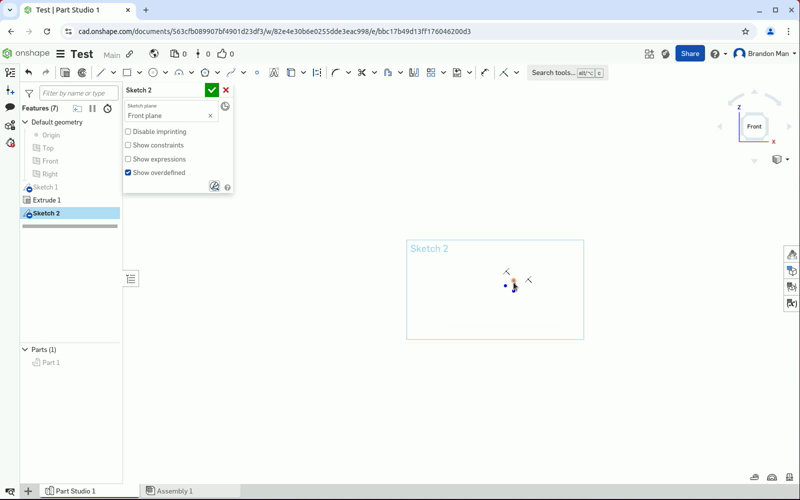
scroll(6)
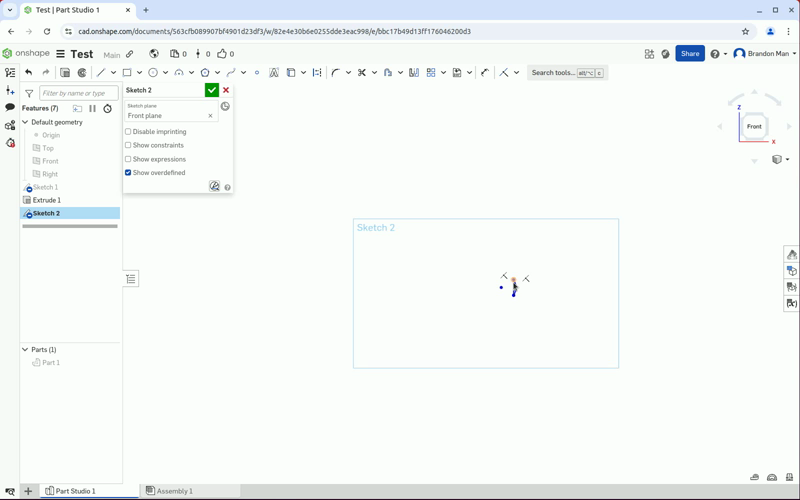
scroll(6)
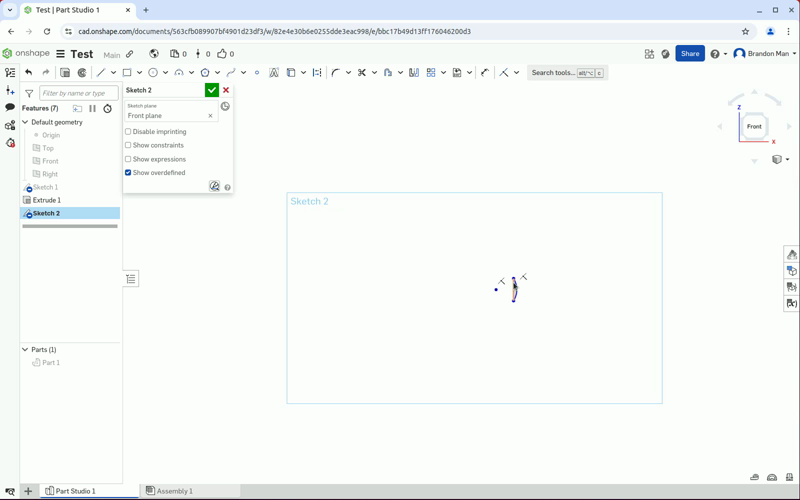
scroll(6)
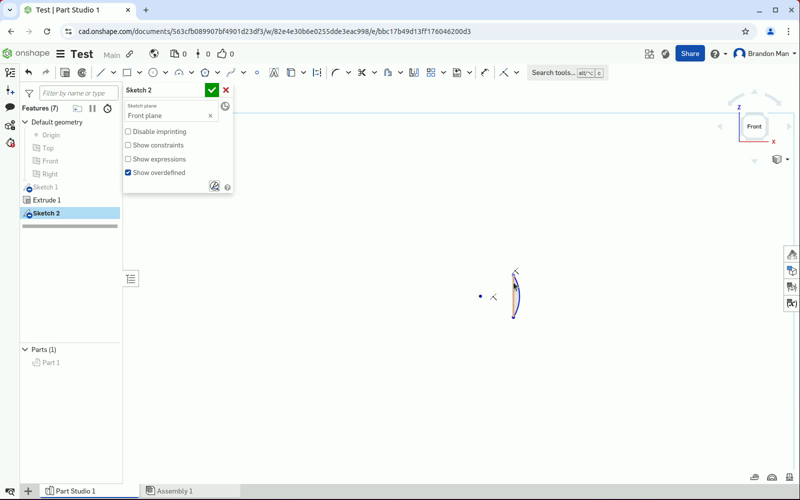
click(513, 282)
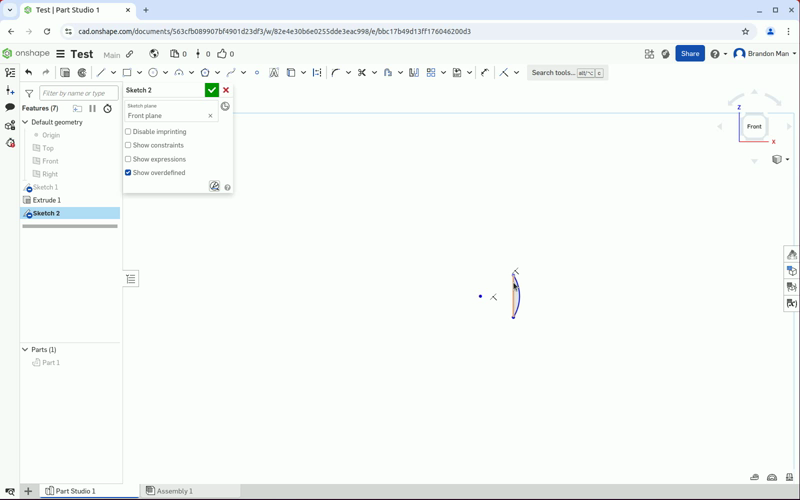
scroll(-6)
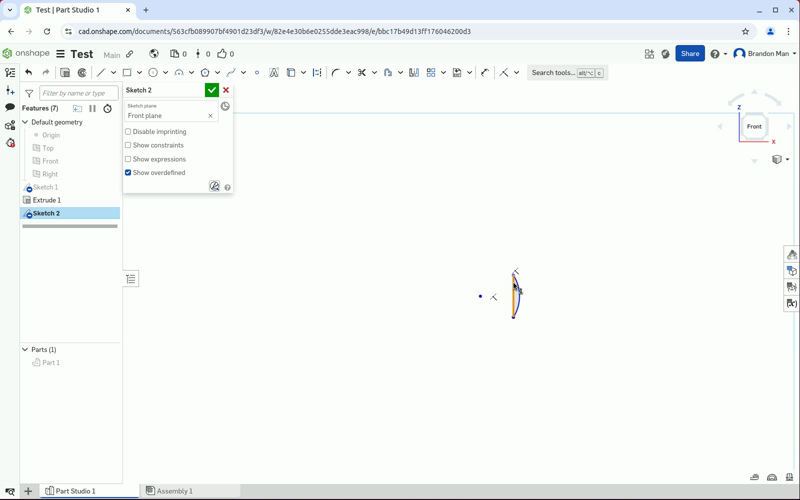
scroll(-6)
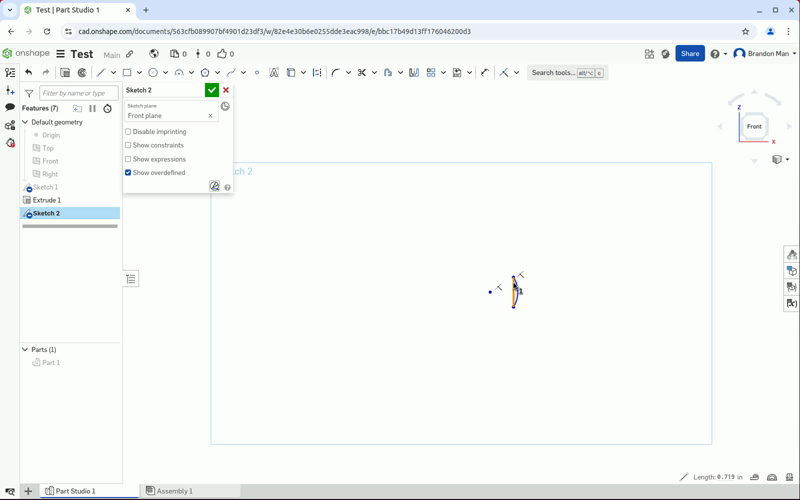
scroll(-6)
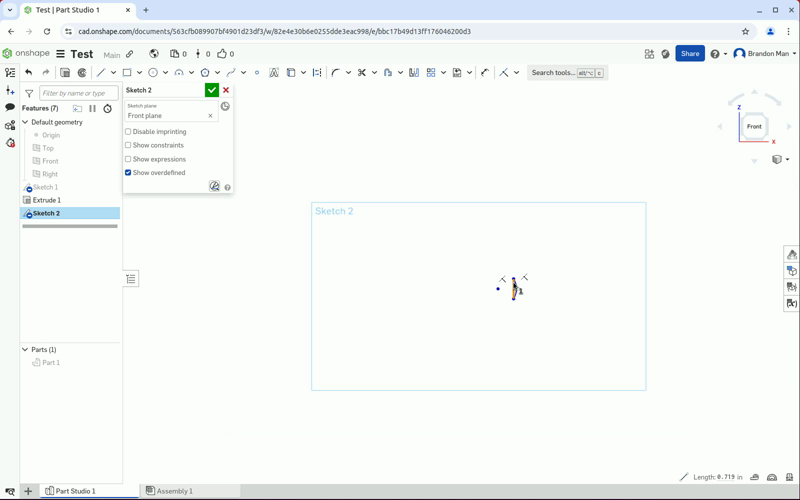
scroll(-6)
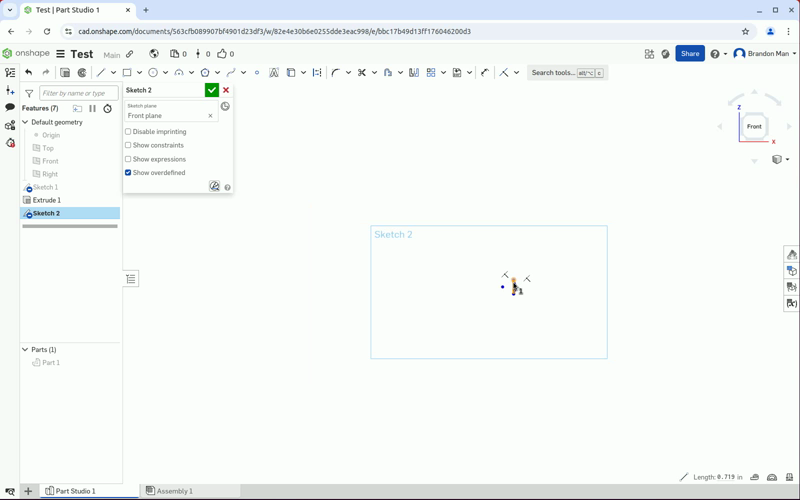
scroll(-6)
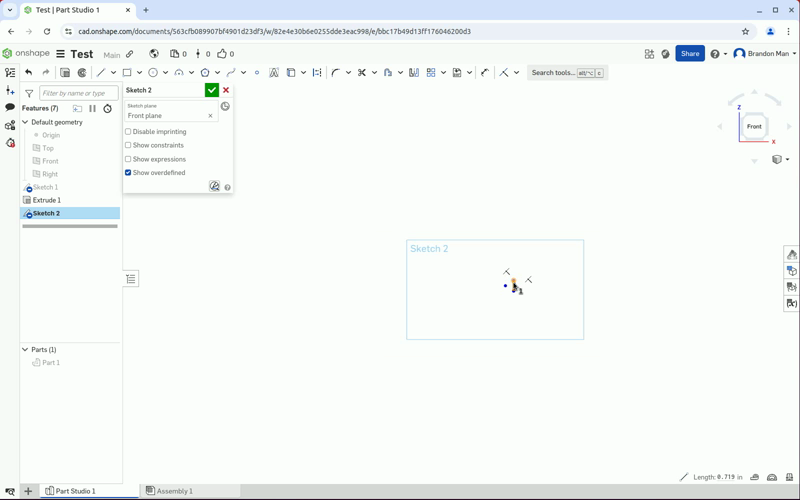
scroll(-6)
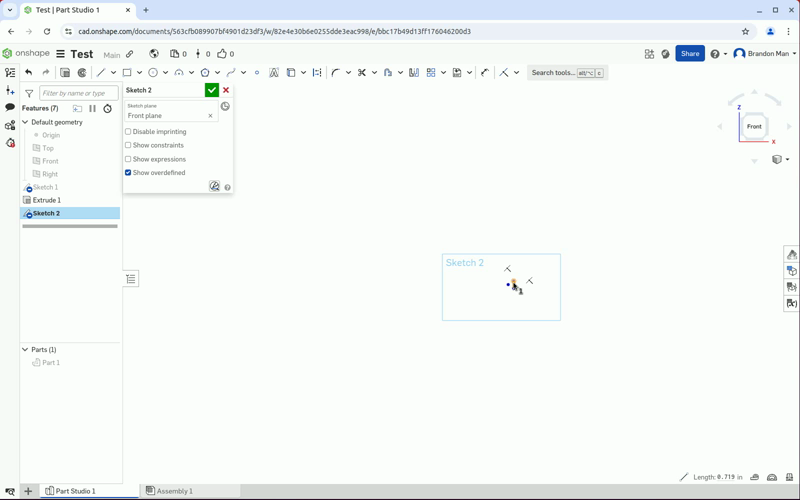
scroll(-6)
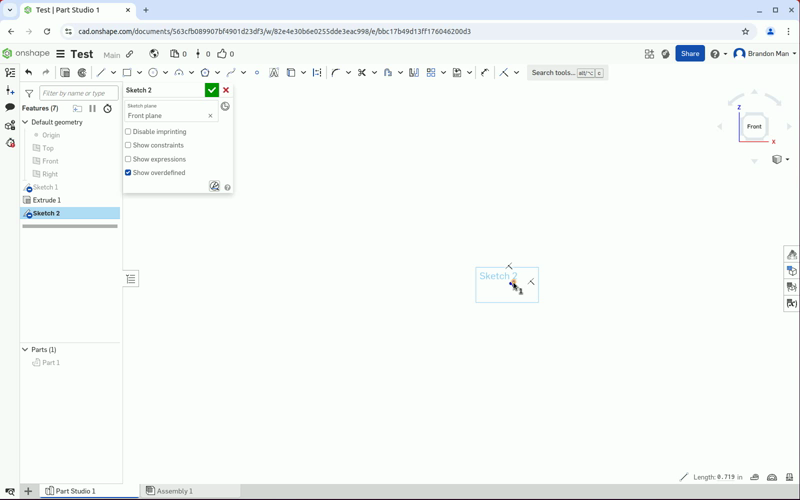
mouse_move(73, 352)
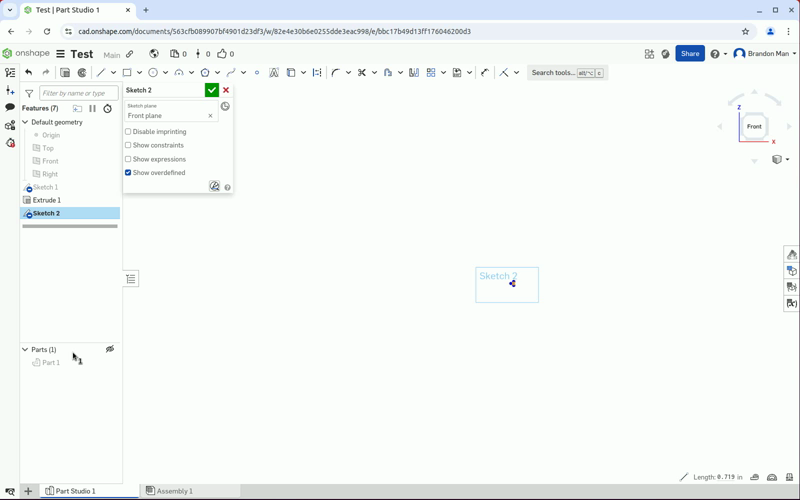
key(shift+y)
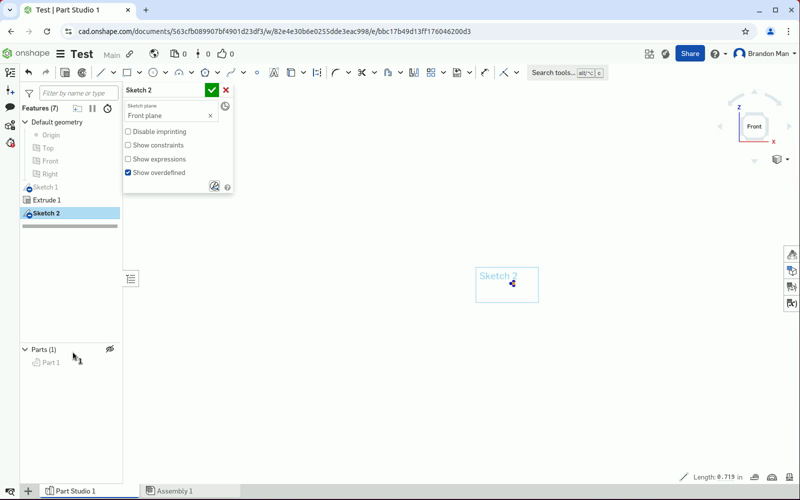
key(shift+e)
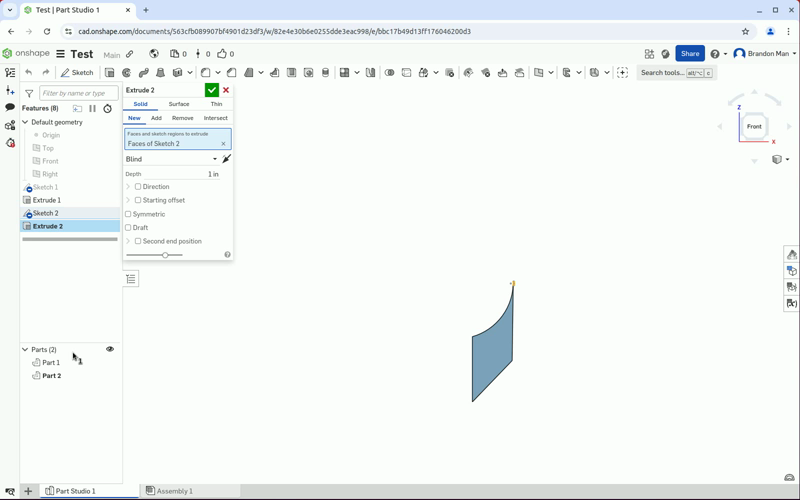
mouse_move(143, 106)
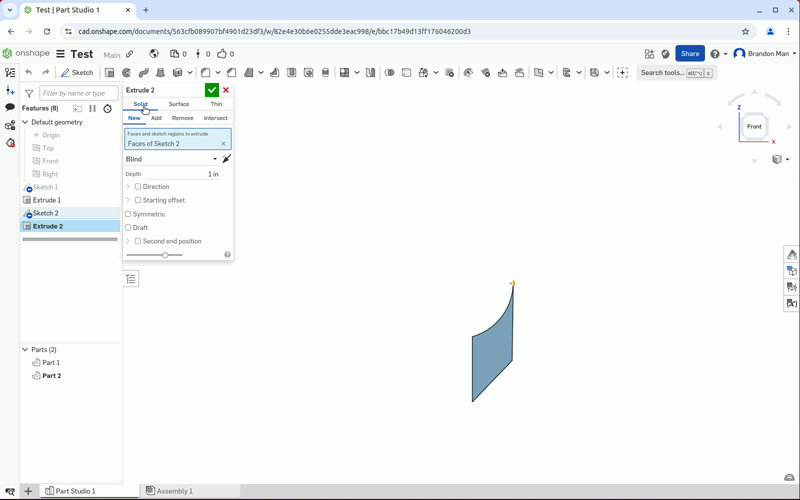
click(143, 106)
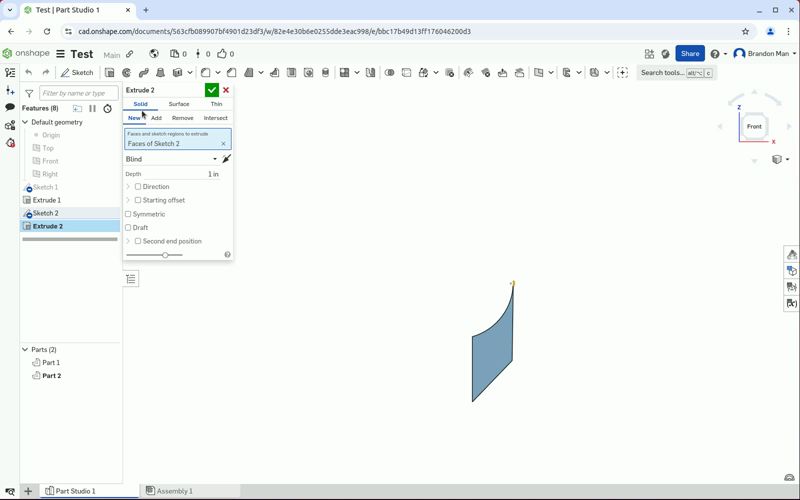
mouse_move(137, 120)
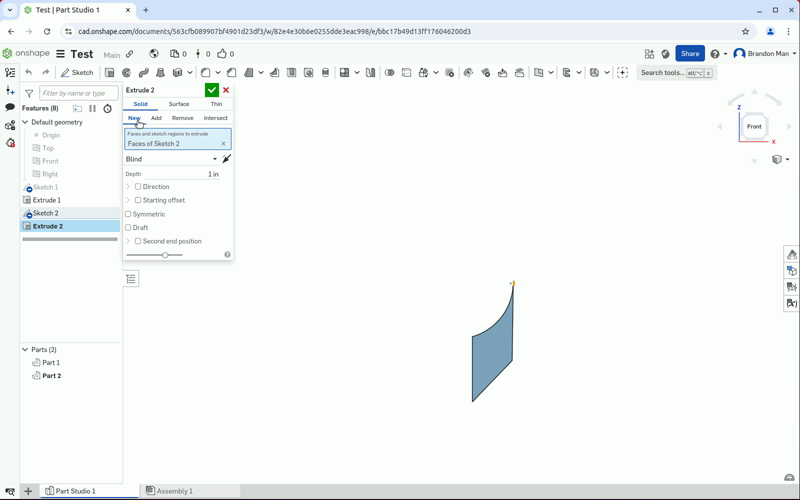
click(137, 120)
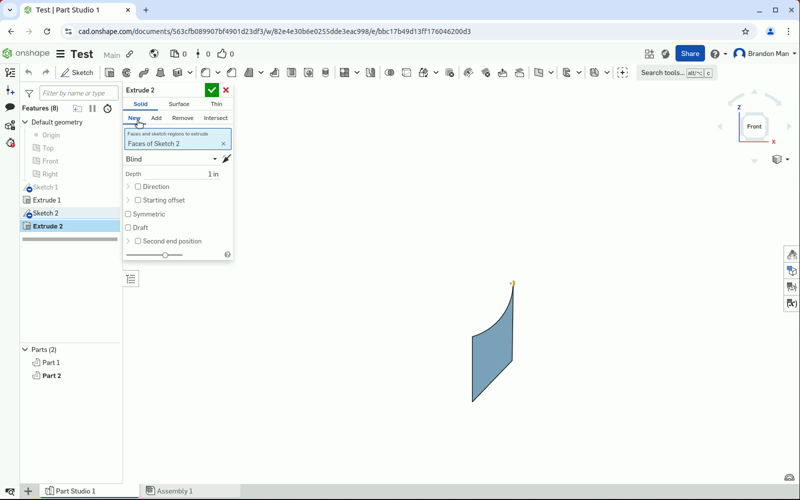
key(tab, 4)
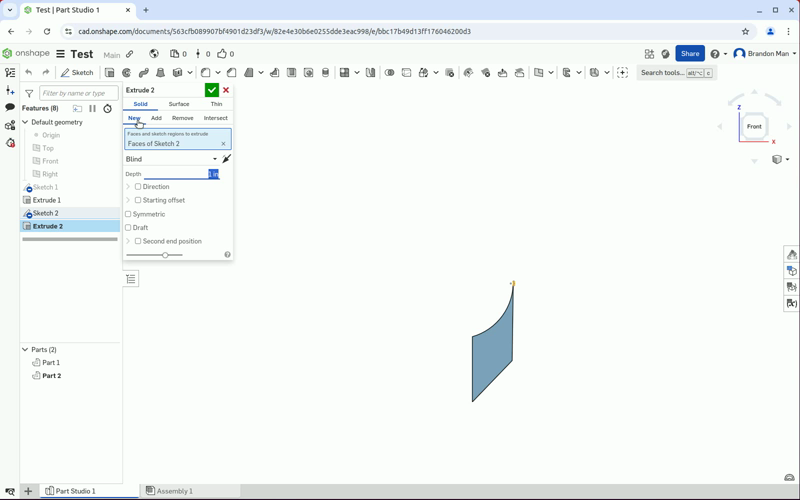
text(1.444)
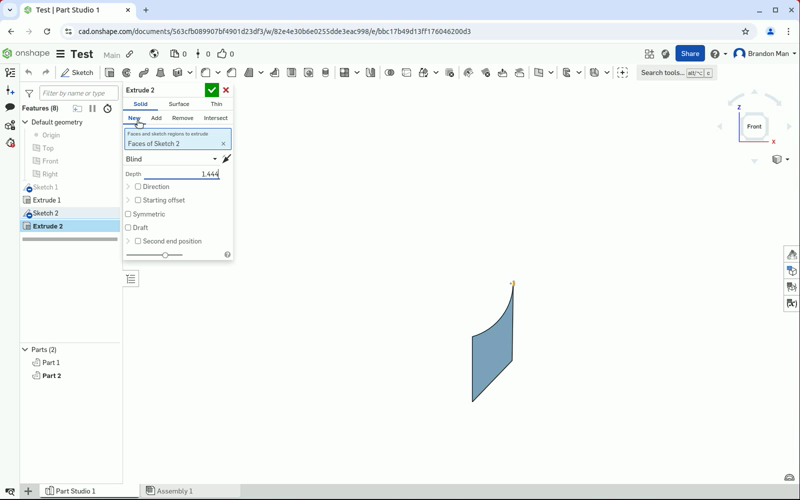
key(enter)
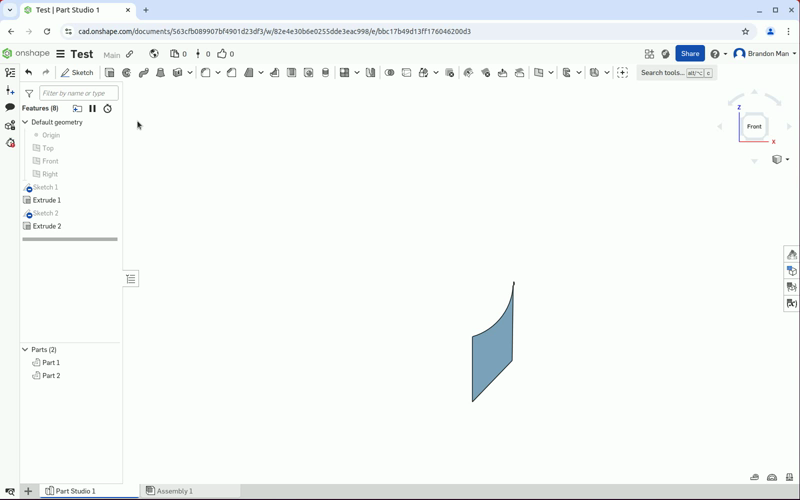
key(shift+h)
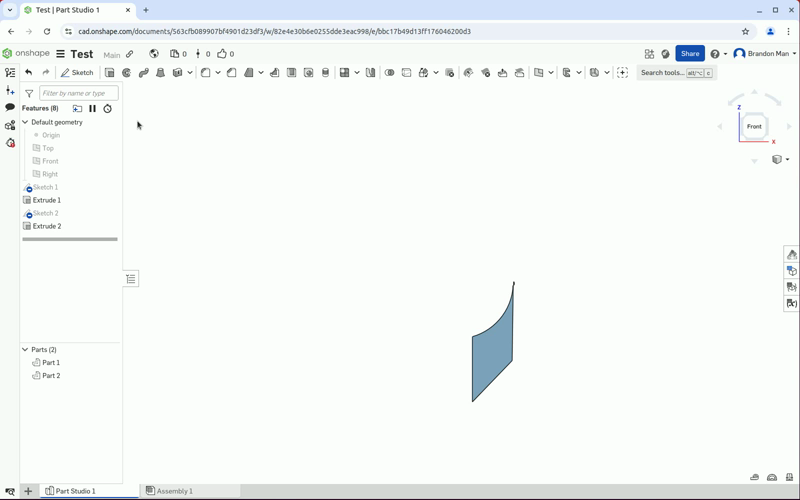
key(shift+h)
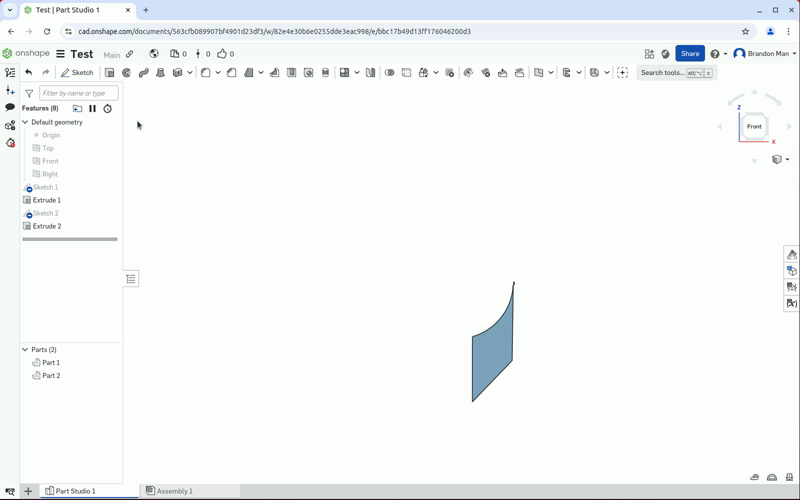
mouse_move(73, 189)
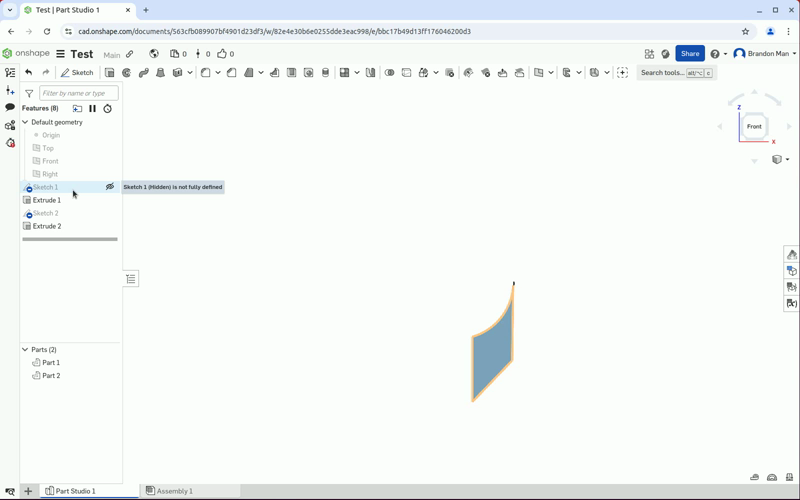
click(73, 189)
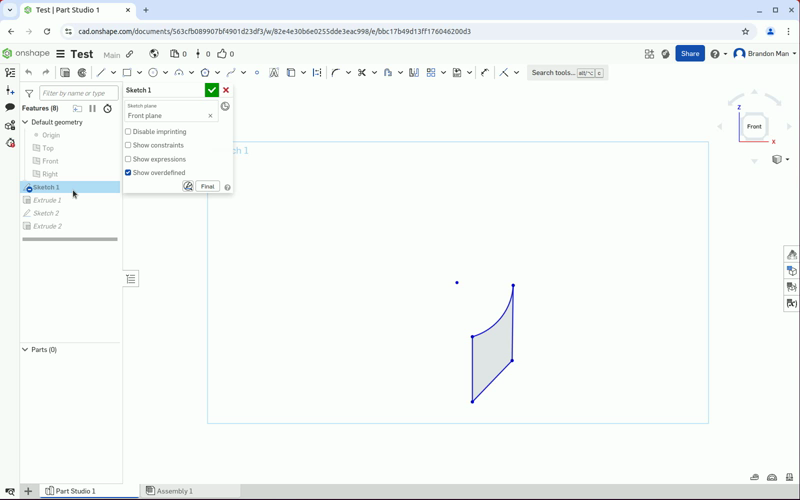
mouse_move(229, 92)
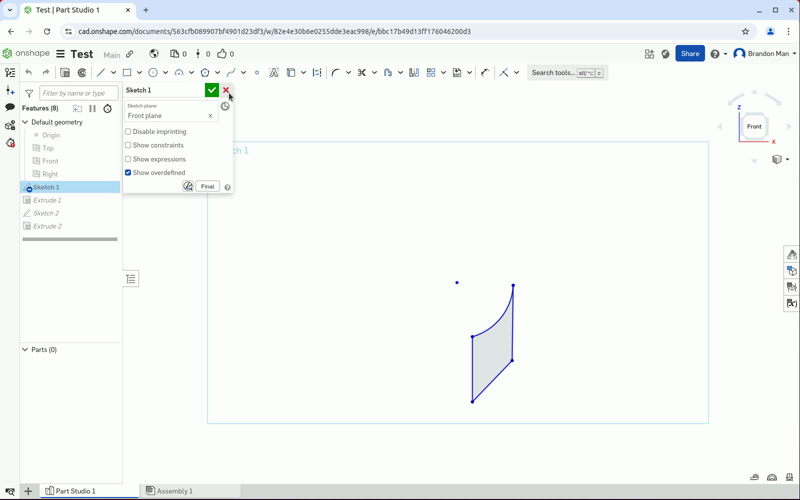
click(229, 92)
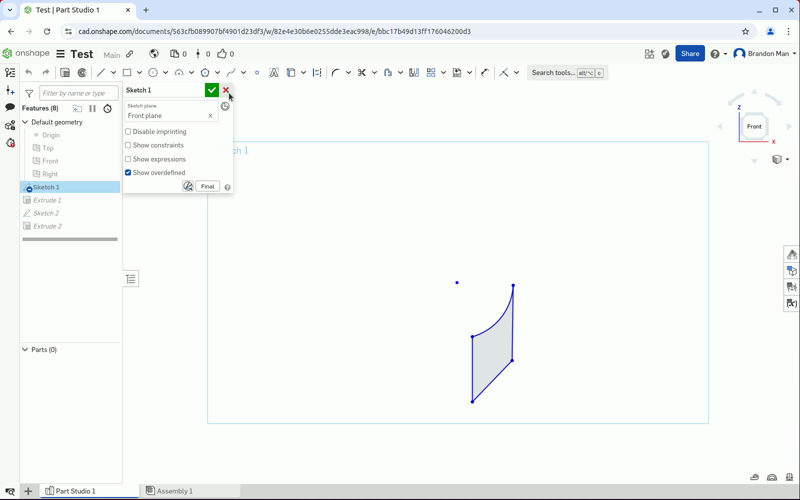
key(shift+s)
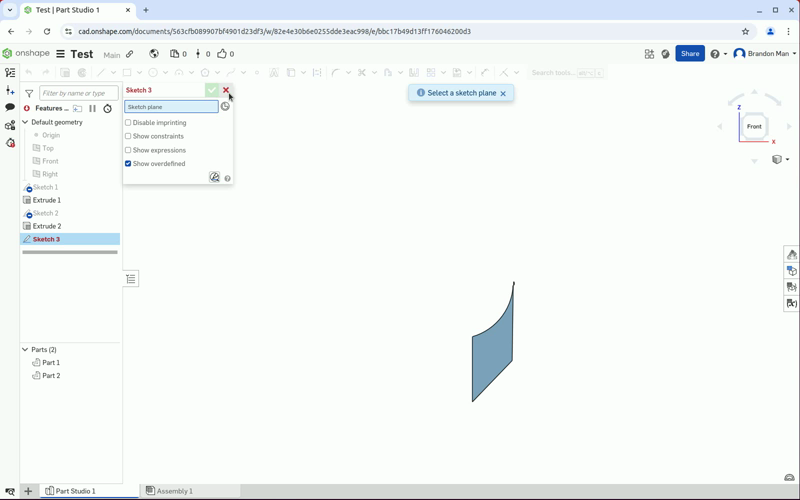
mouse_move(73, 163)
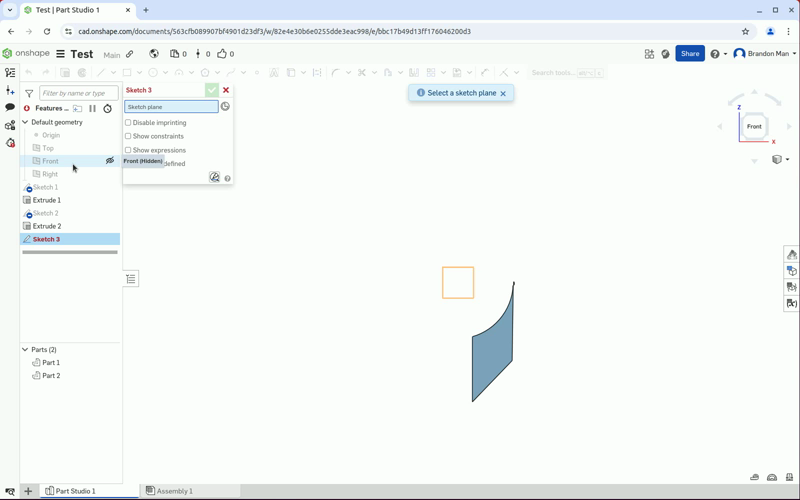
click(73, 163)
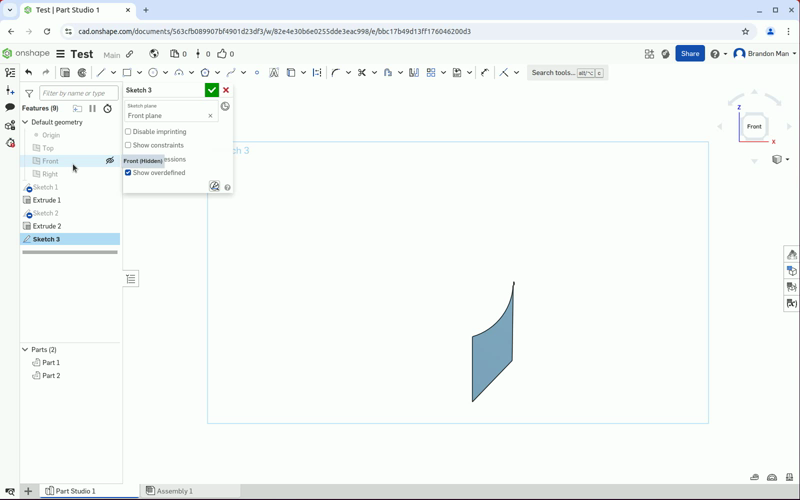
mouse_move(73, 352)
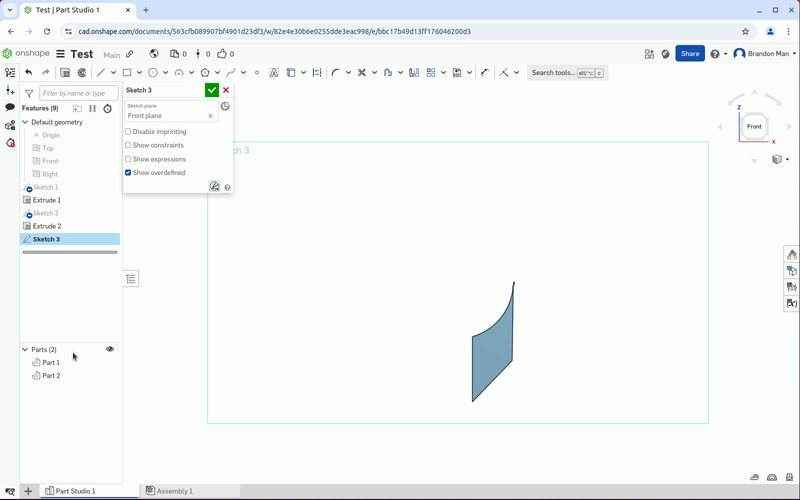
key(y)
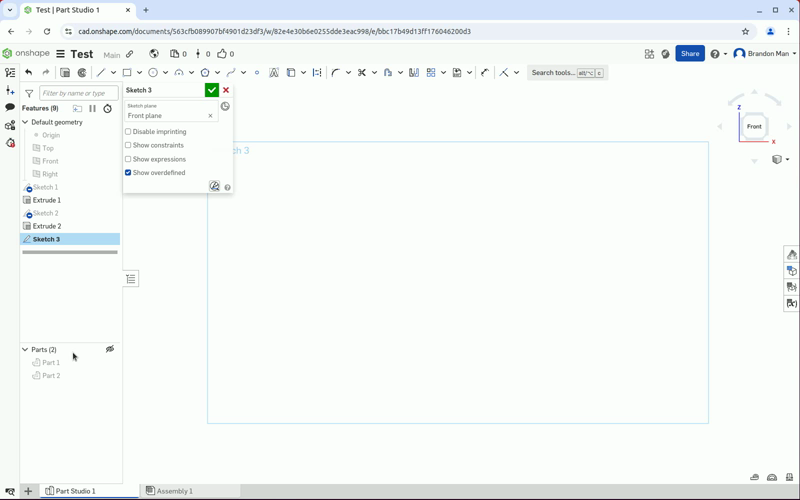
key(l)
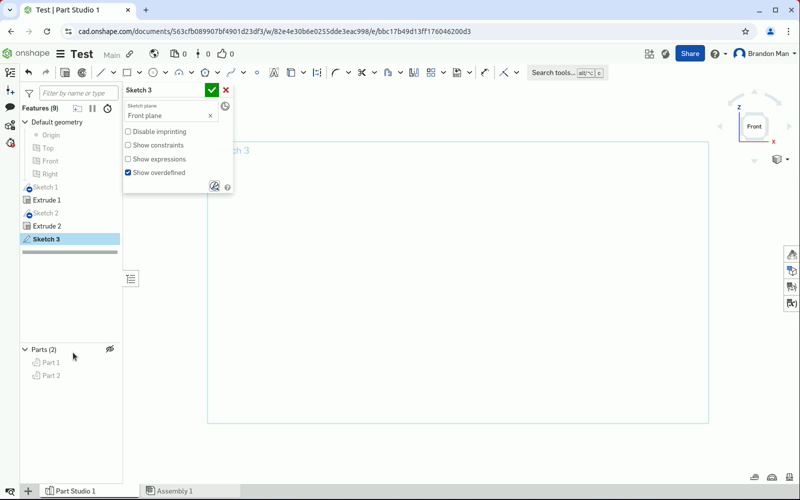
key_down(shift)
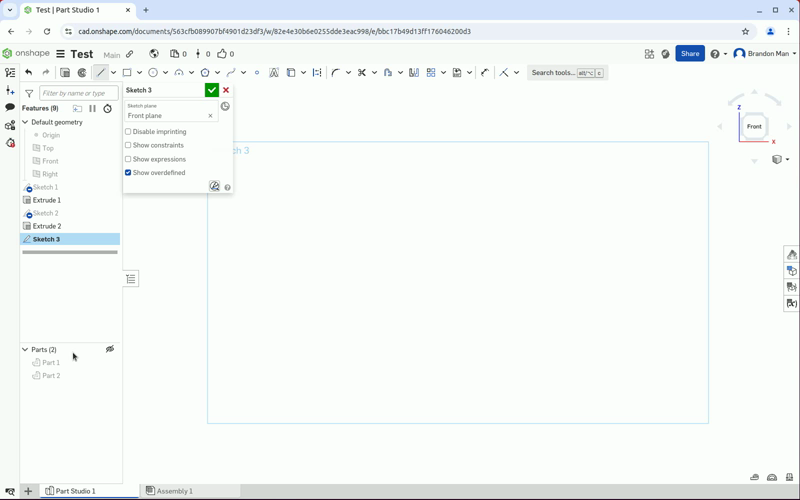
mouse_move(407, 356)
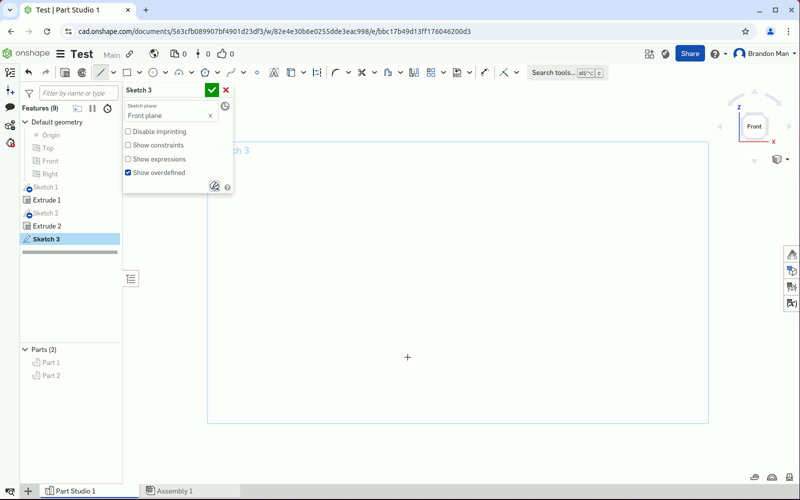
click(407, 356)
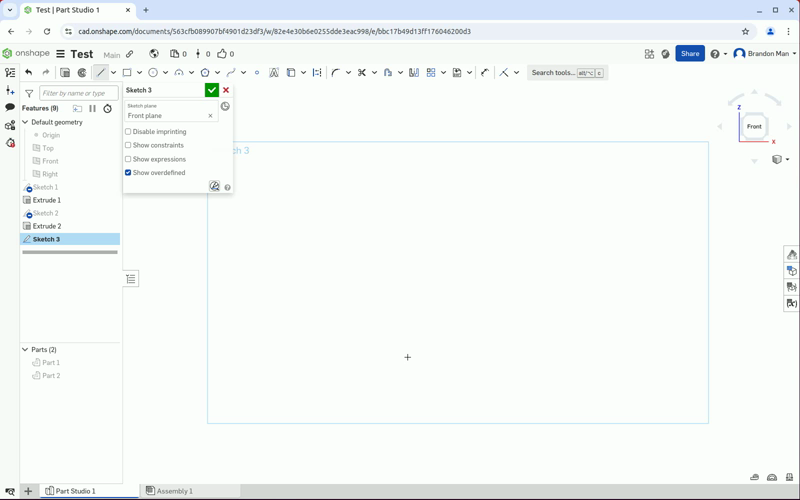
key_up(shift)
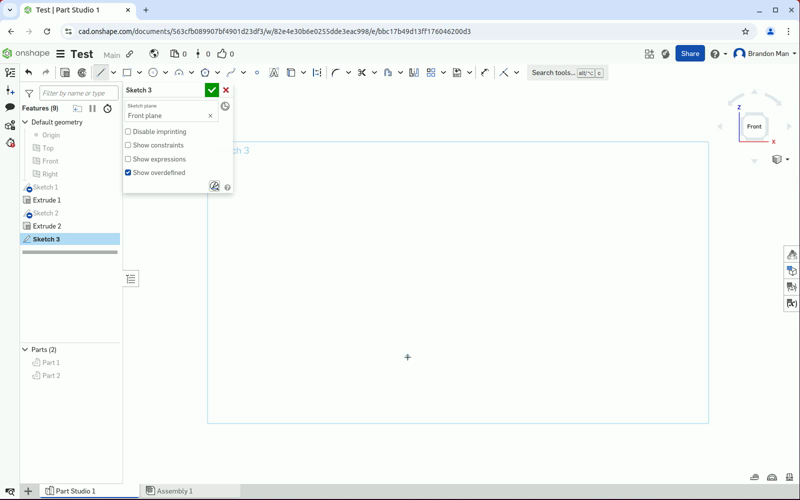
key_down(shift)
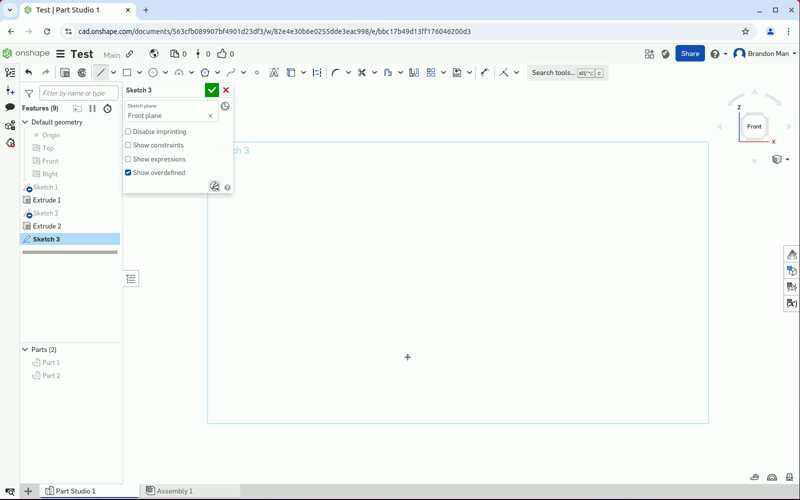
mouse_move(437, 356)
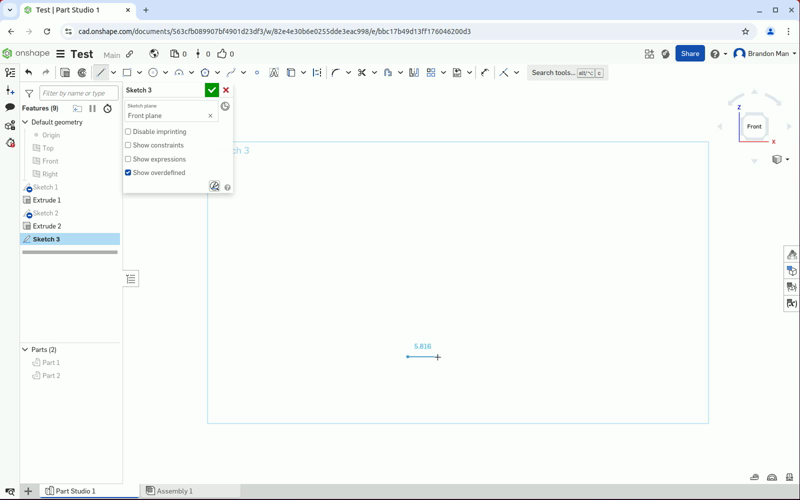
mouse_move(447, 395)
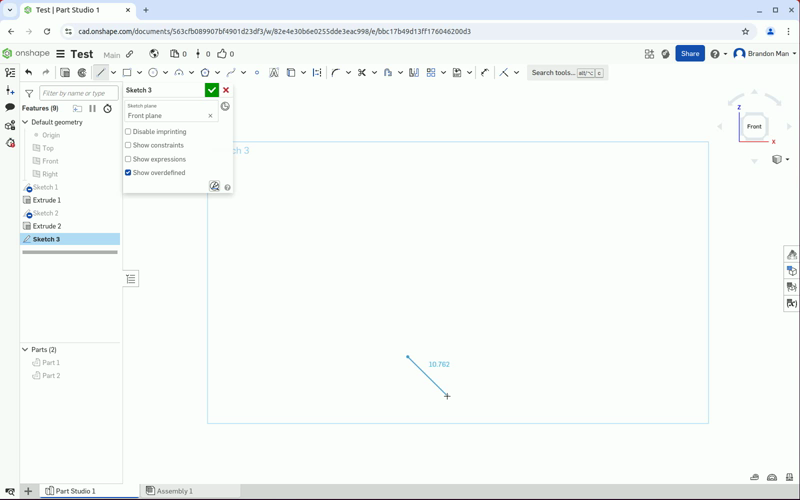
click(447, 395)
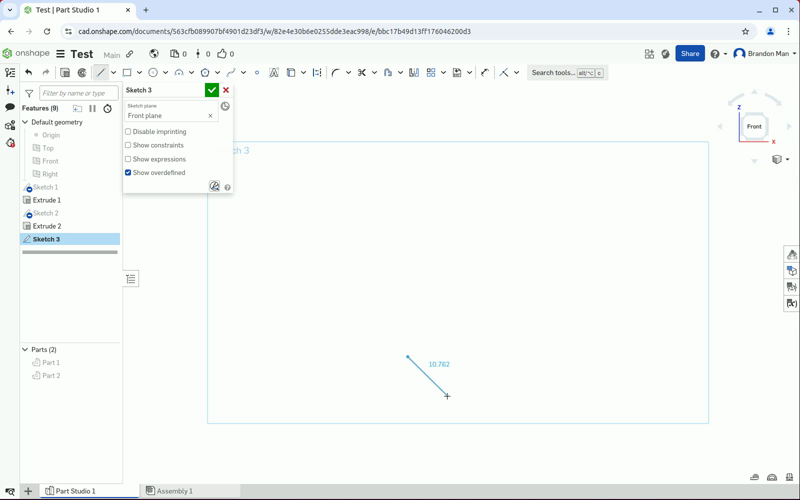
key_up(shift)
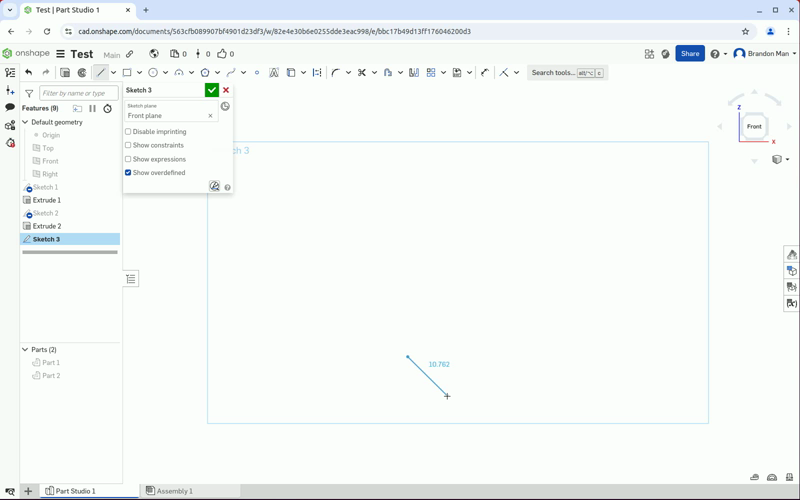
key_down(shift)
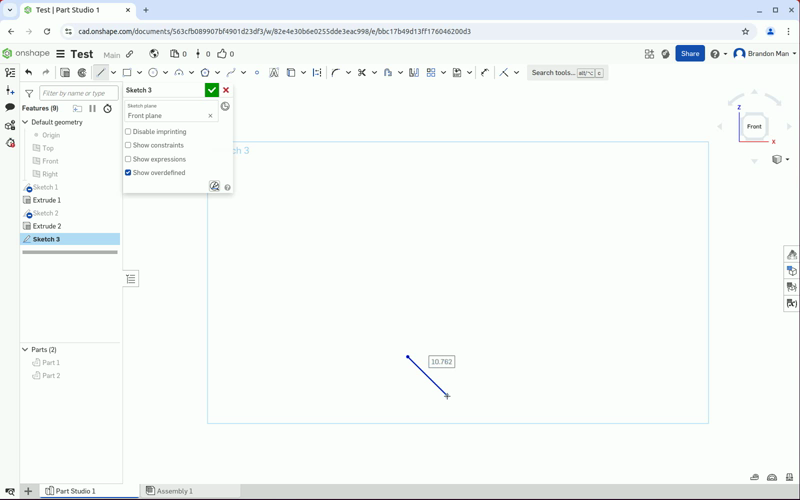
mouse_move(447, 333)
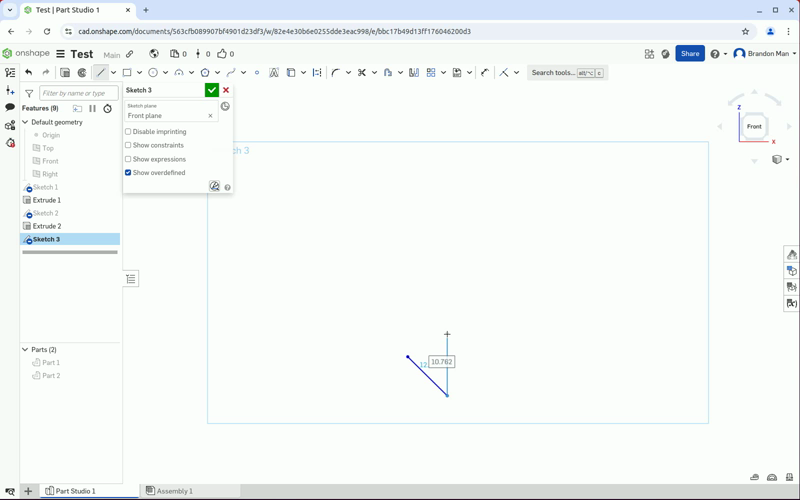
click(447, 333)
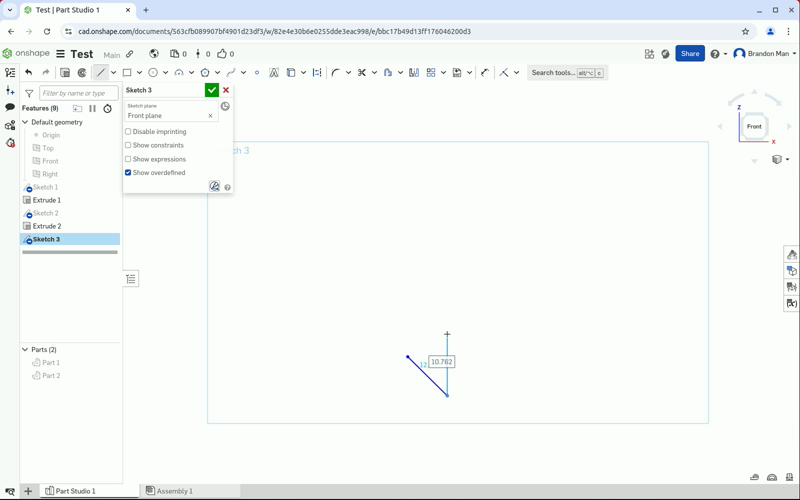
key_up(shift)
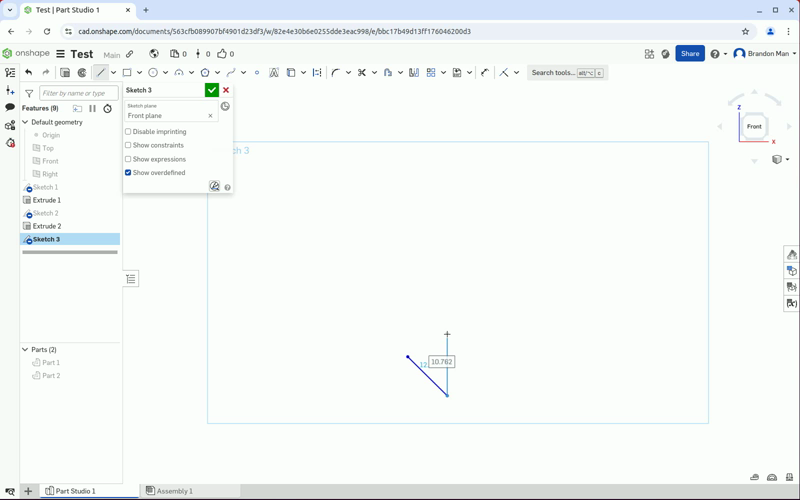
key(esc)
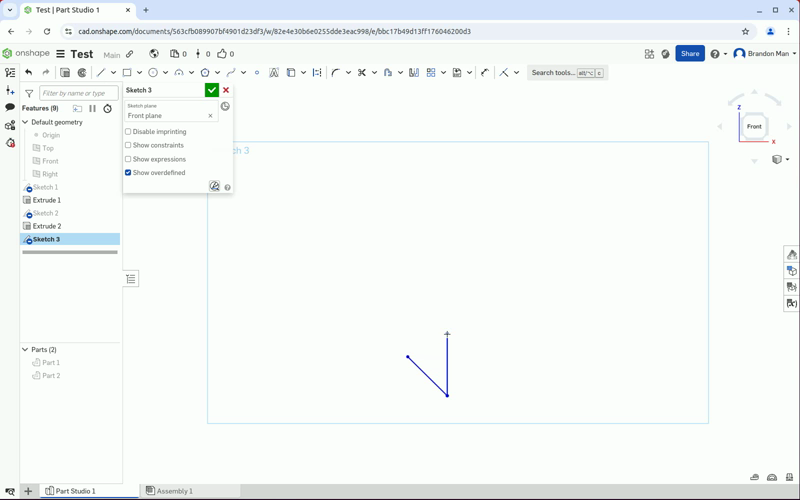
key(a)
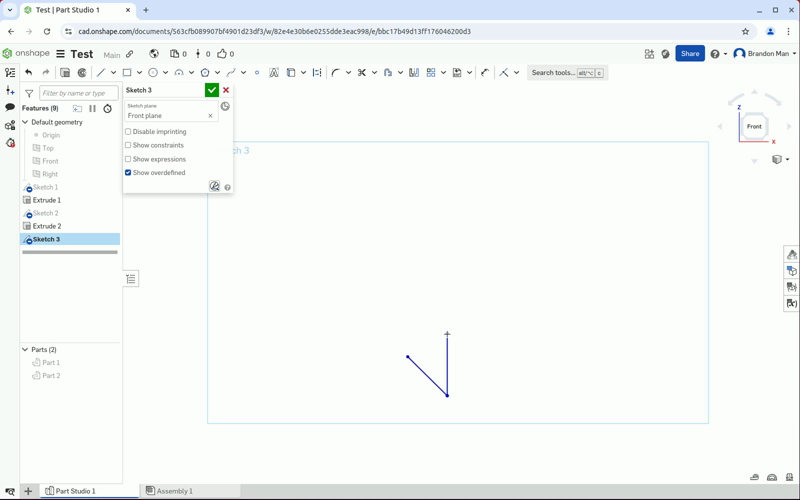
mouse_move(447, 333)
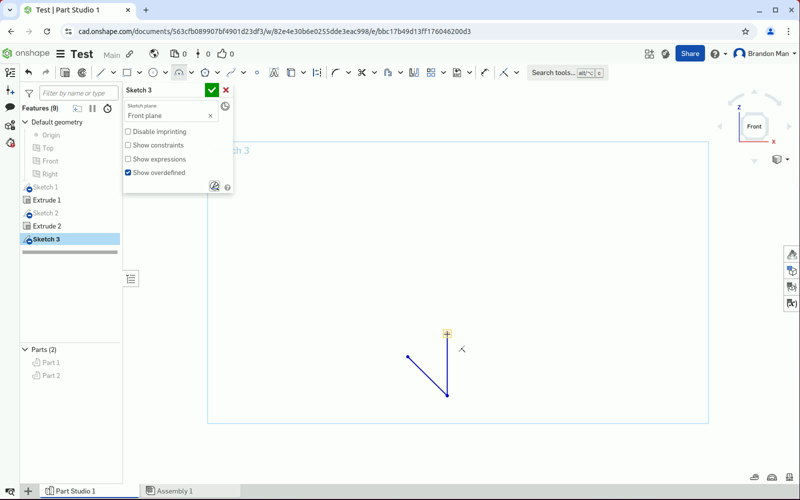
click(447, 333)
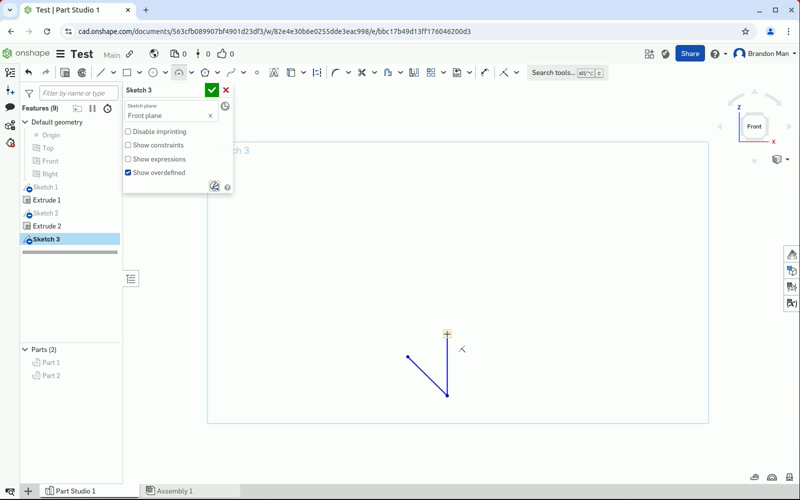
key_down(shift)
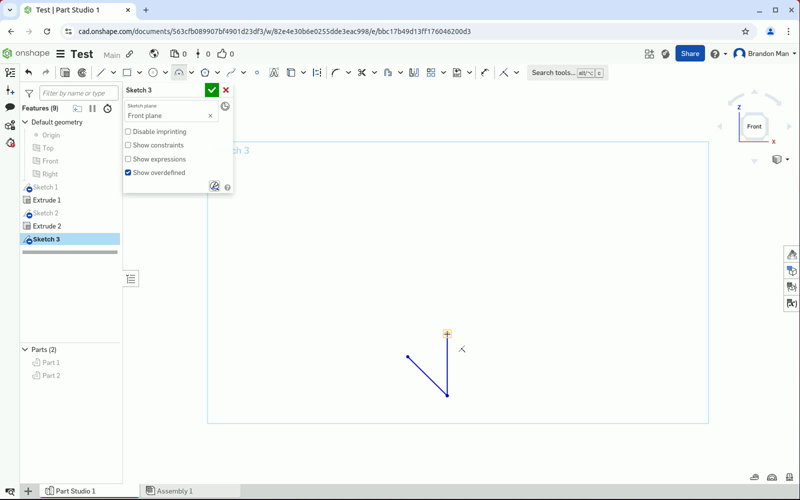
mouse_move(407, 282)
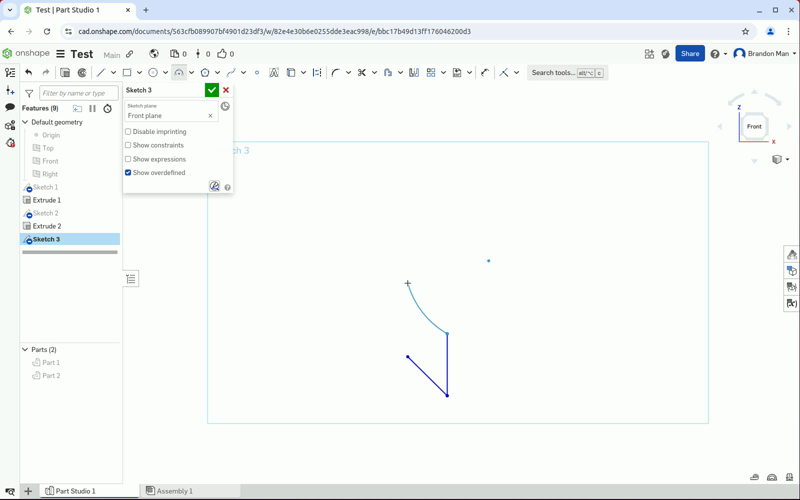
click(407, 282)
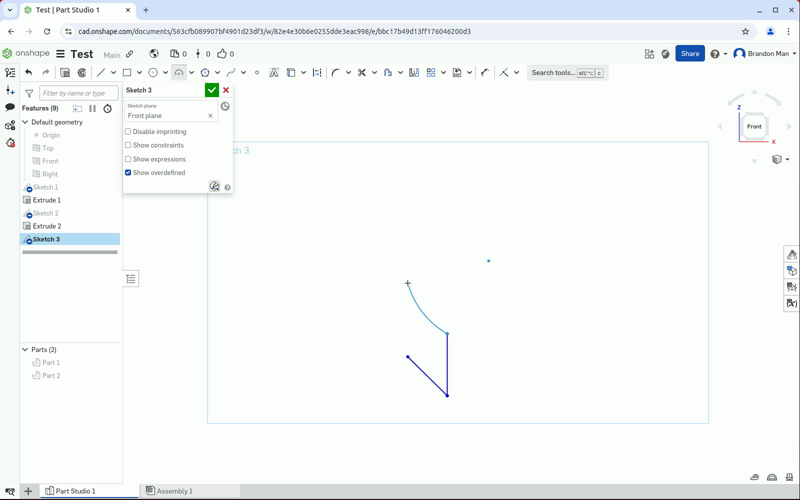
mouse_move(418, 314)
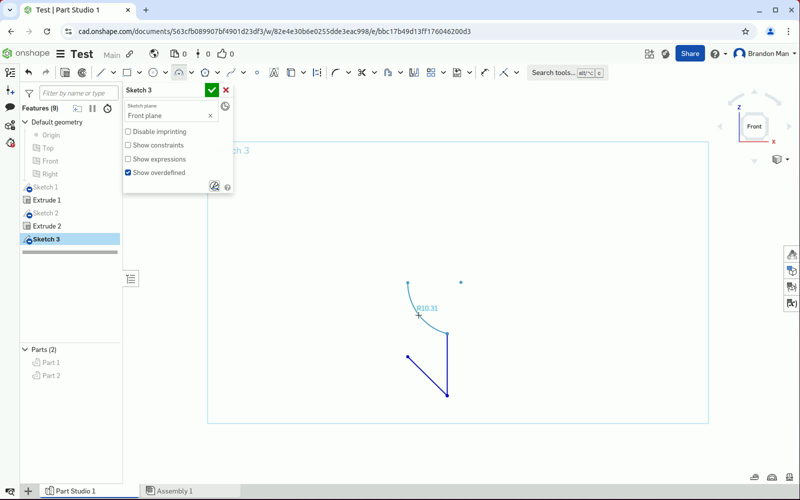
click(418, 314)
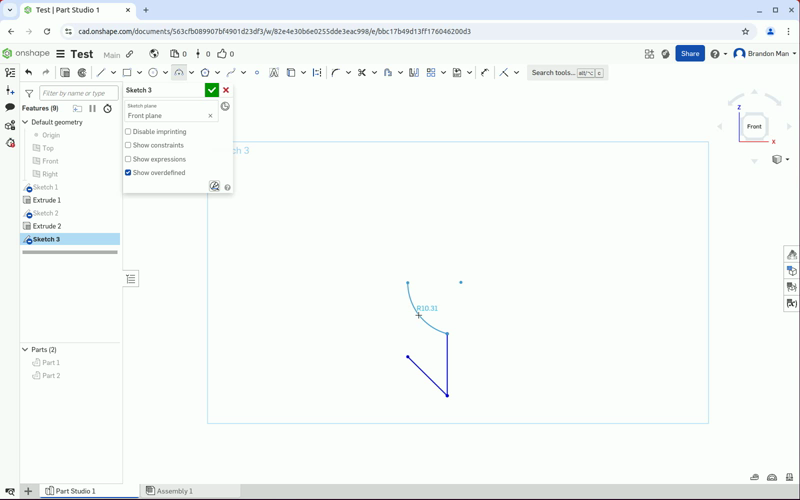
key_up(shift)
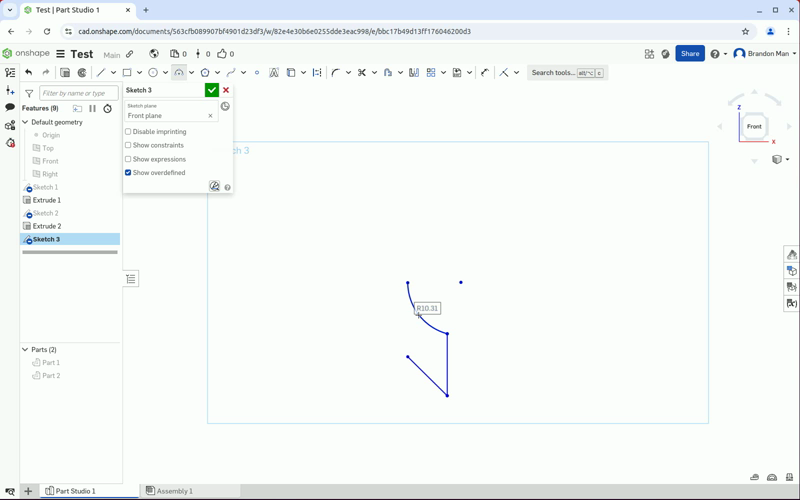
key(esc)
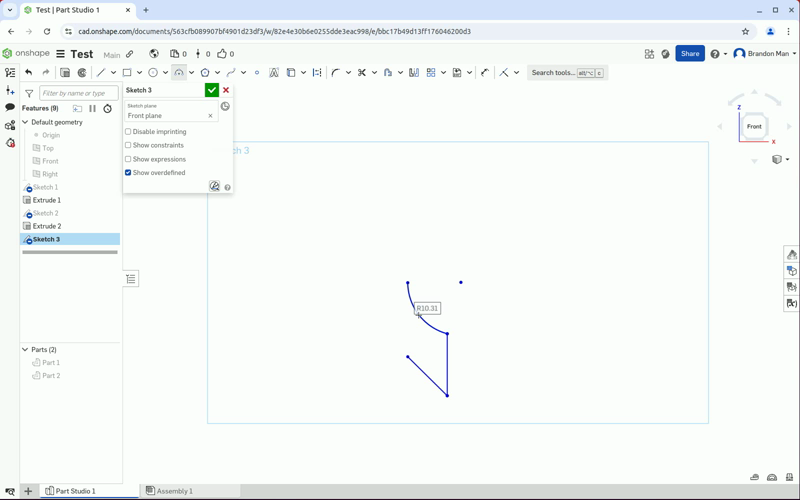
key(l)
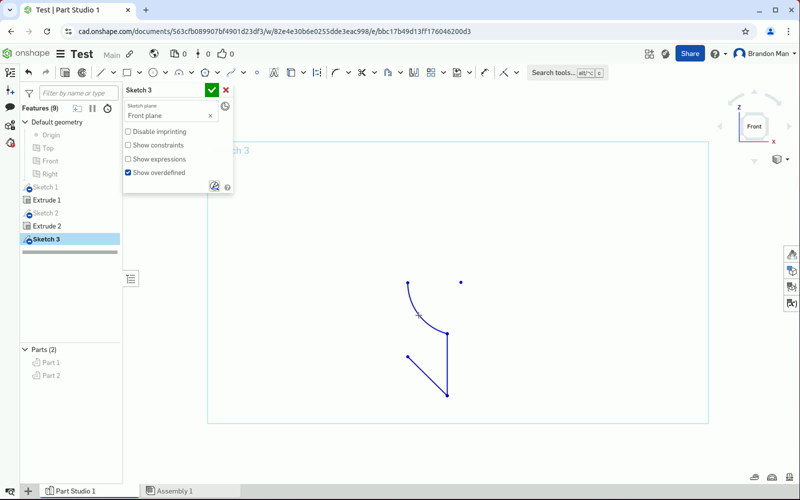
mouse_move(407, 282)
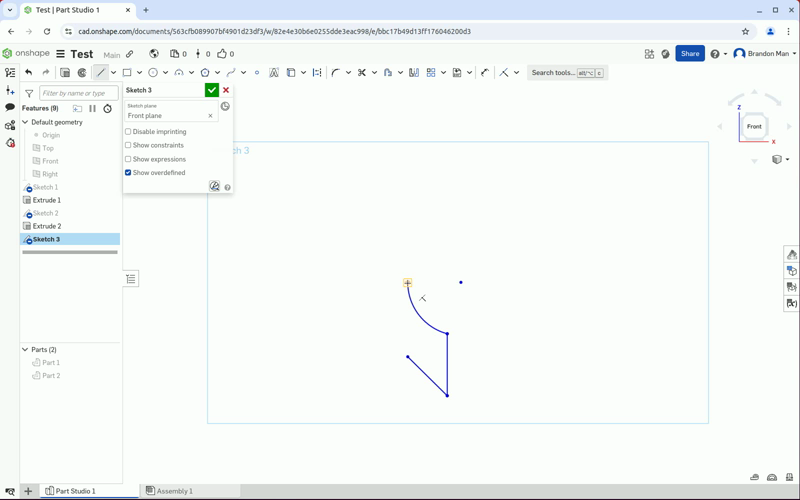
click(407, 282)
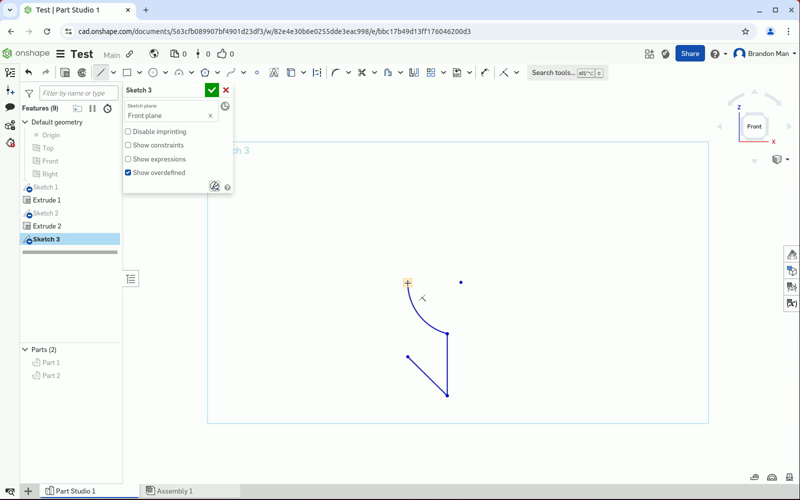
key_down(shift)
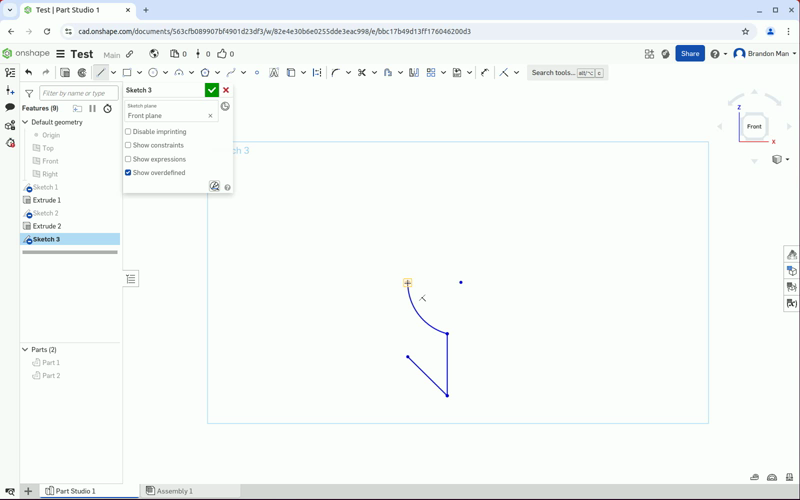
mouse_move(407, 356)
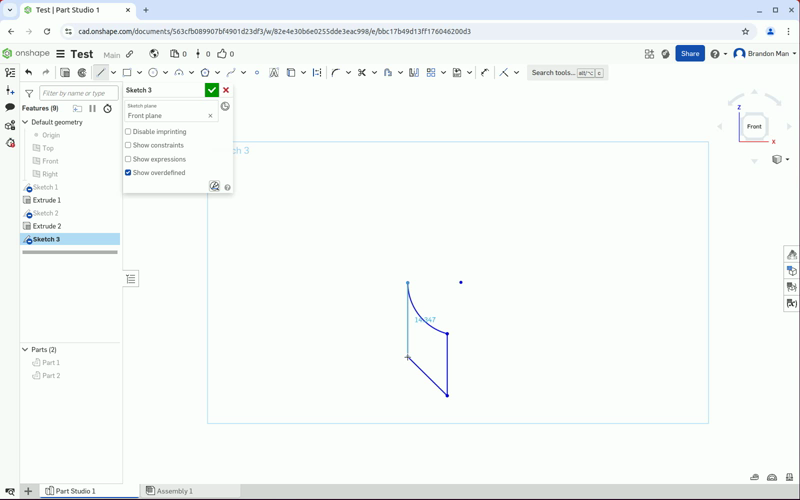
key_up(shift)
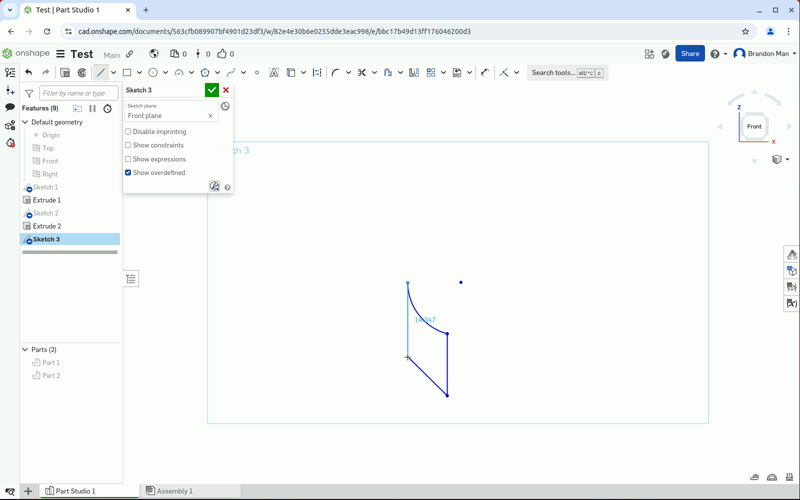
click(407, 356)
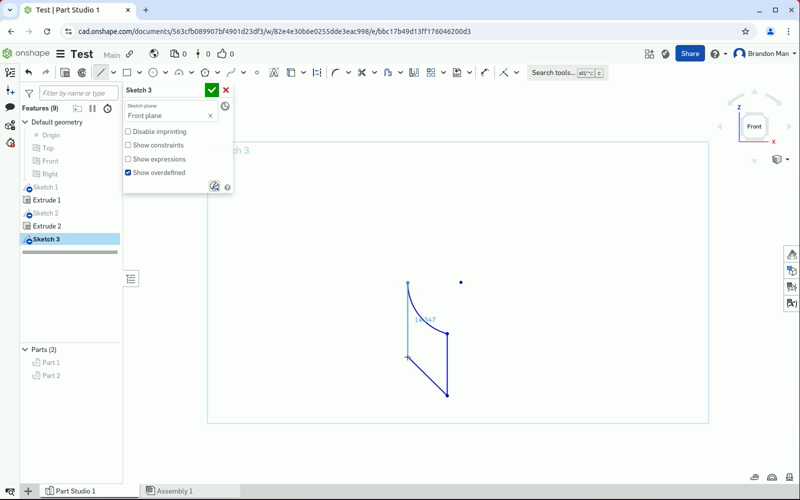
key(esc)
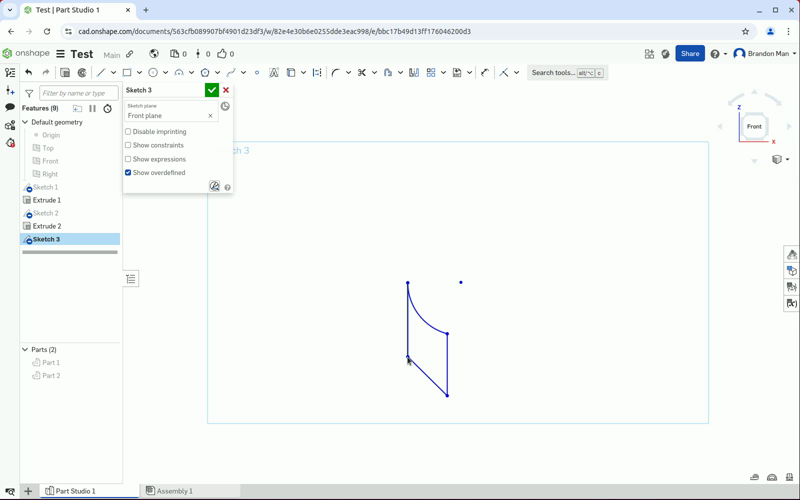
mouse_move(417, 360)
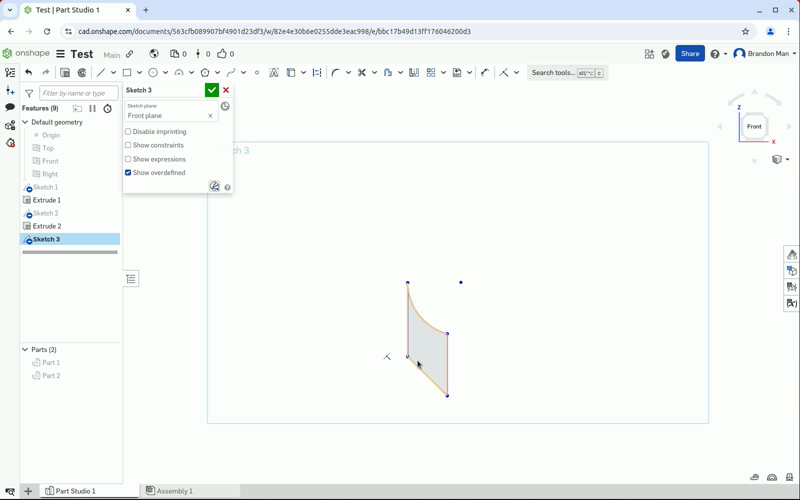
click(417, 360)
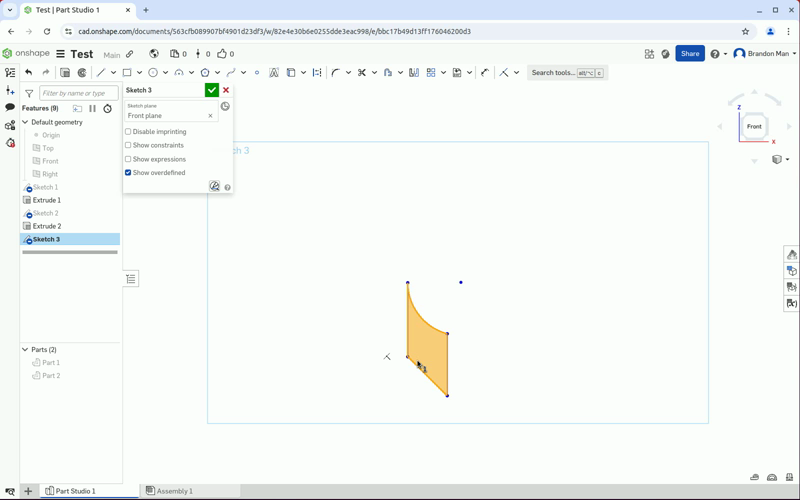
mouse_move(73, 352)
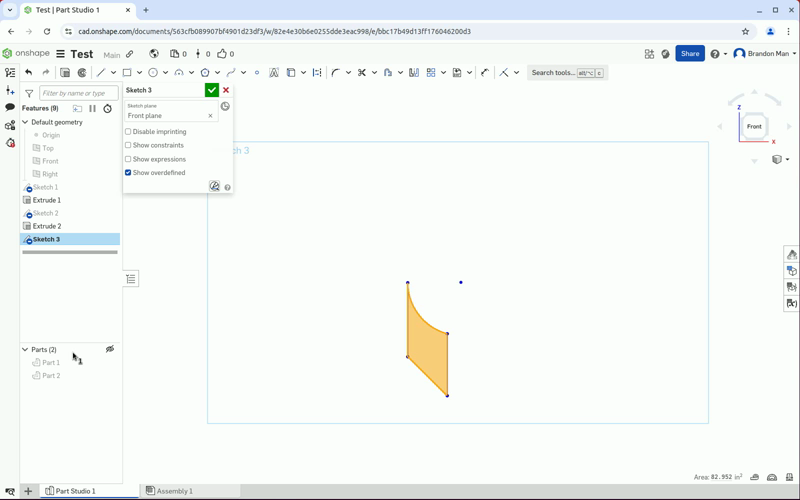
key(shift+y)
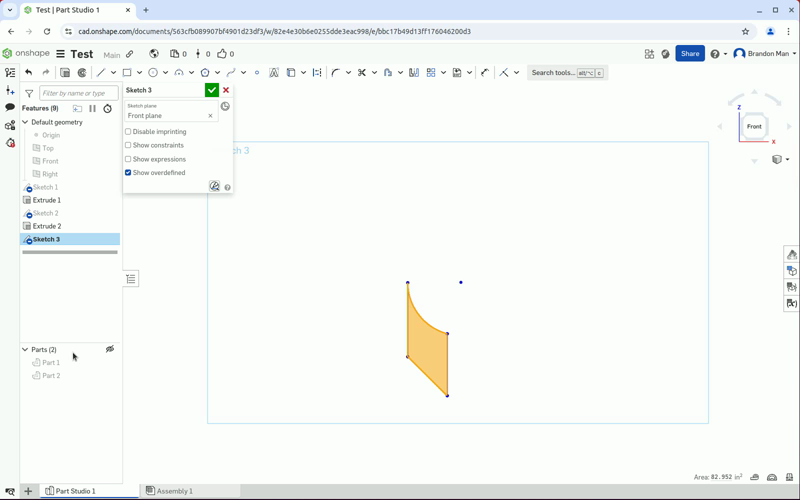
key(shift+e)
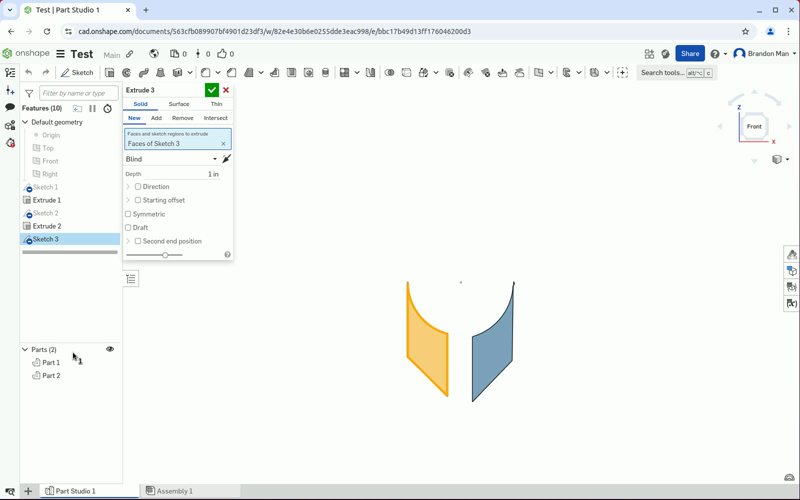
mouse_move(143, 106)
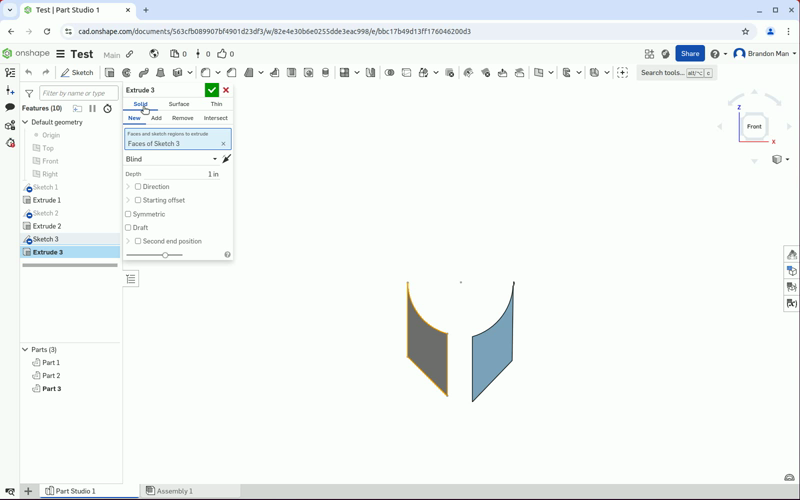
click(143, 106)
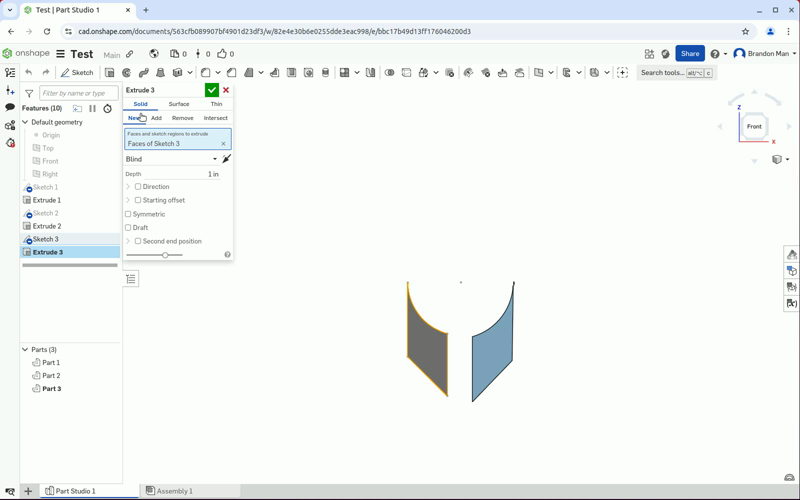
mouse_move(137, 120)
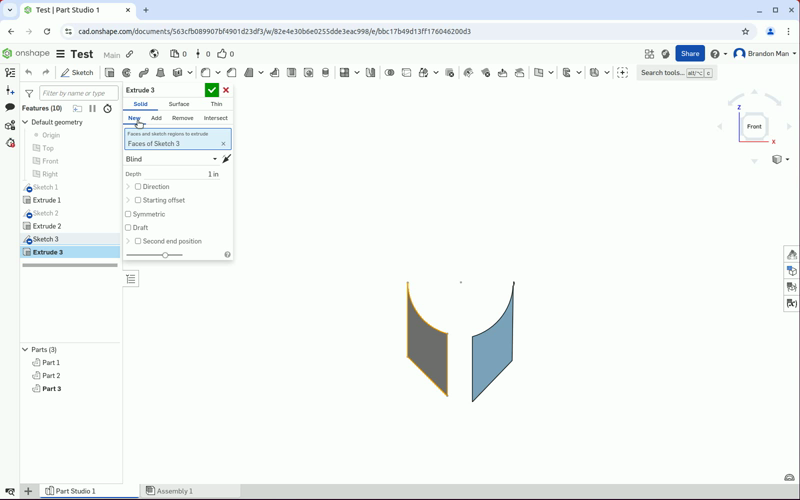
click(137, 120)
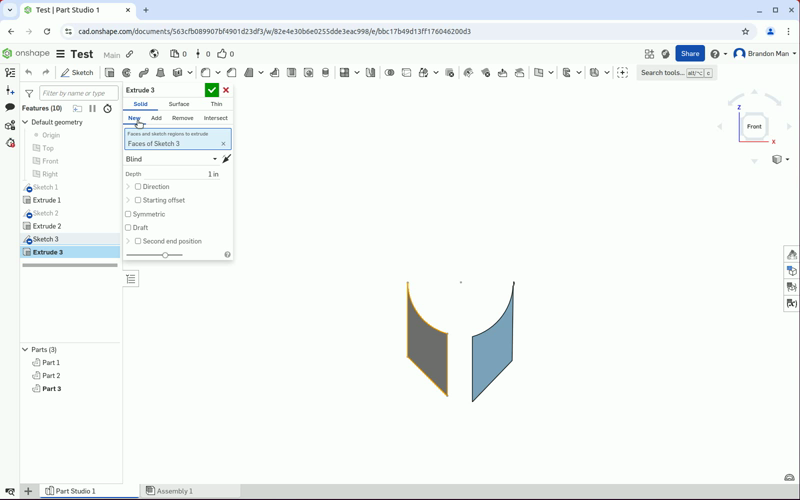
key(tab, 4)
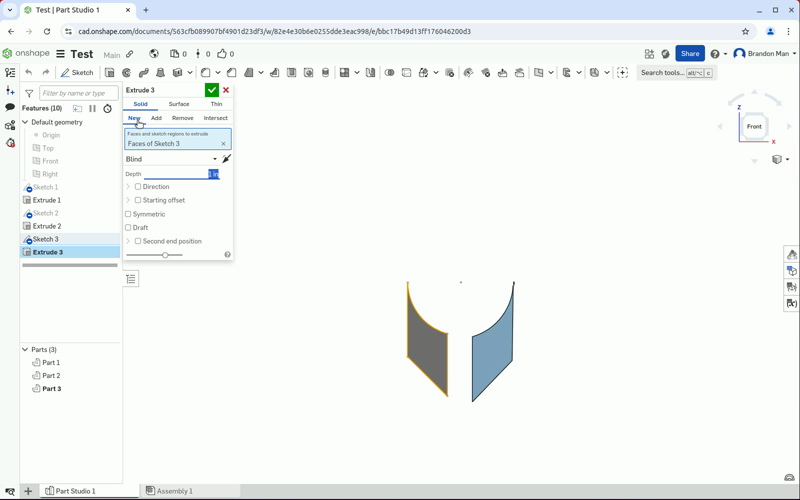
text(1.444)
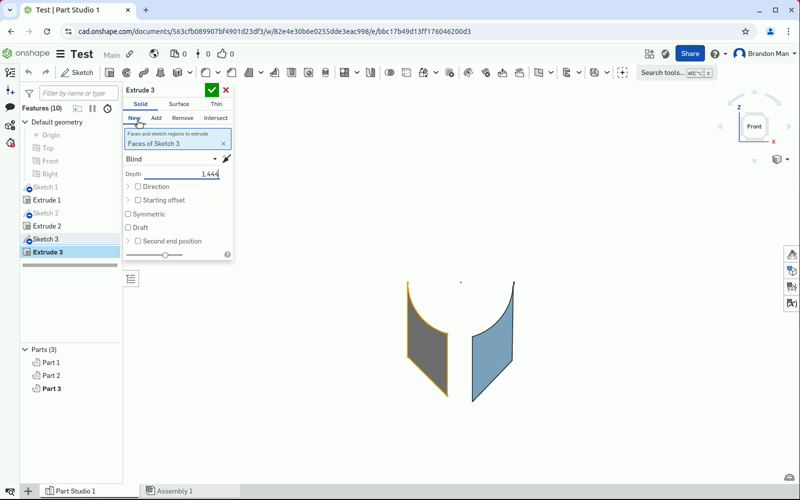
key(enter)
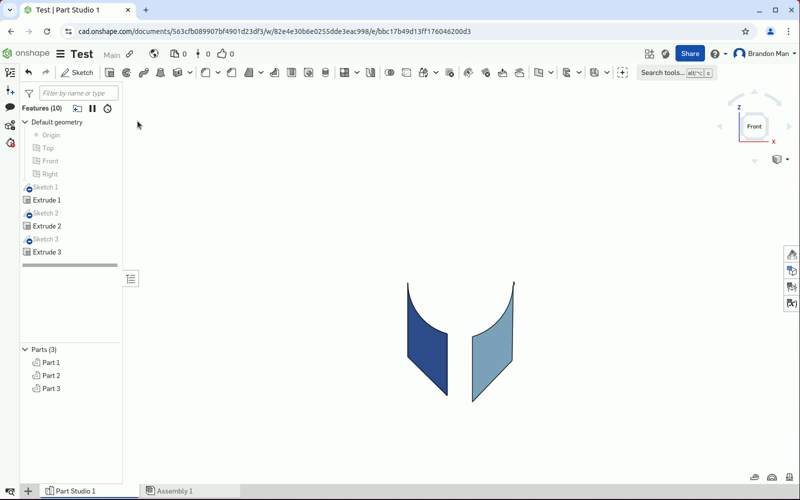
key(shift+h)
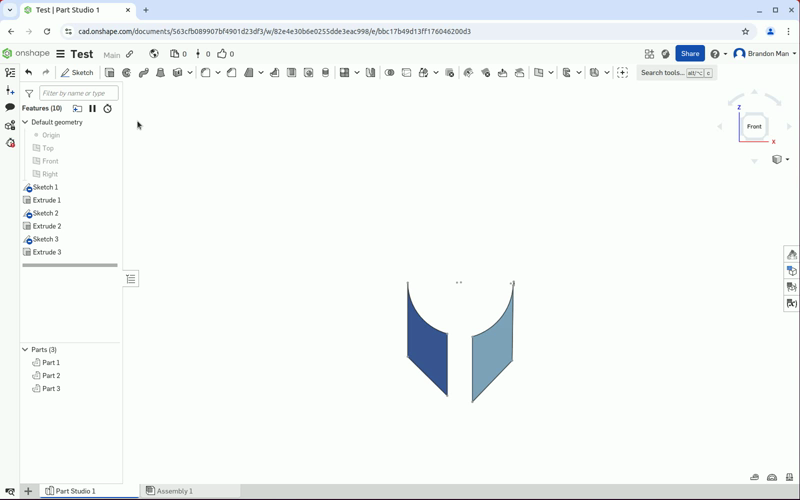
key(shift+h)
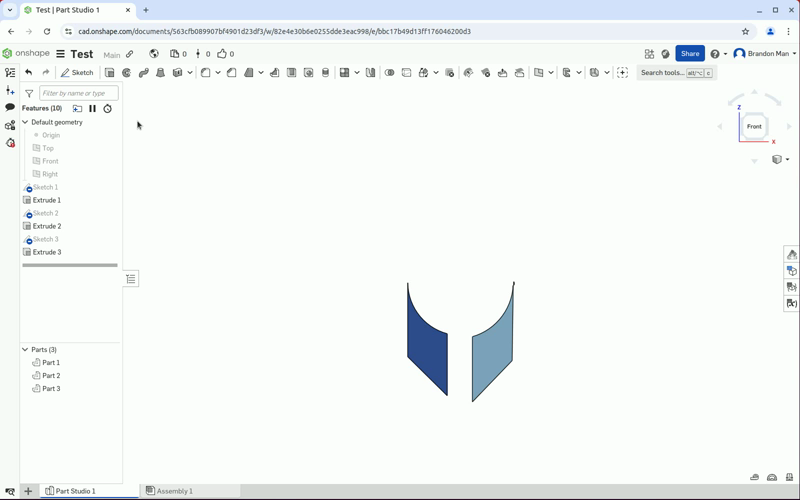
mouse_move(73, 189)
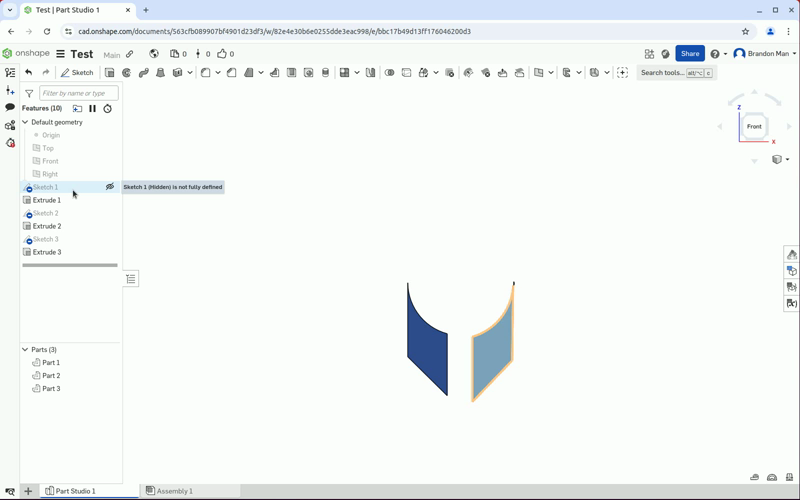
click(73, 189)
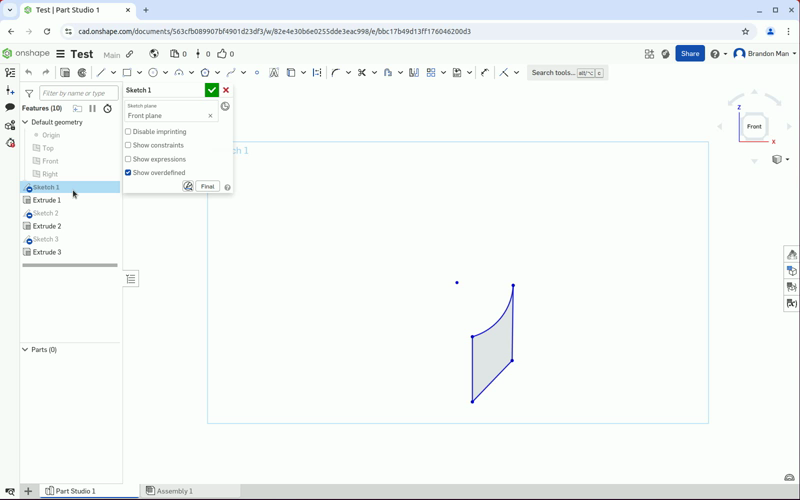
mouse_move(229, 92)
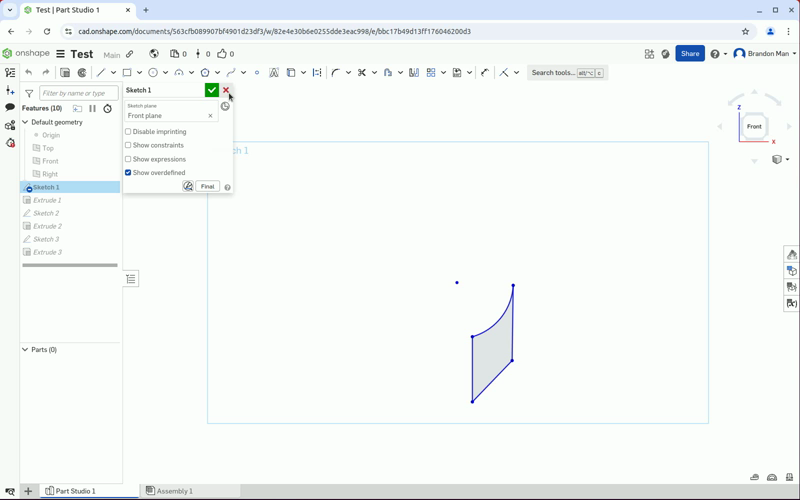
click(229, 92)
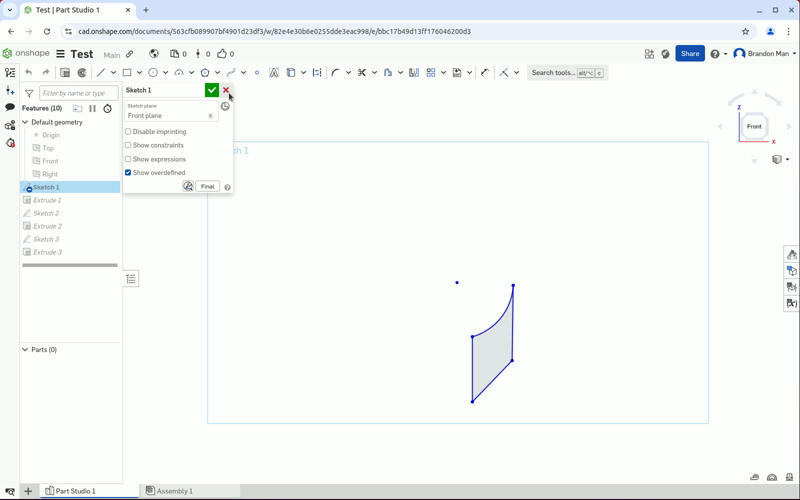
key(shift+s)
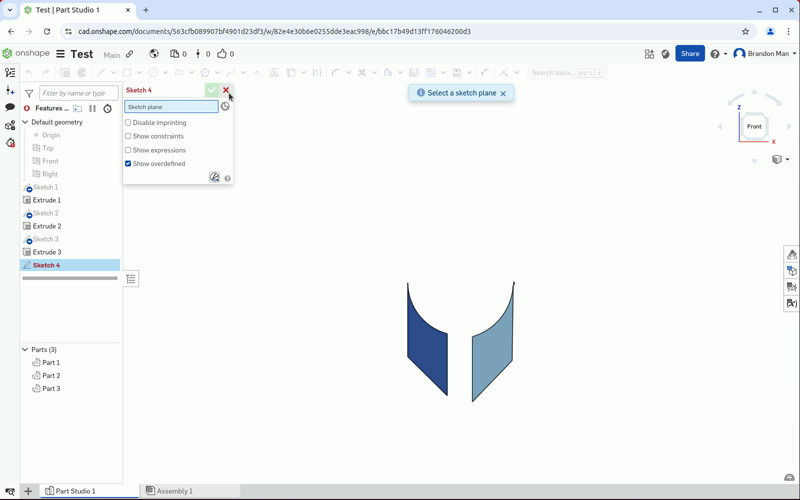
mouse_move(73, 163)
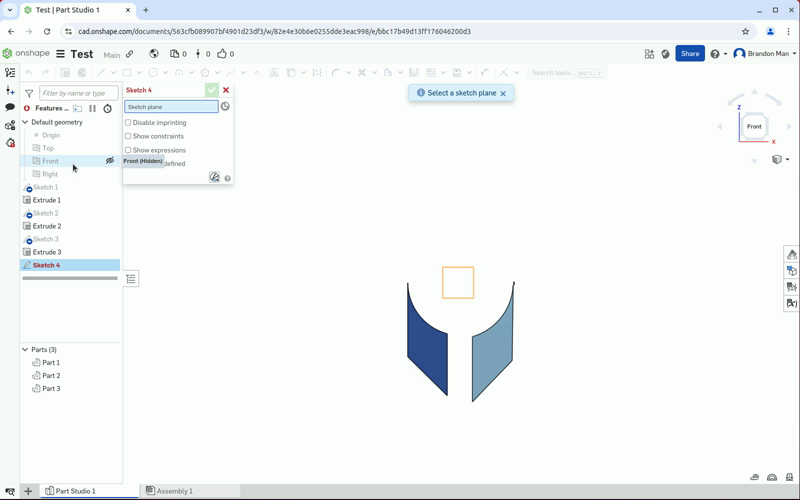
click(73, 163)
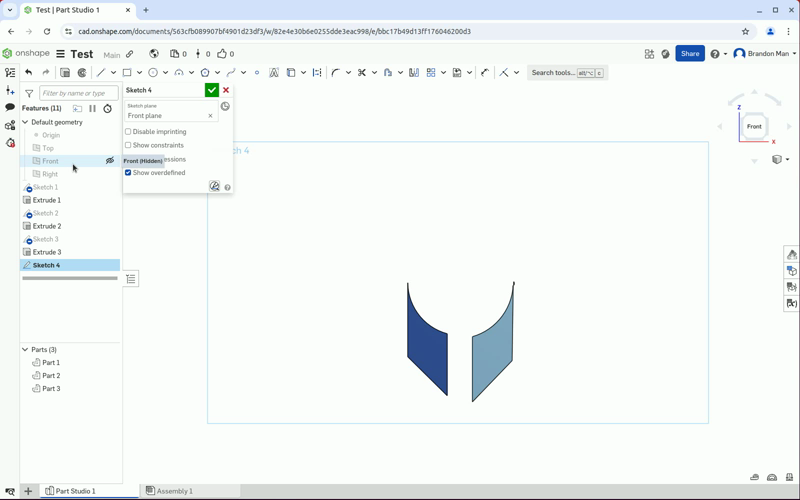
mouse_move(73, 352)
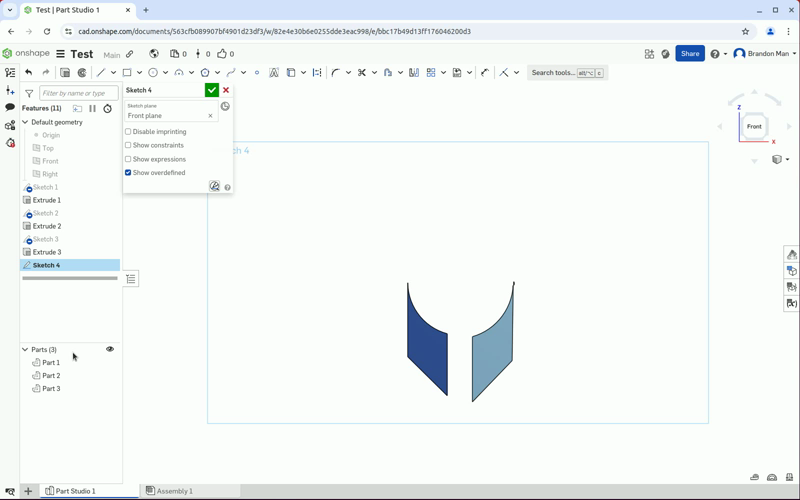
key(y)
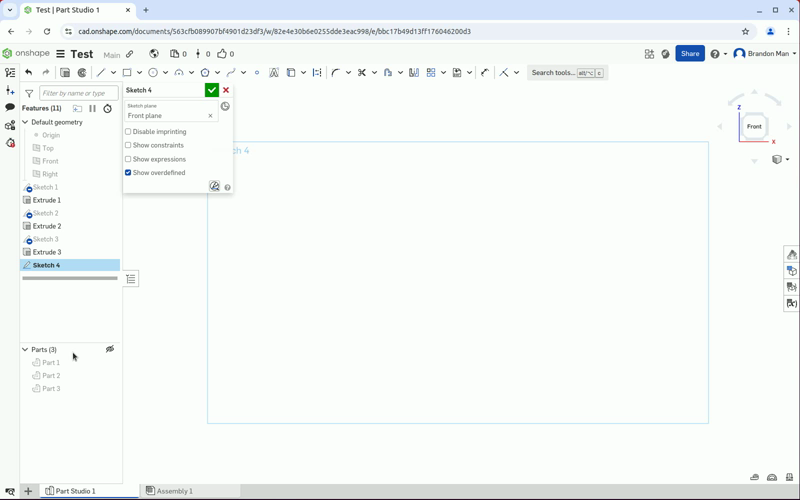
key(l)
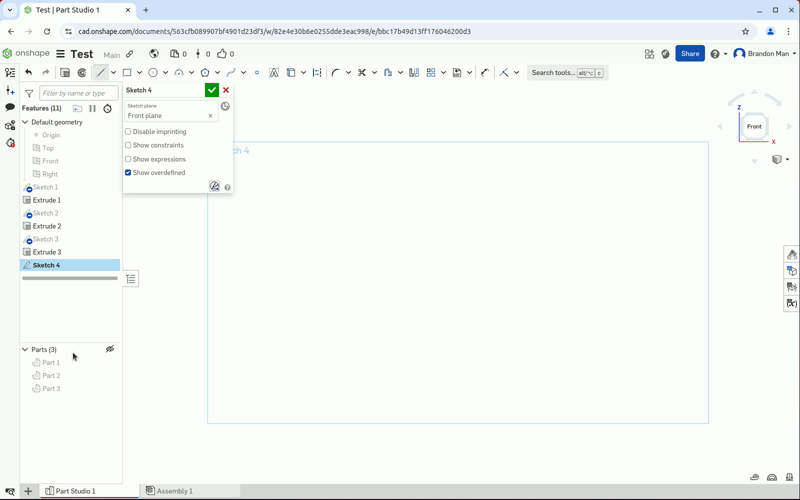
key_down(shift)
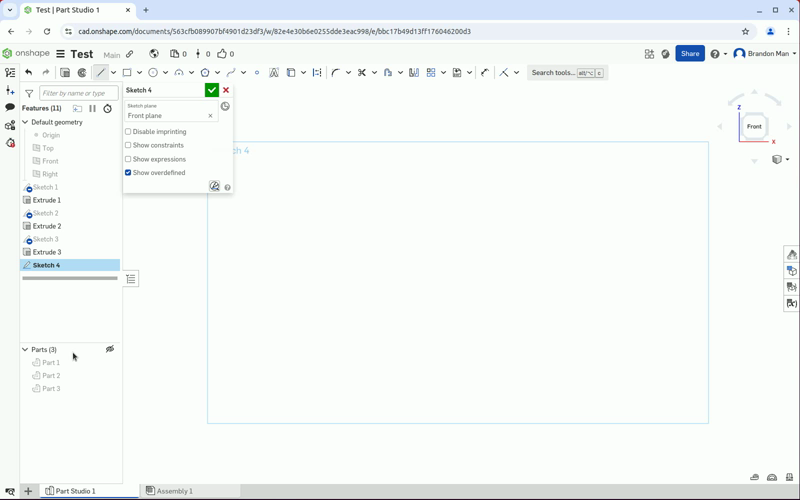
mouse_move(513, 285)
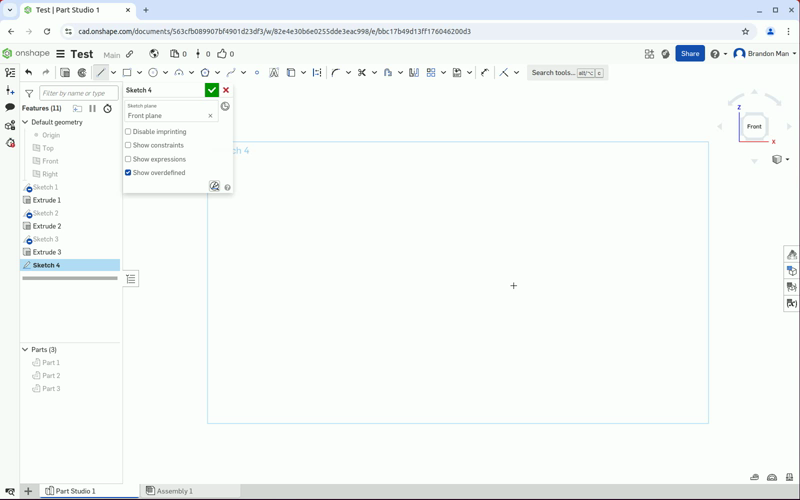
click(513, 285)
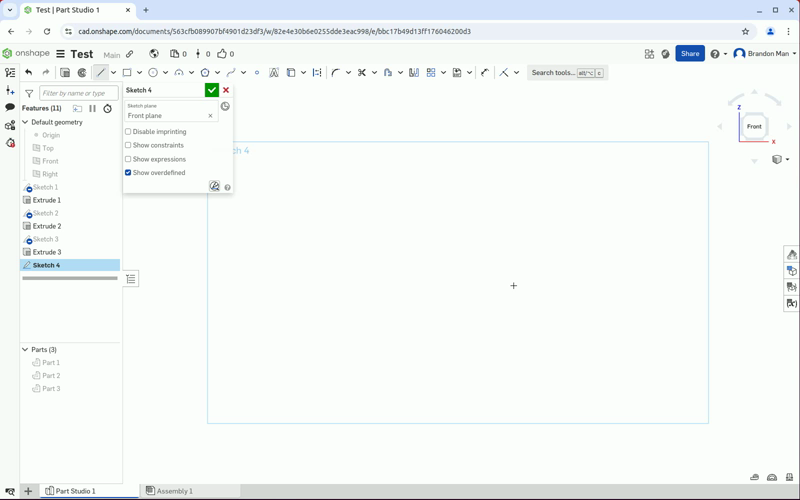
key_up(shift)
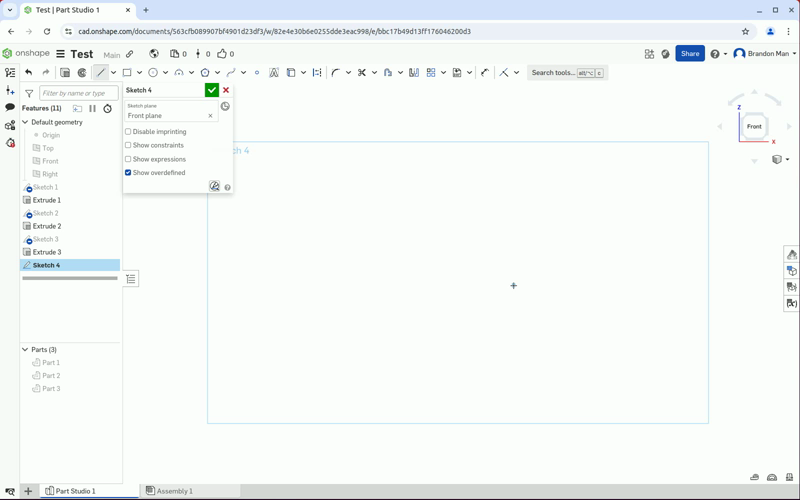
key_down(shift)
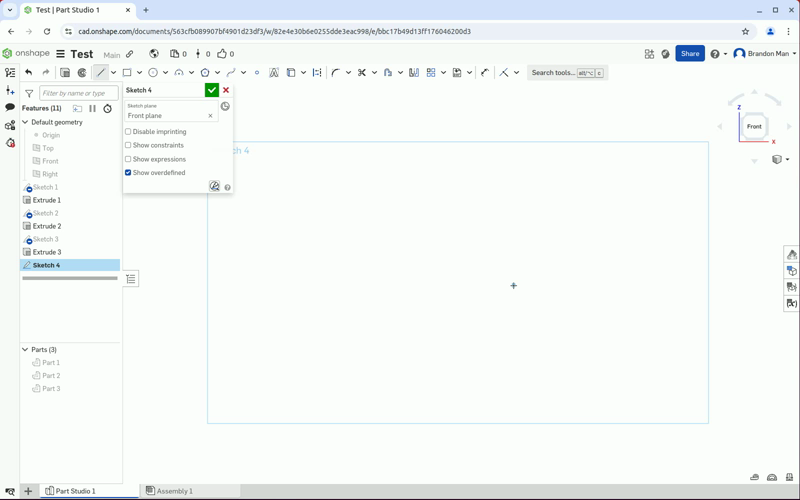
mouse_move(543, 285)
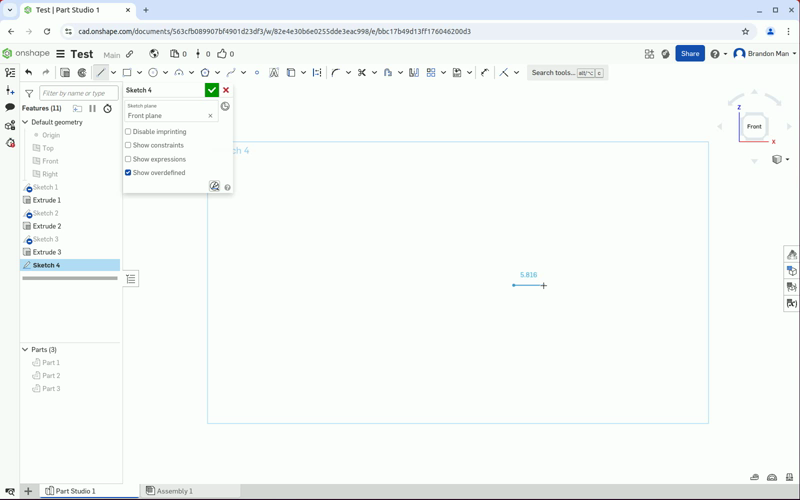
mouse_move(513, 283)
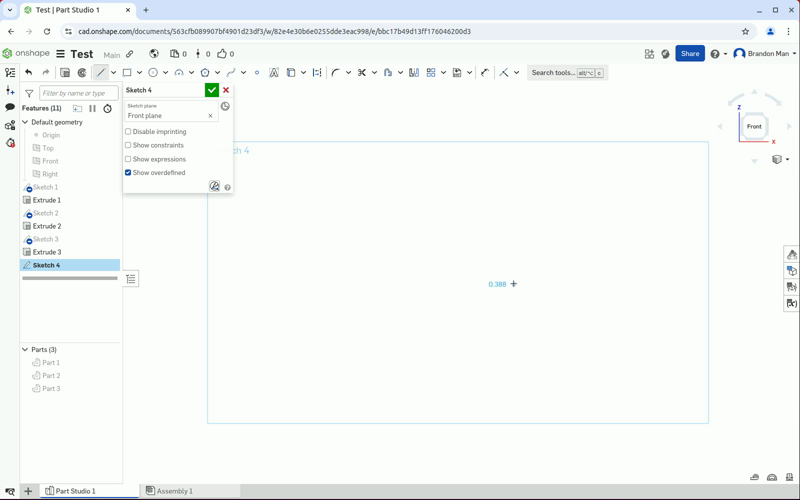
scroll(6)
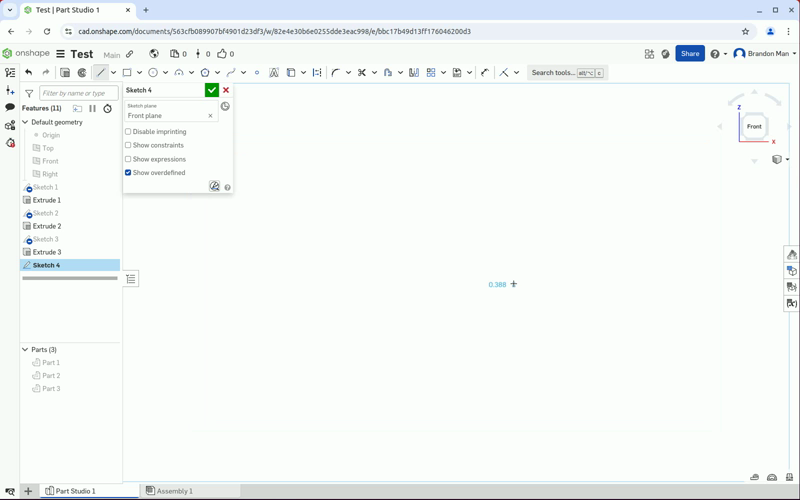
scroll(6)
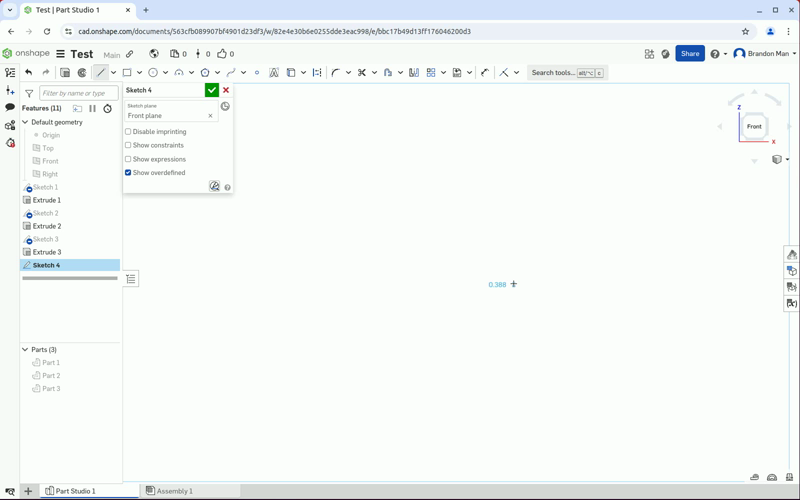
scroll(6)
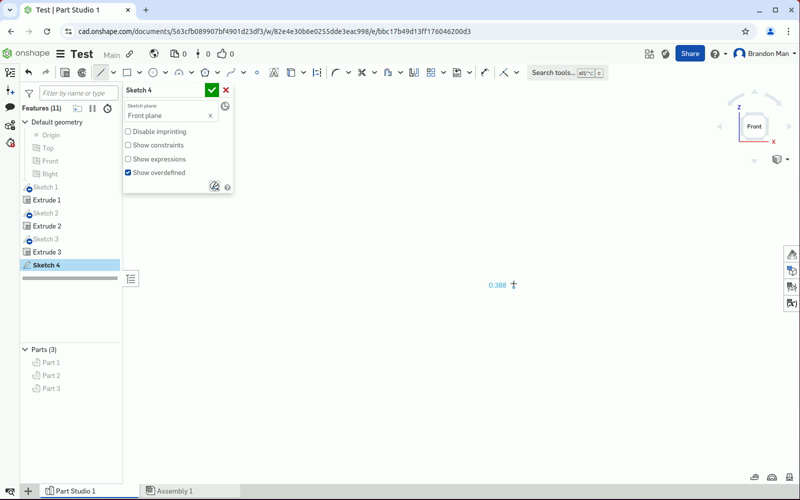
scroll(6)
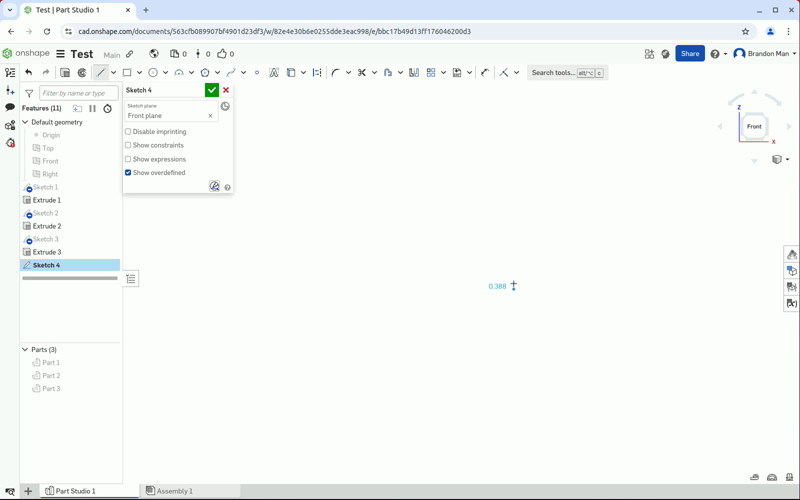
scroll(6)
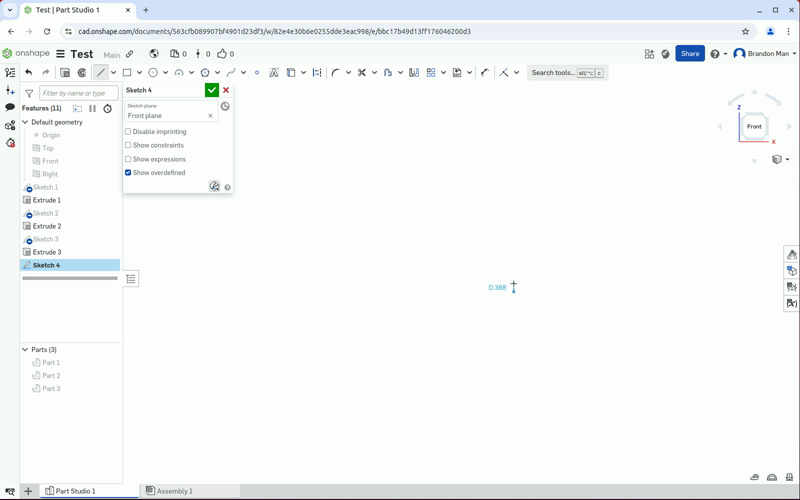
scroll(6)
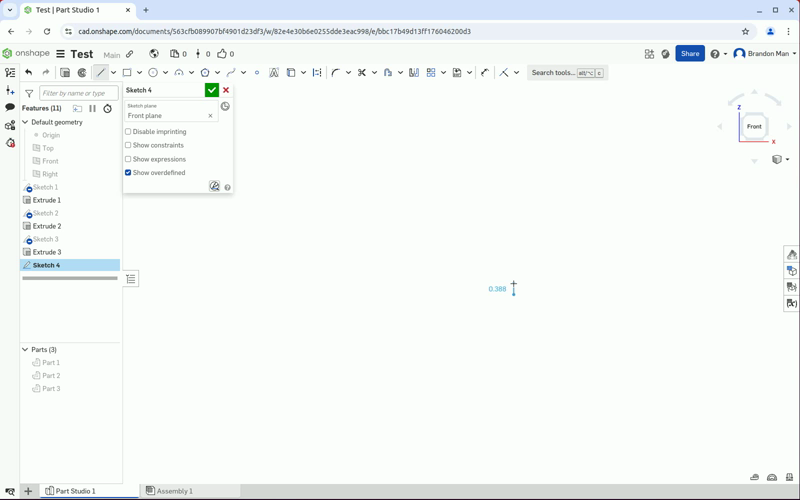
scroll(6)
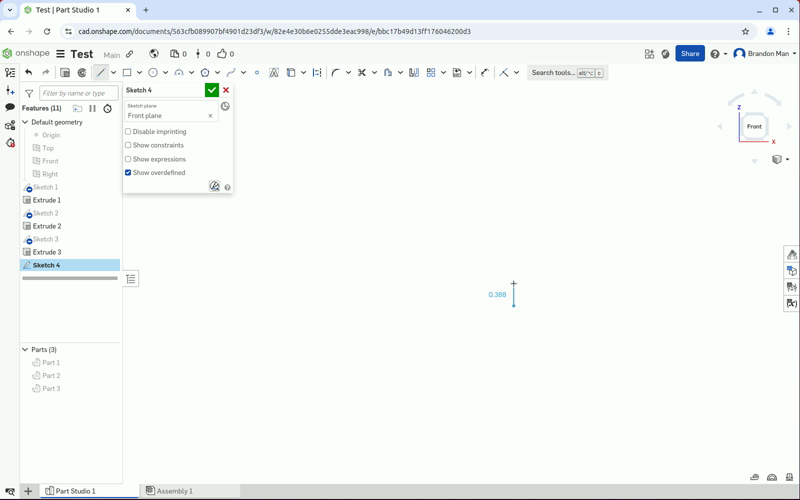
click(513, 283)
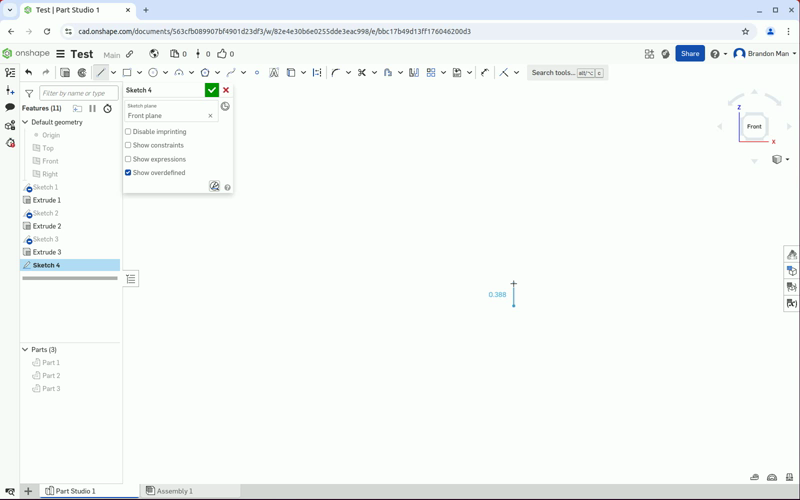
scroll(-6)
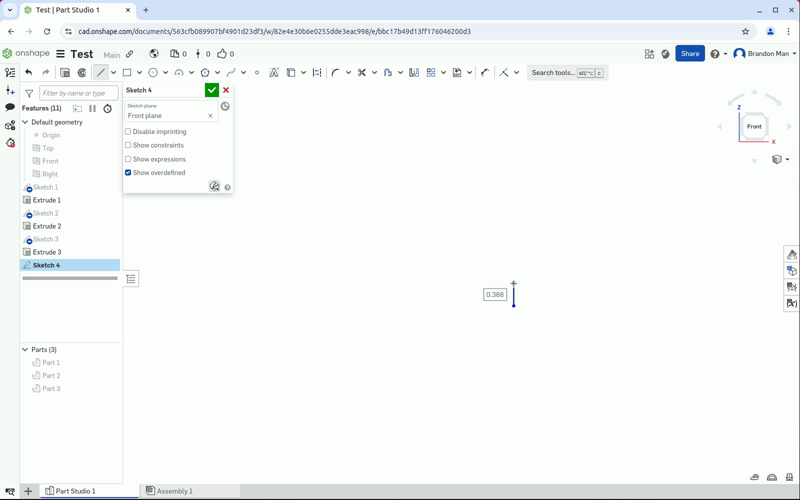
scroll(-6)
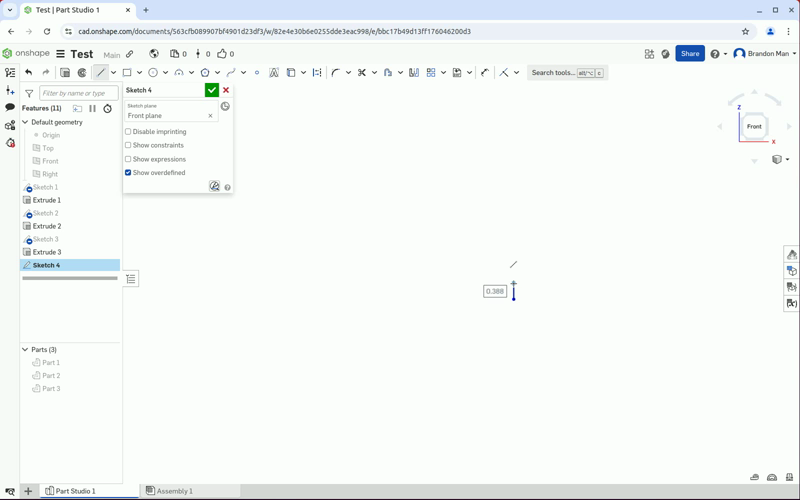
scroll(-6)
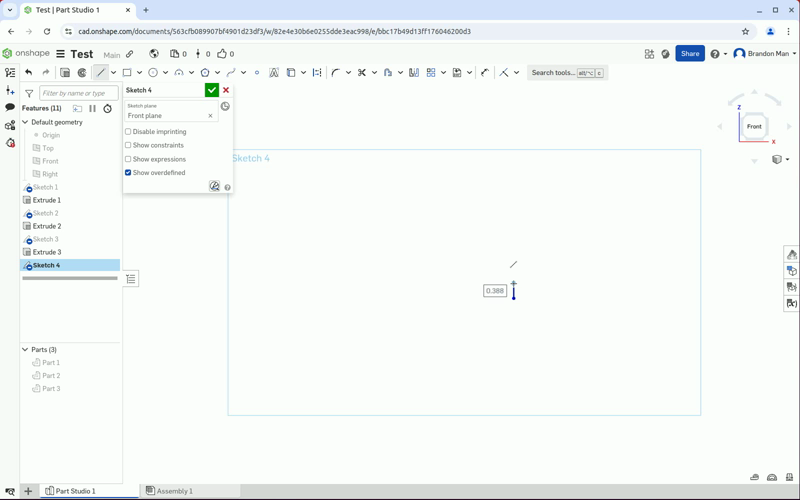
scroll(-6)
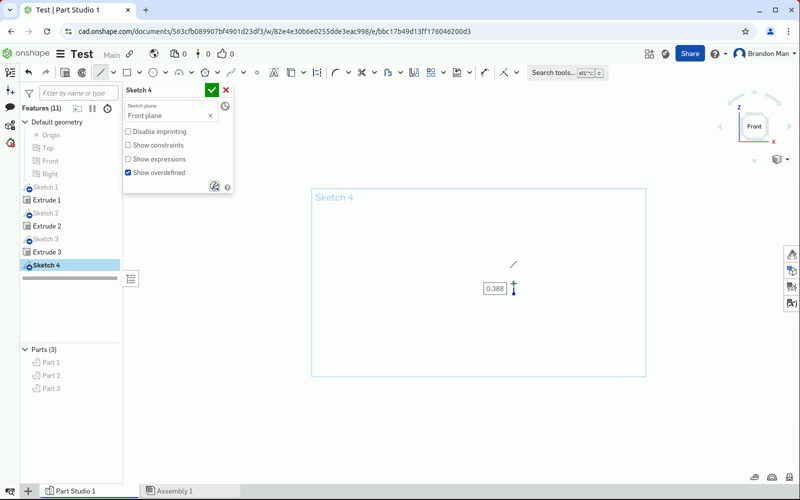
scroll(-6)
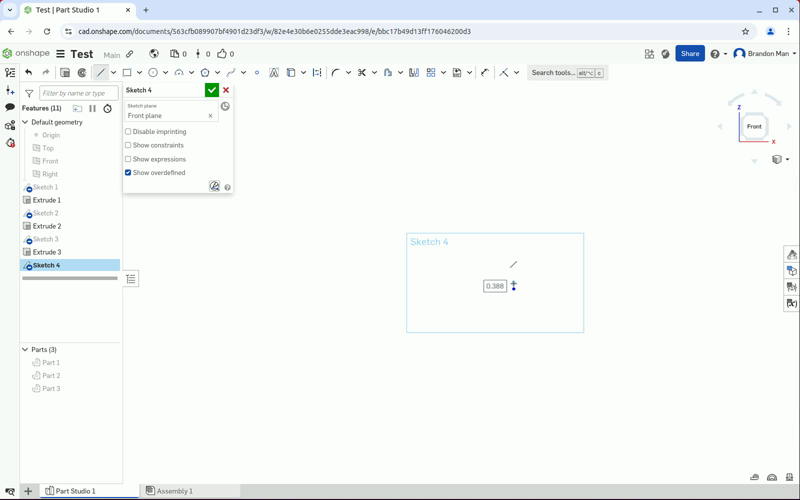
scroll(-6)
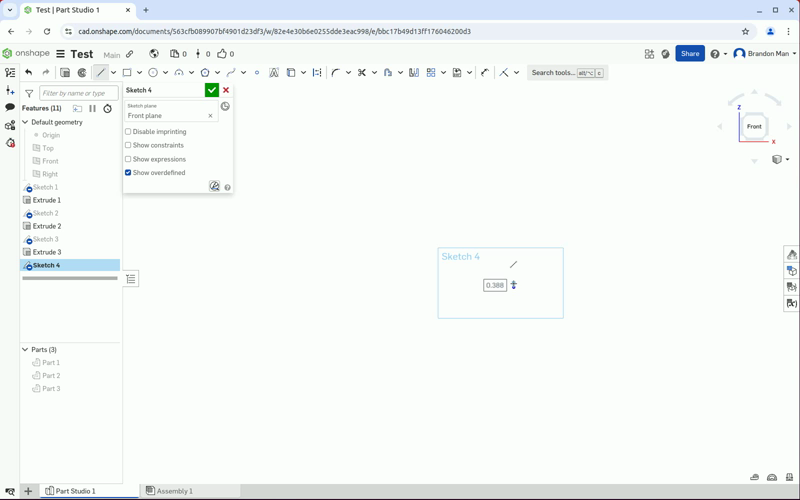
scroll(-6)
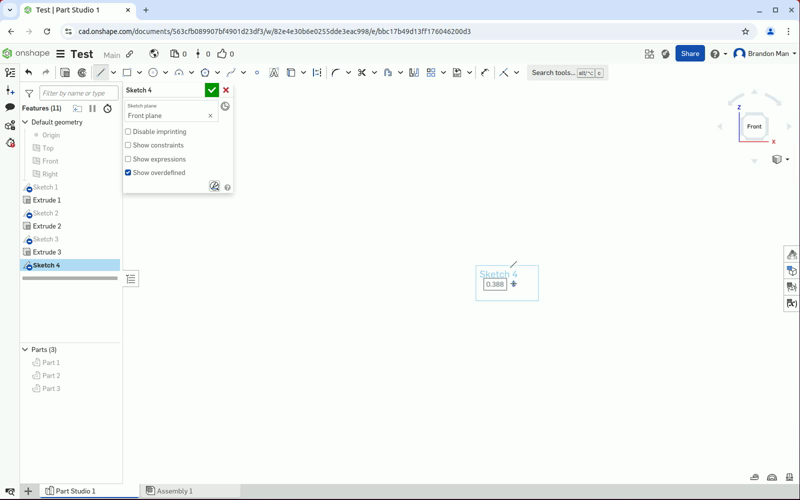
key_up(shift)
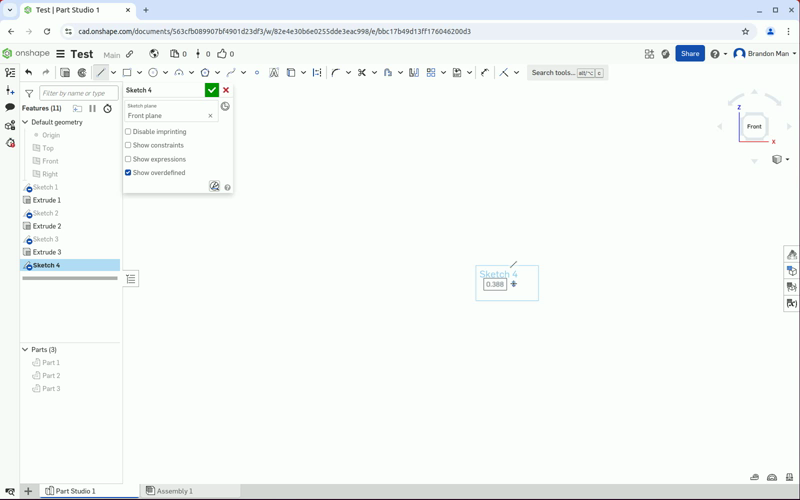
key(esc)
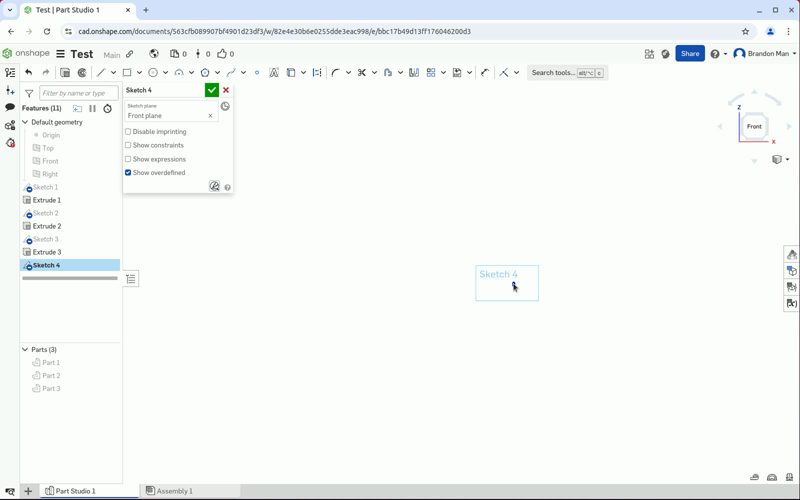
key(a)
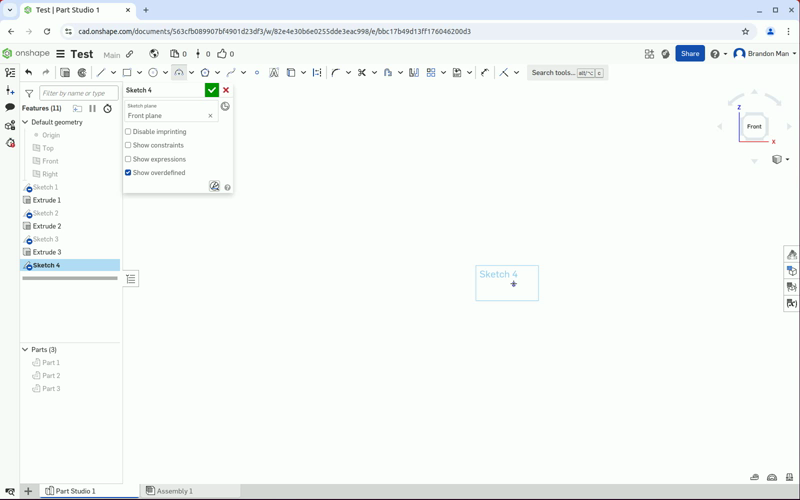
mouse_move(513, 283)
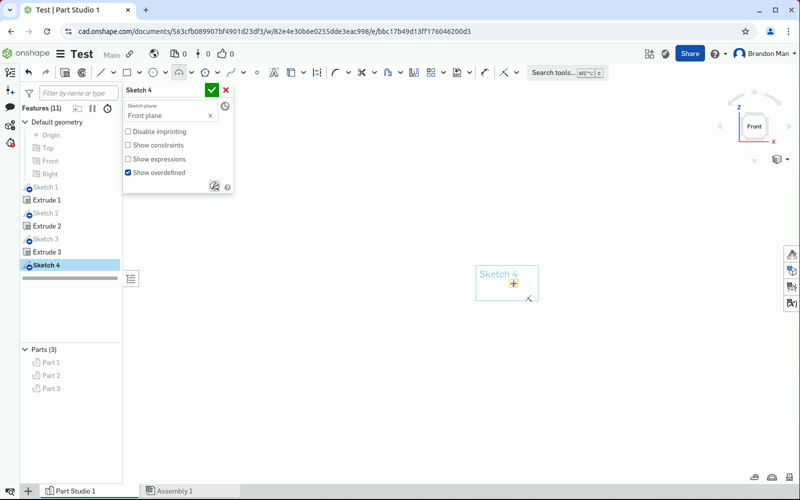
scroll(6)
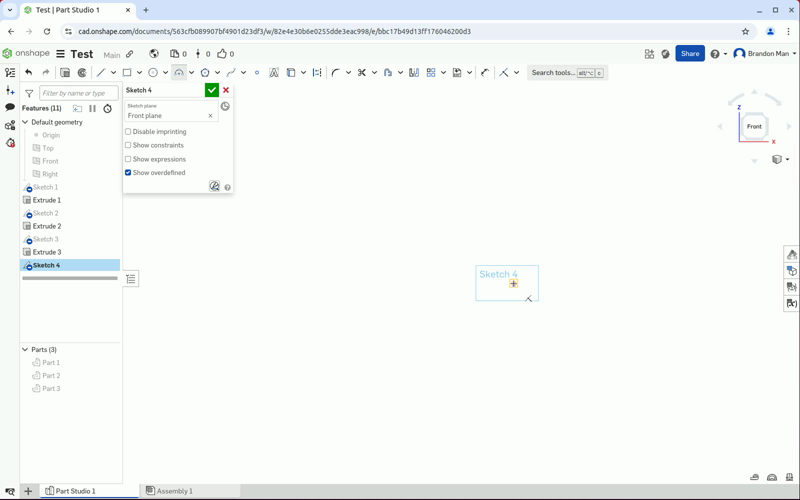
scroll(6)
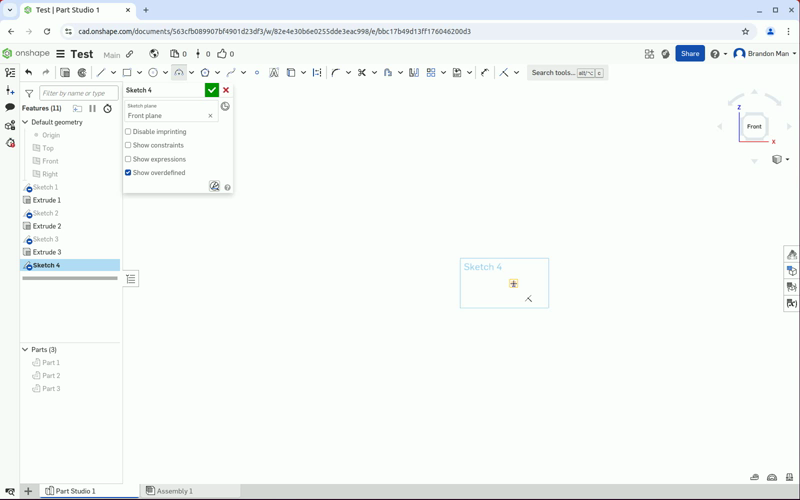
scroll(6)
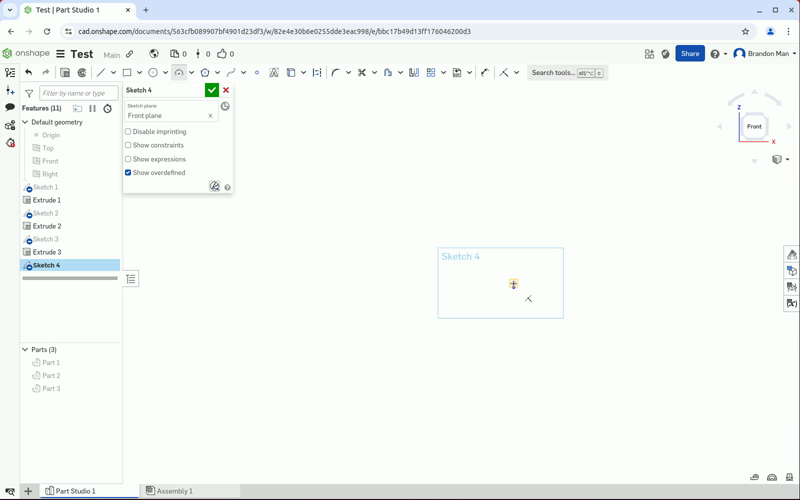
scroll(6)
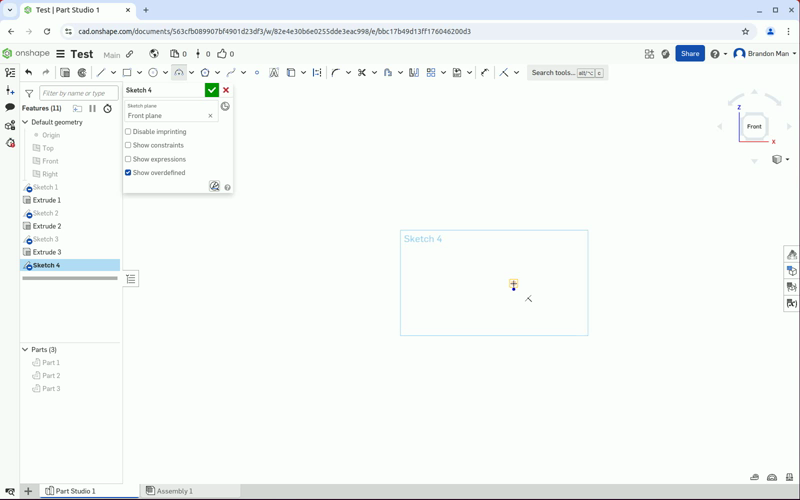
scroll(6)
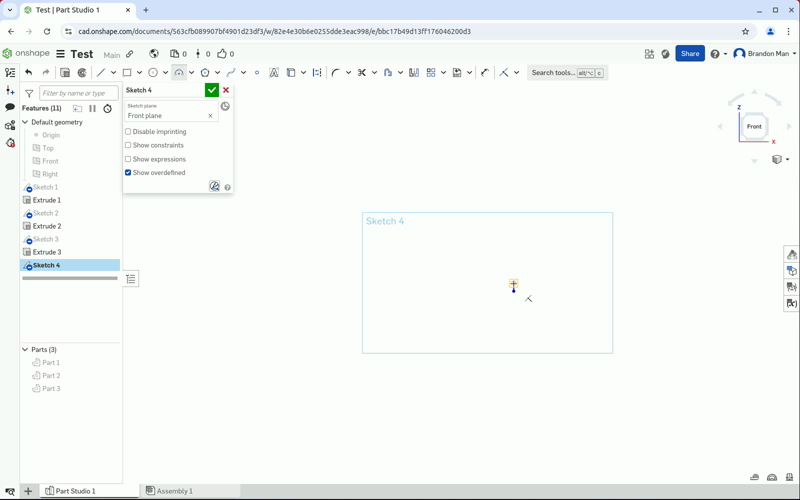
scroll(6)
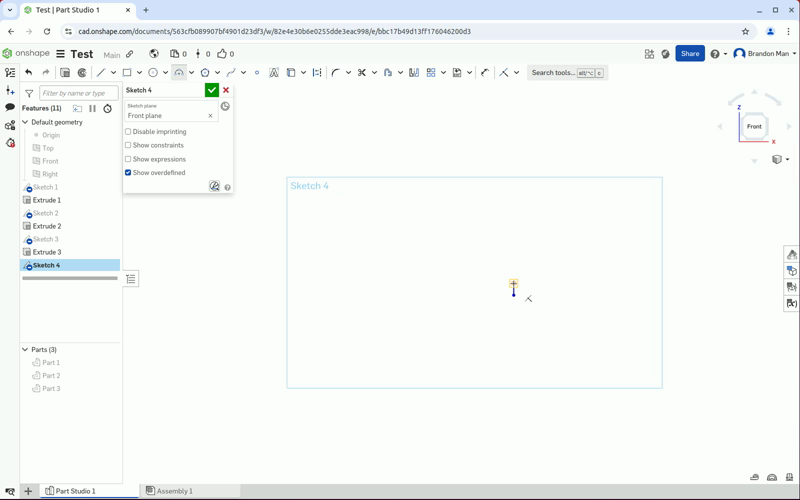
scroll(6)
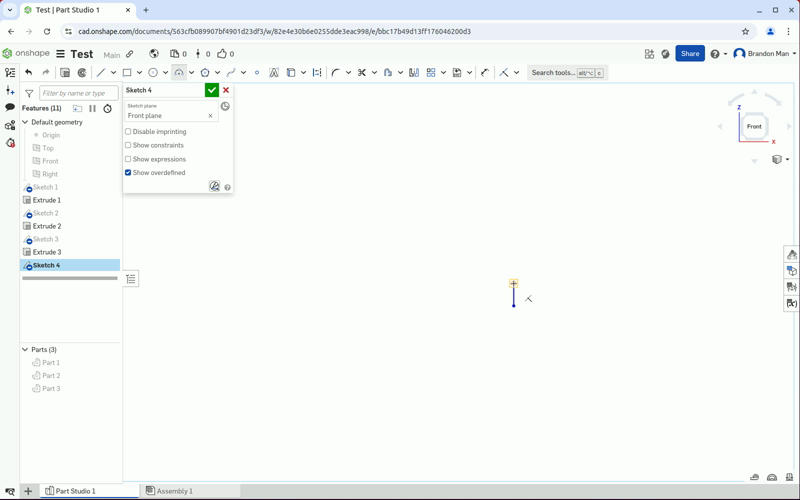
click(513, 283)
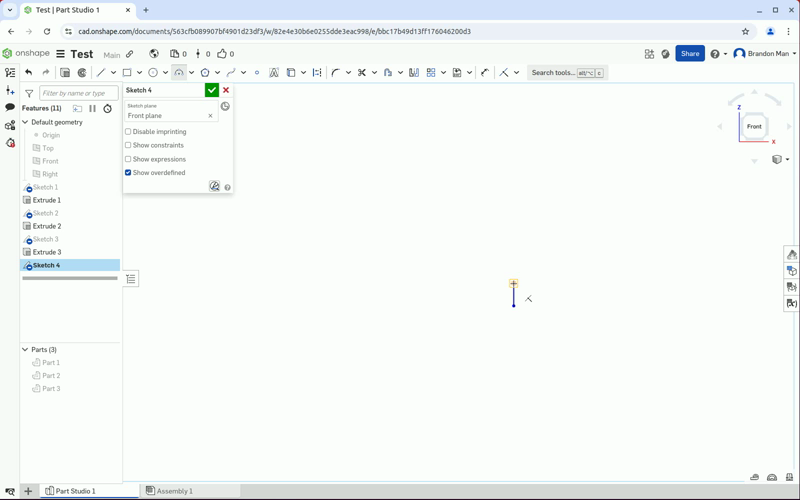
scroll(-6)
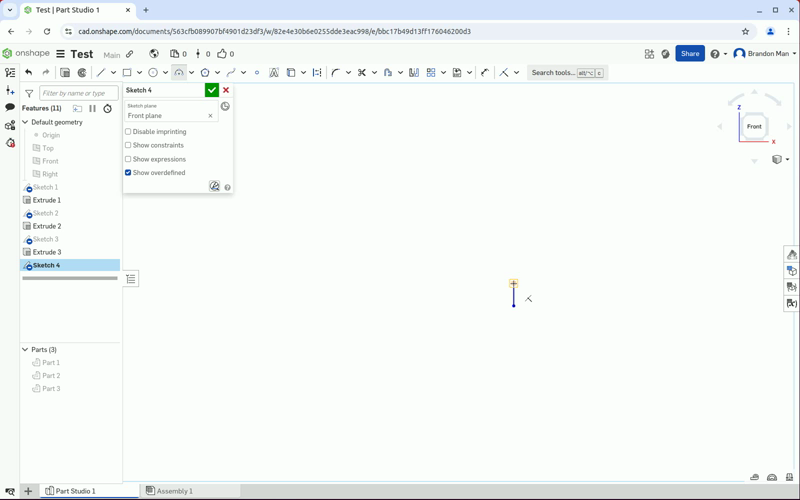
scroll(-6)
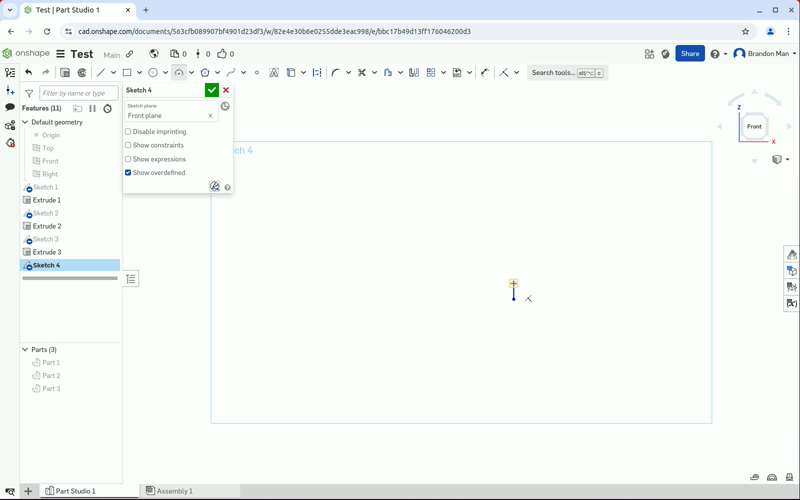
scroll(-6)
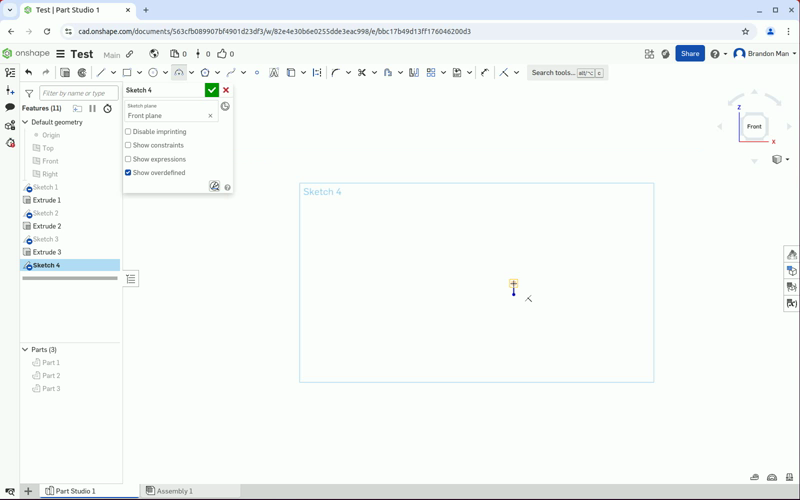
scroll(-6)
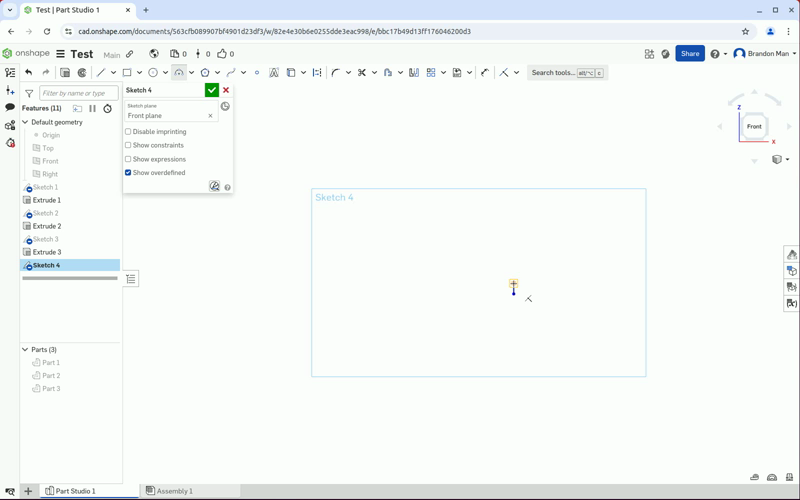
scroll(-6)
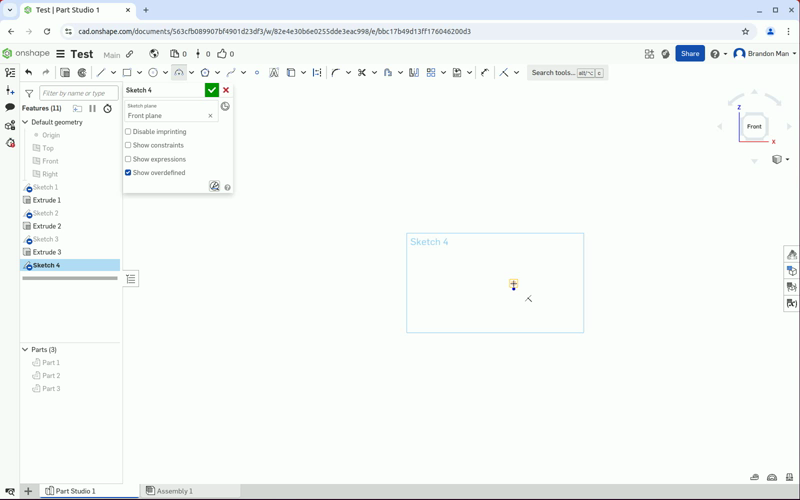
scroll(-6)
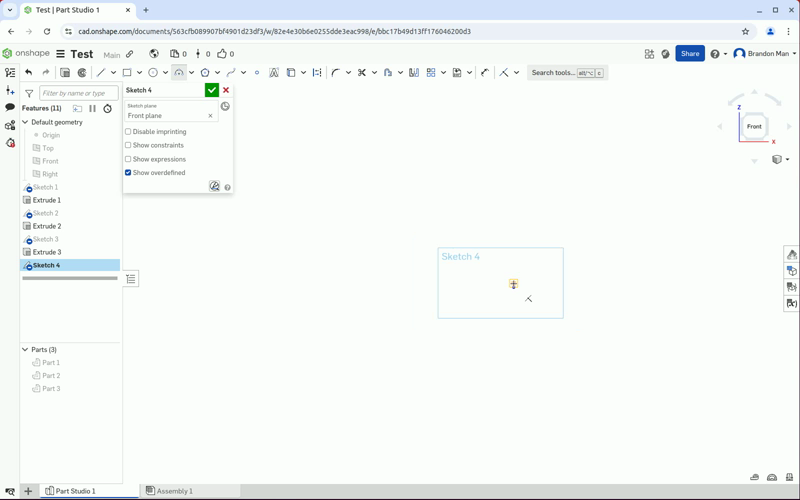
scroll(-6)
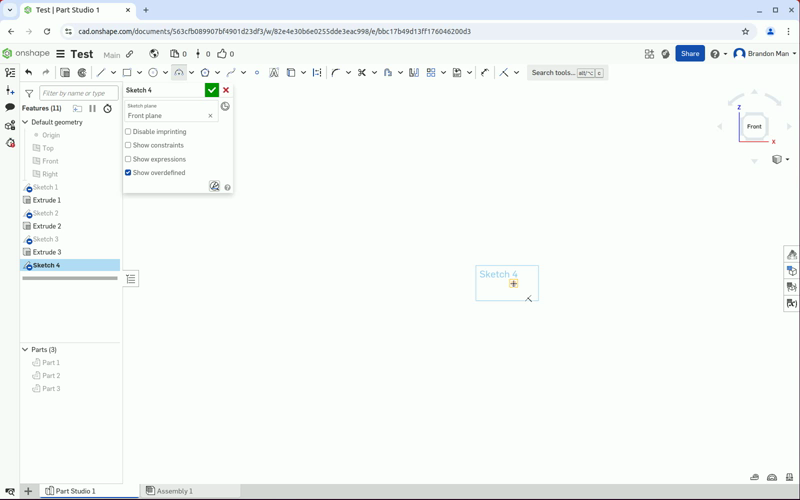
mouse_move(513, 285)
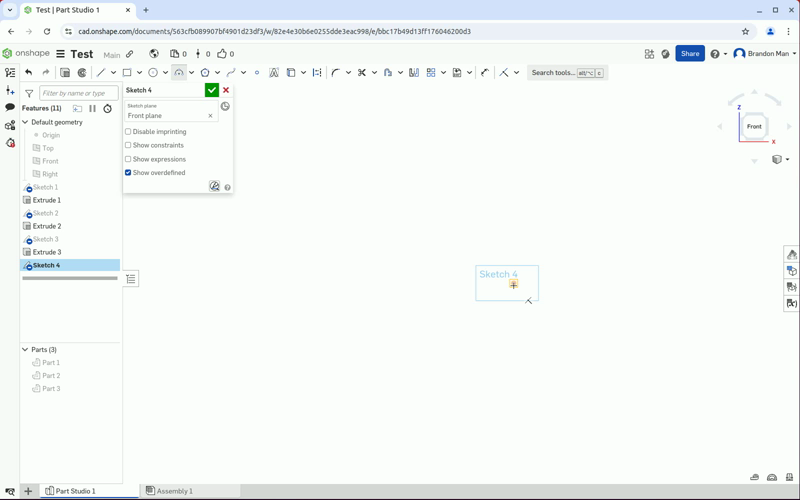
scroll(6)
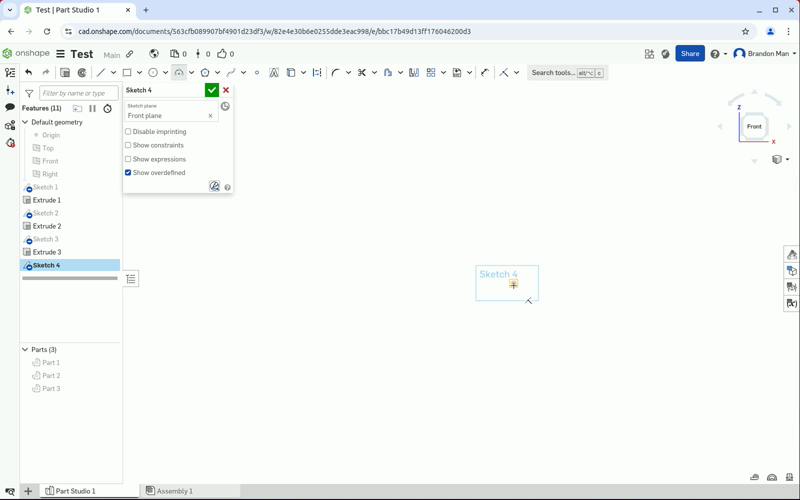
scroll(6)
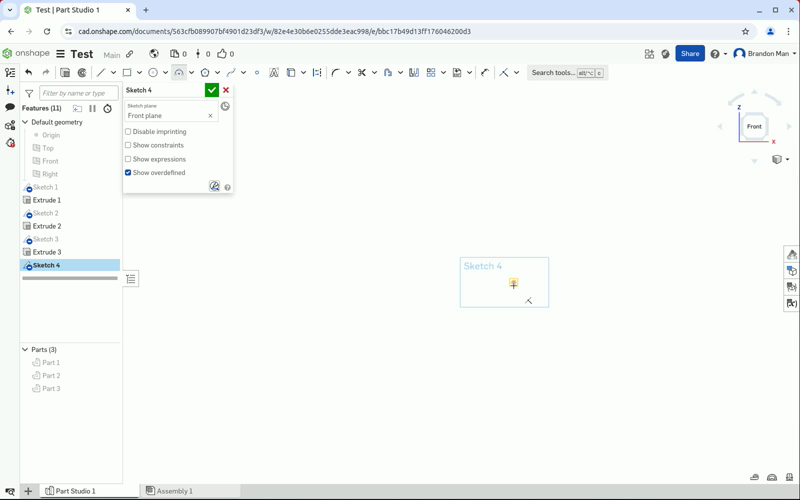
scroll(6)
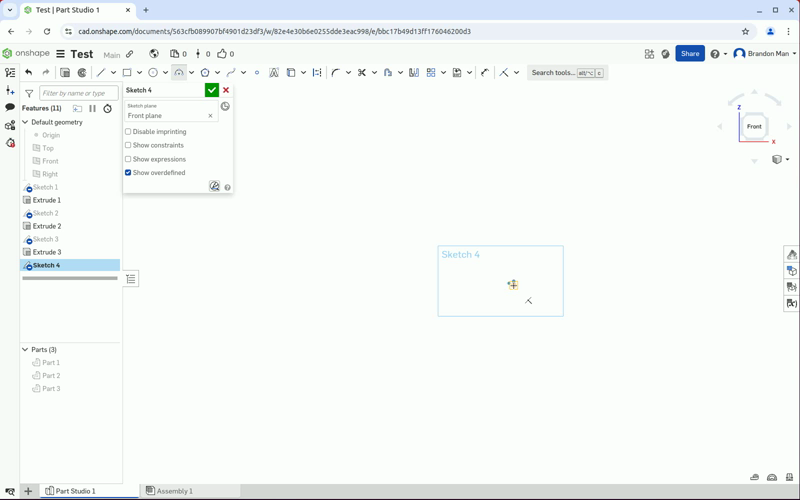
scroll(6)
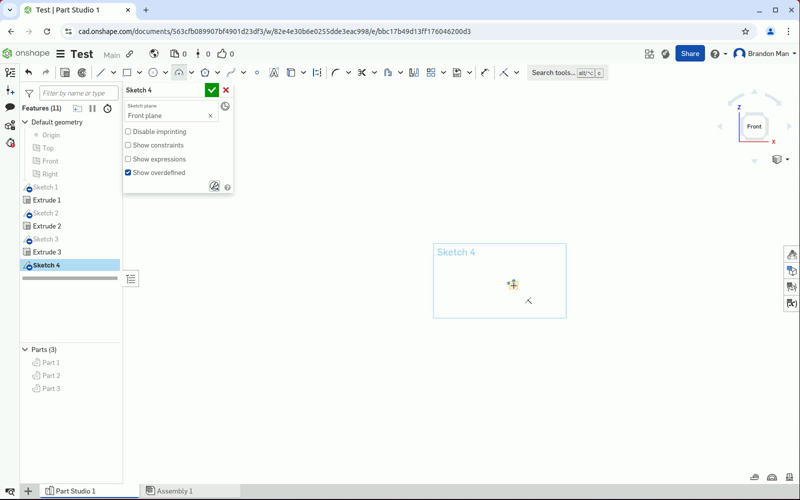
scroll(6)
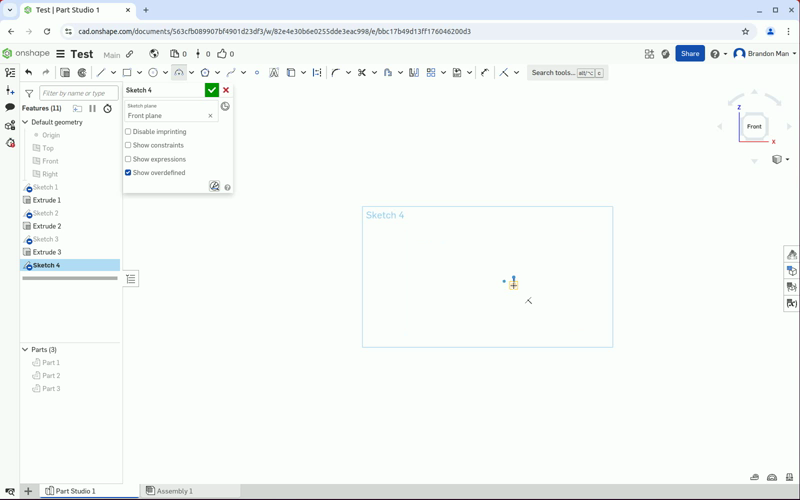
scroll(6)
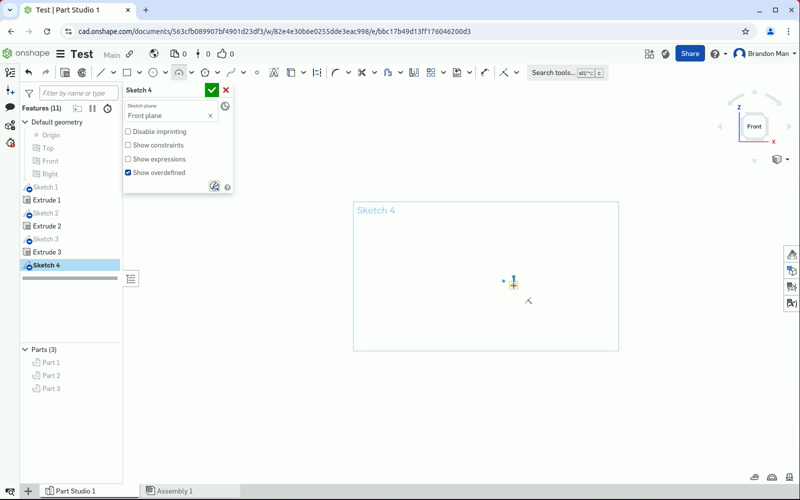
scroll(6)
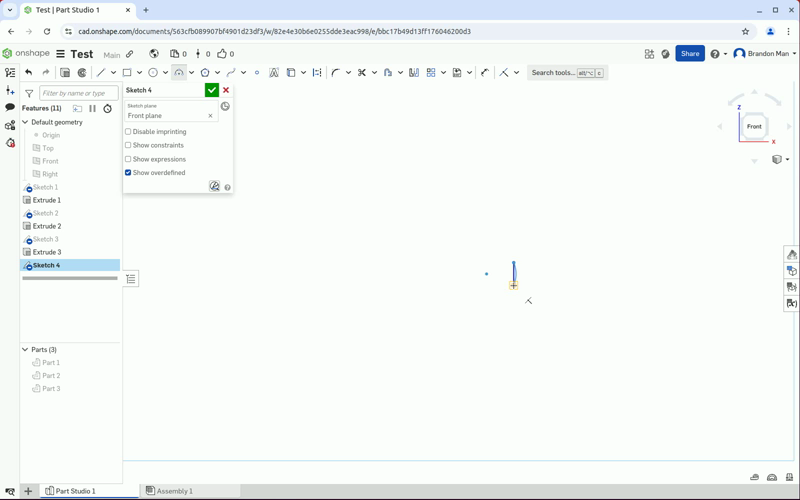
click(513, 285)
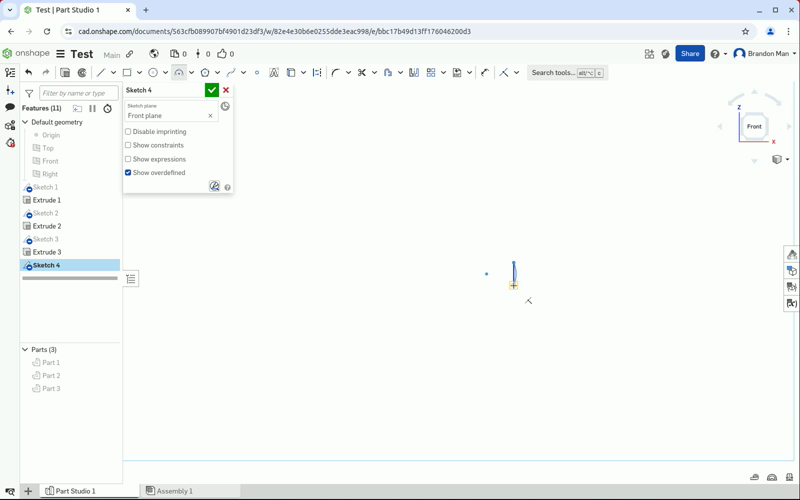
scroll(-6)
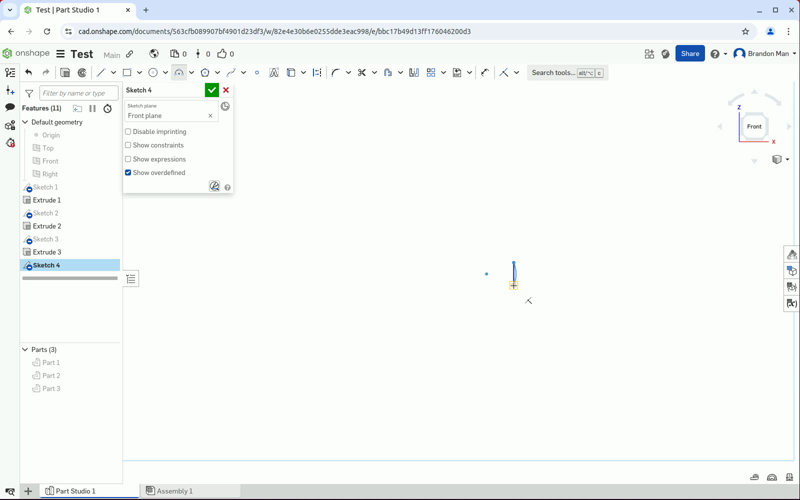
scroll(-6)
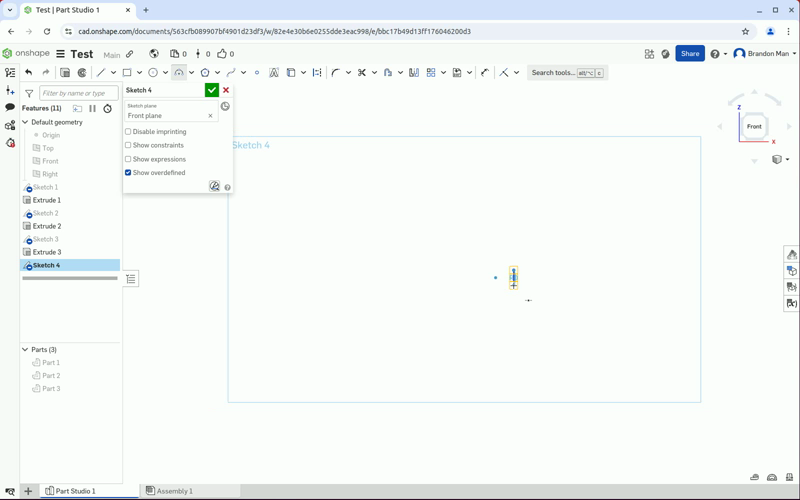
scroll(-6)
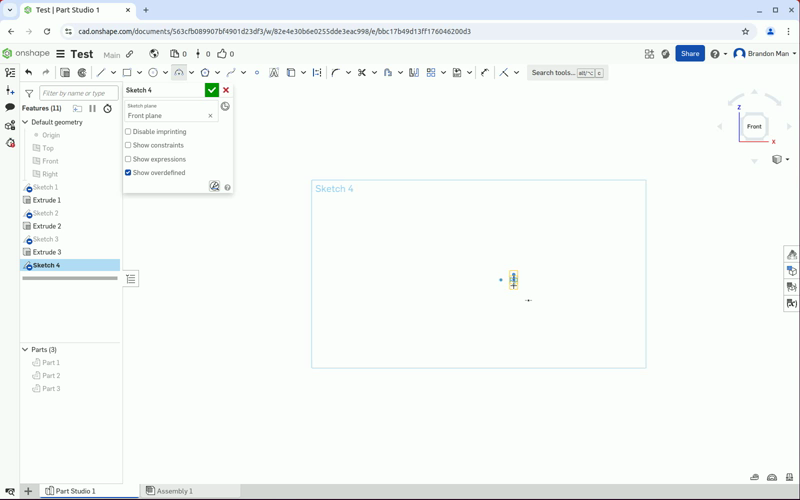
scroll(-6)
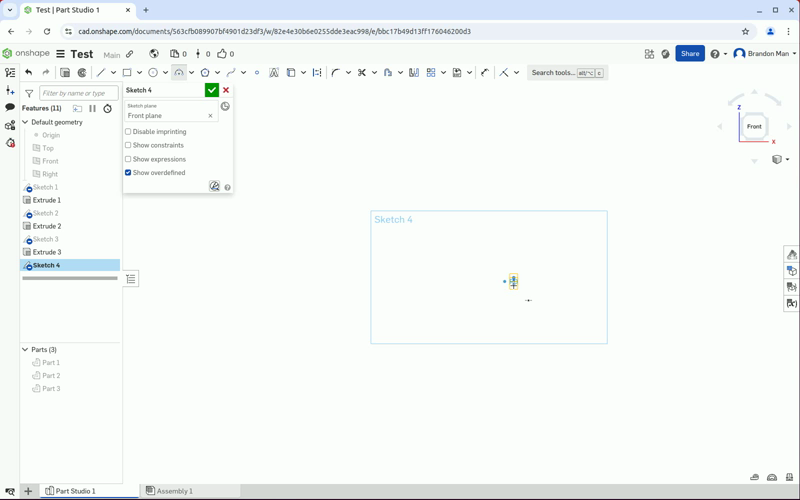
scroll(-6)
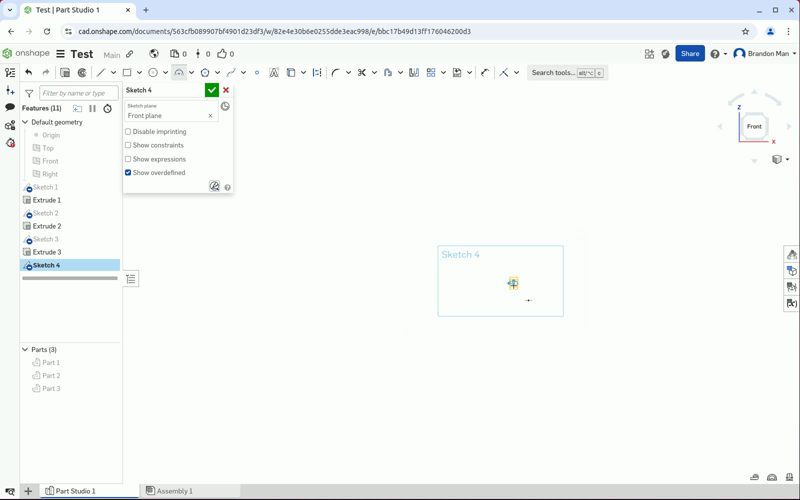
scroll(-6)
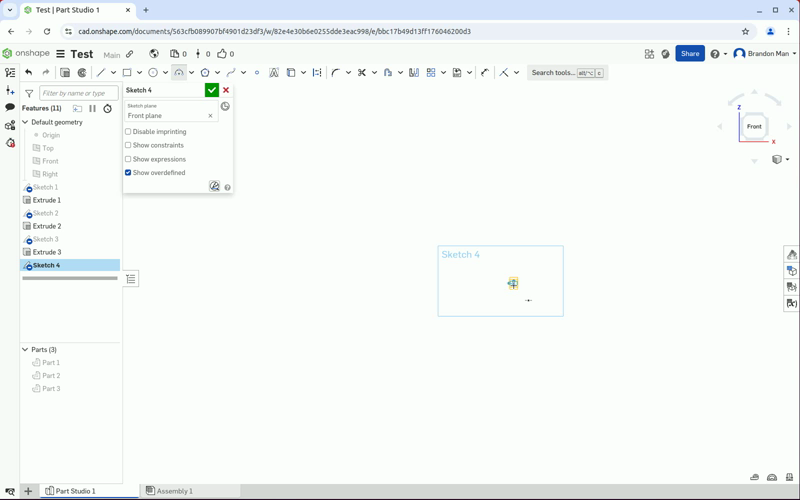
scroll(-6)
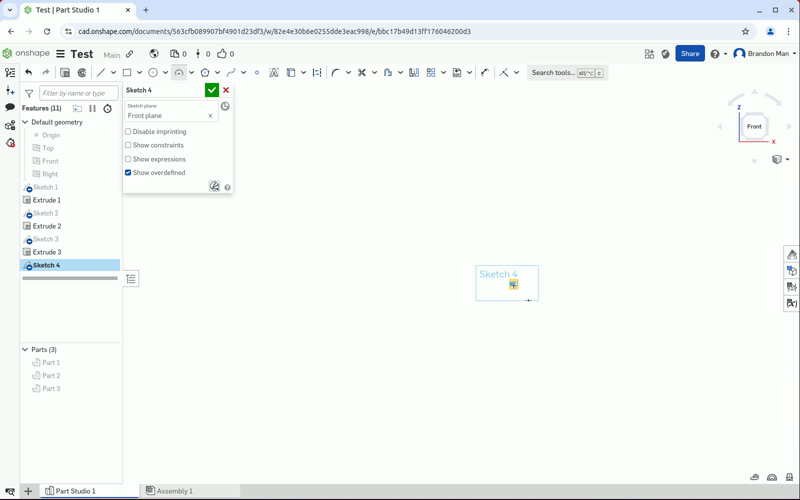
key_down(shift)
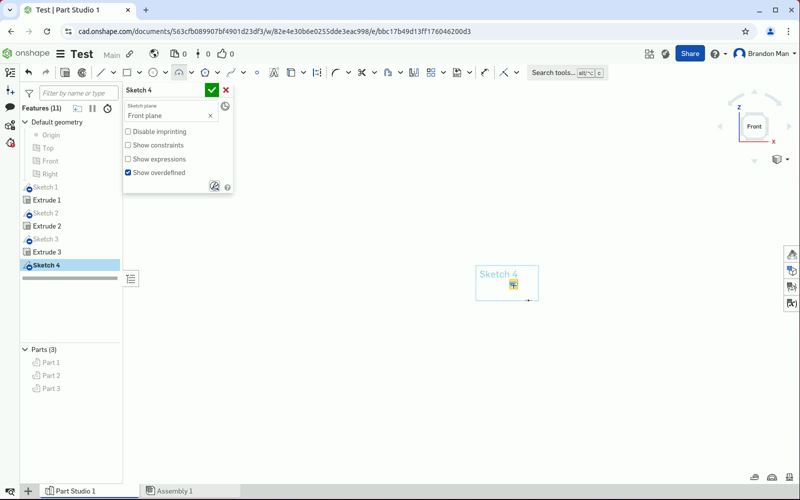
mouse_move(422, 284)
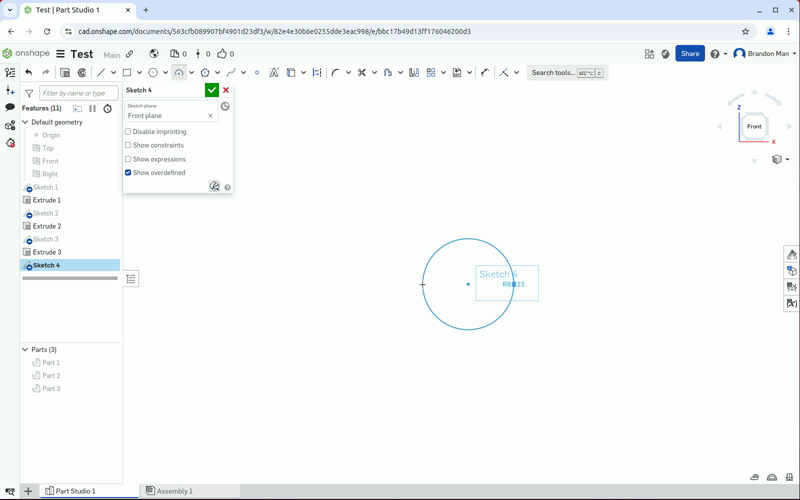
scroll(6)
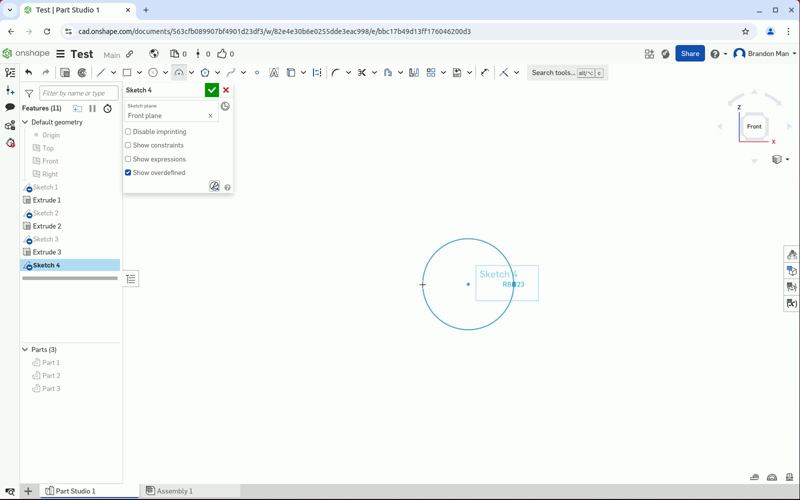
scroll(6)
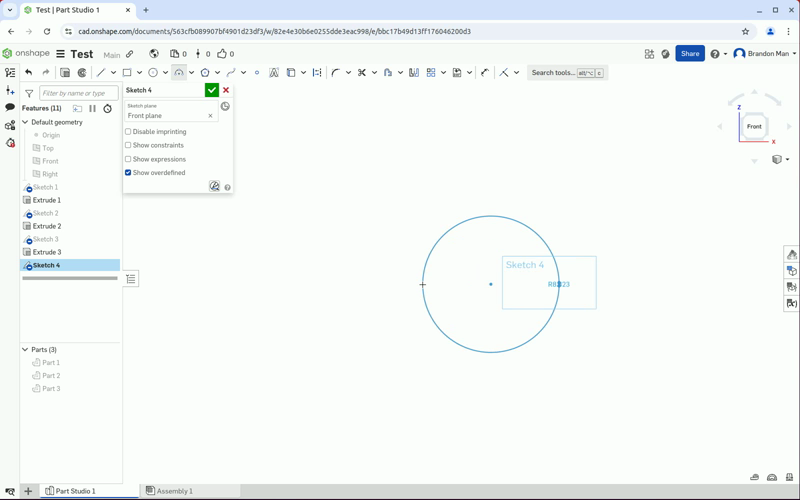
scroll(6)
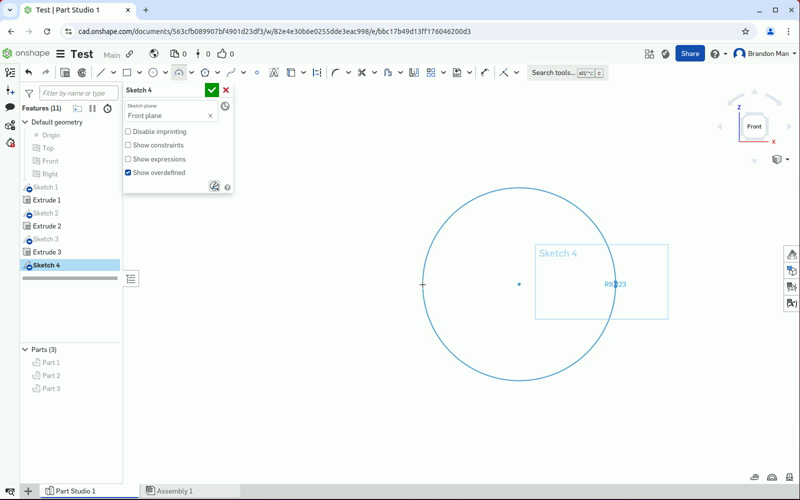
scroll(6)
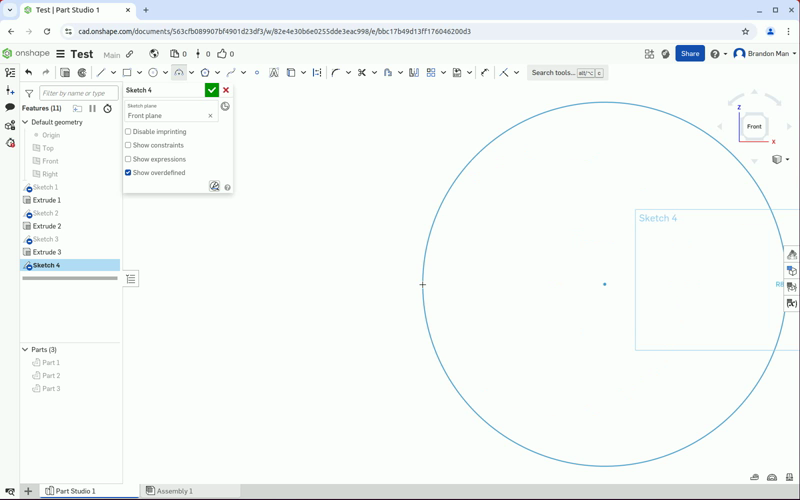
scroll(6)
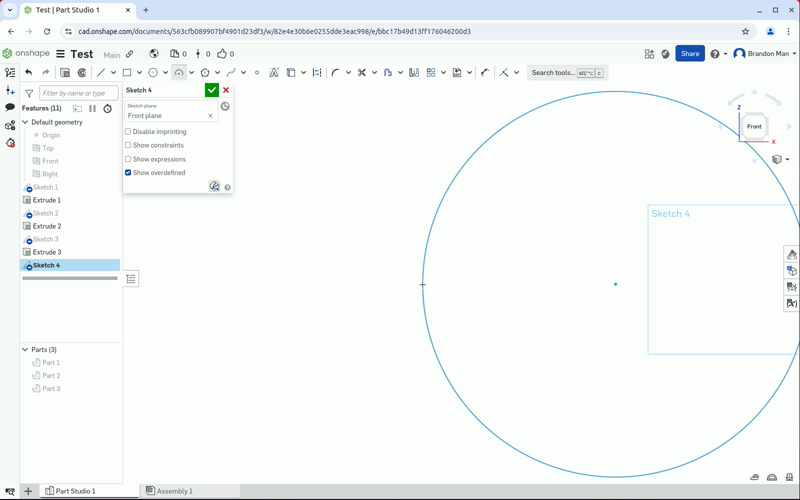
scroll(6)
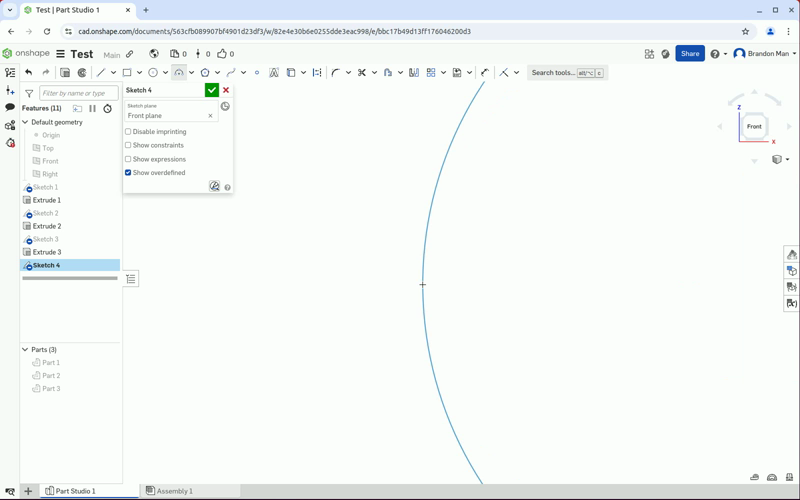
scroll(6)
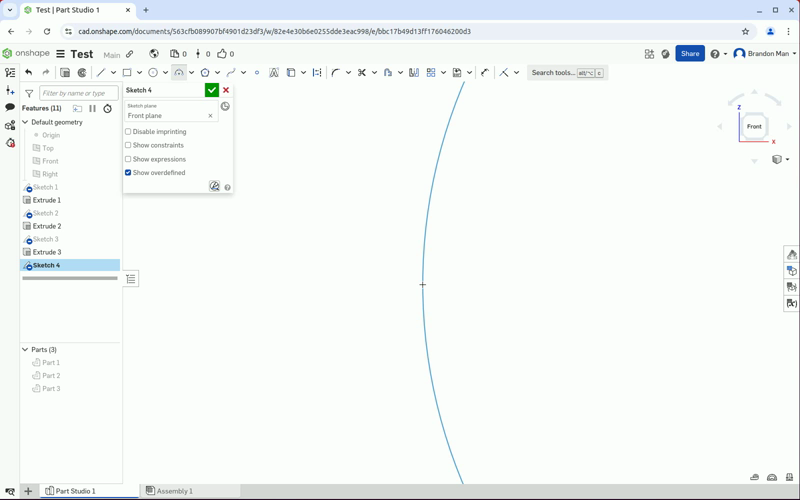
click(422, 284)
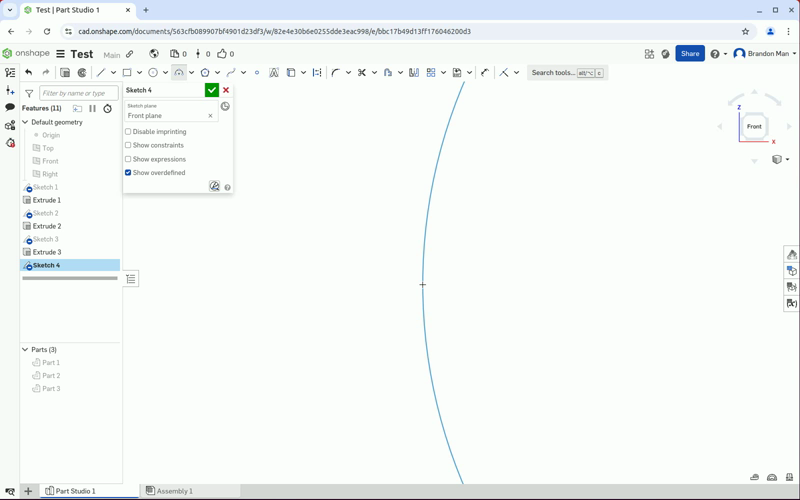
scroll(-6)
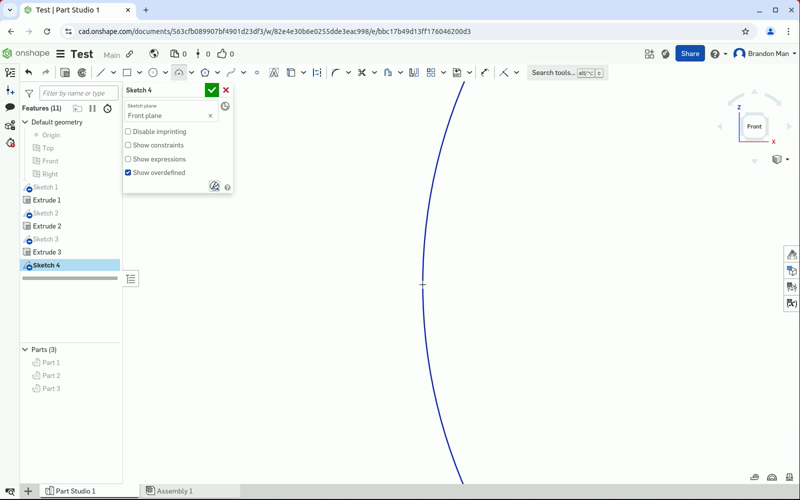
scroll(-6)
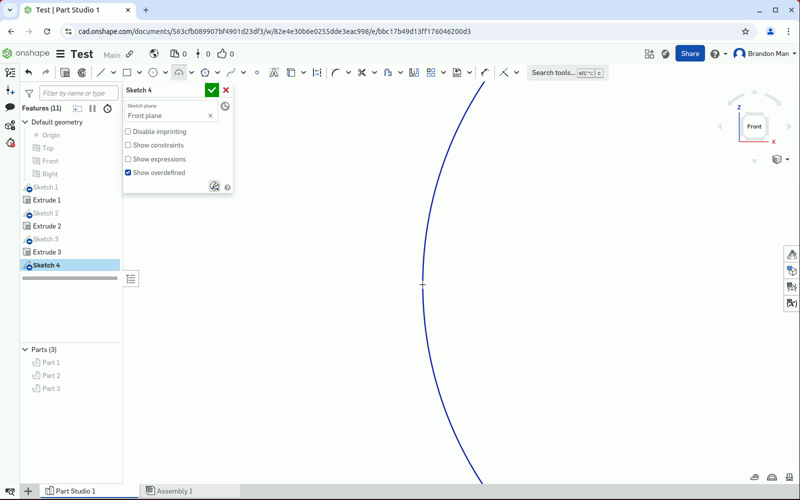
scroll(-6)
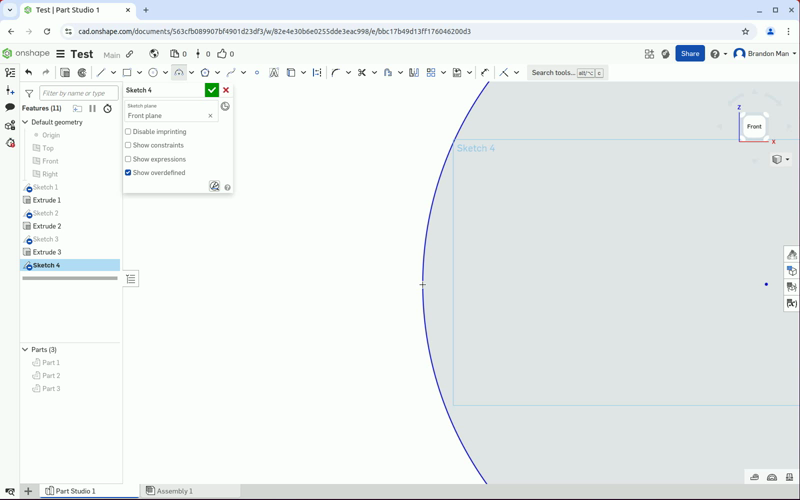
scroll(-6)
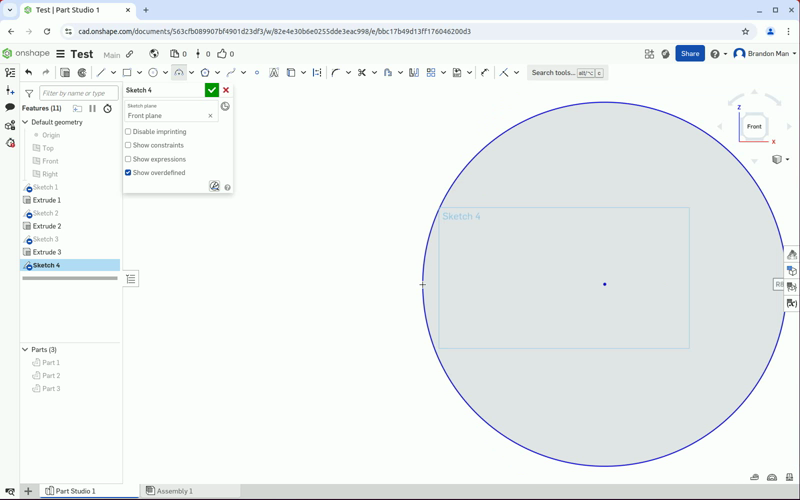
scroll(-6)
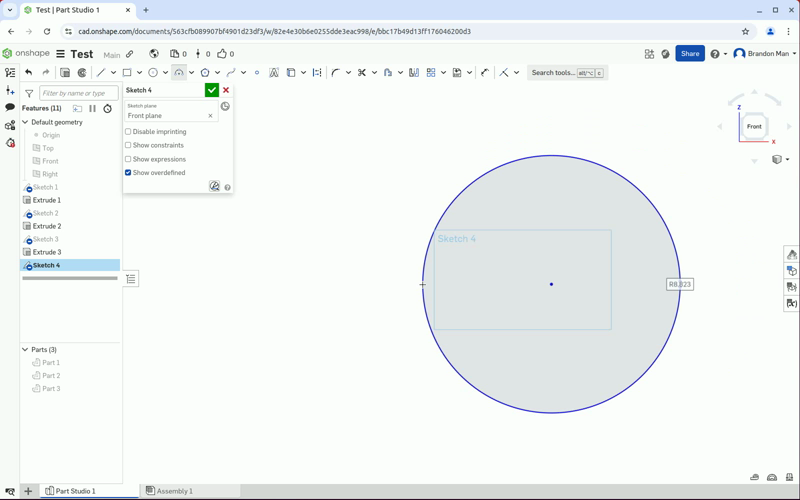
scroll(-6)
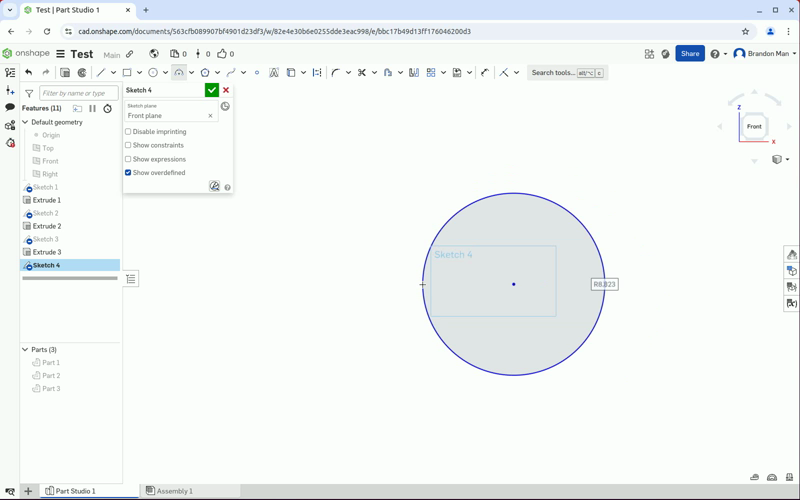
scroll(-6)
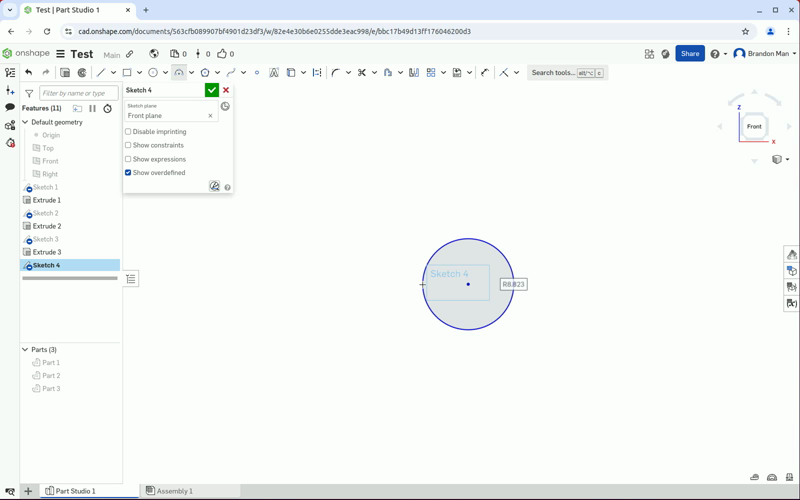
key_up(shift)
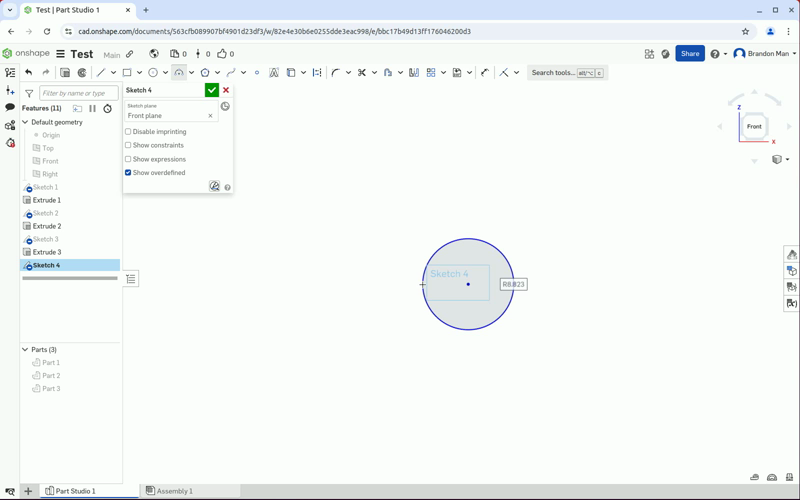
key(esc)
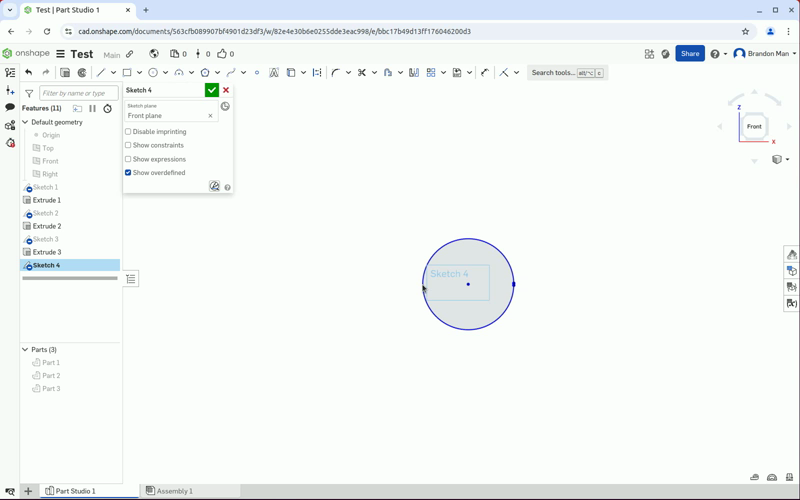
mouse_move(485, 309)
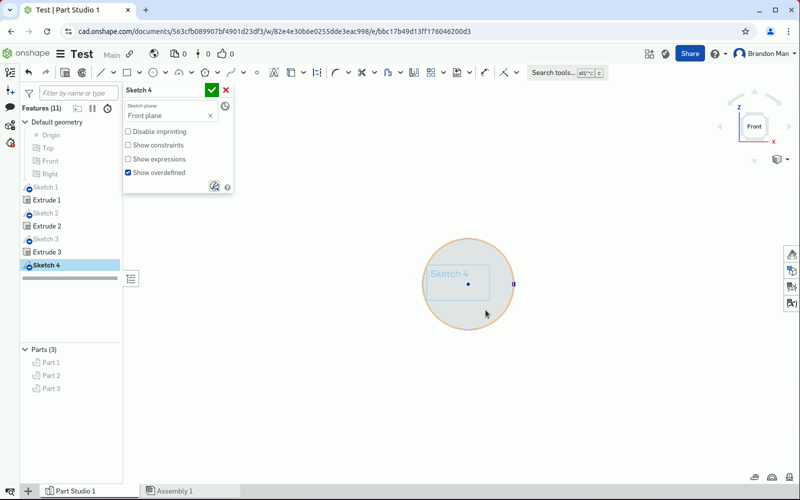
click(485, 309)
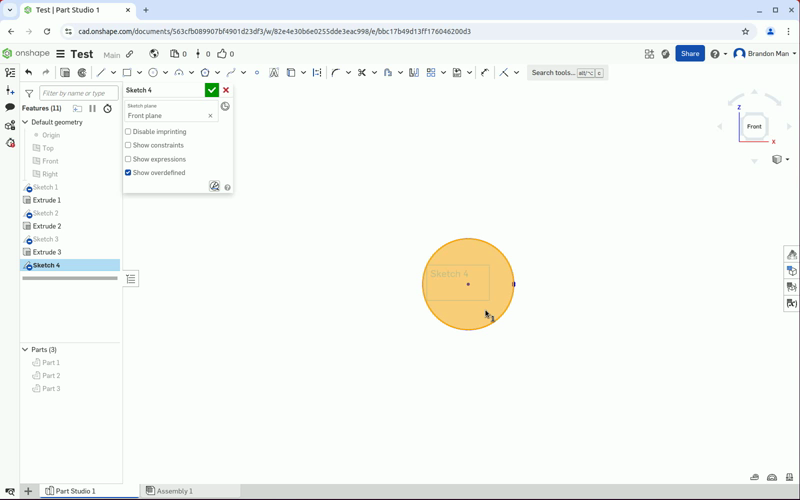
mouse_move(73, 352)
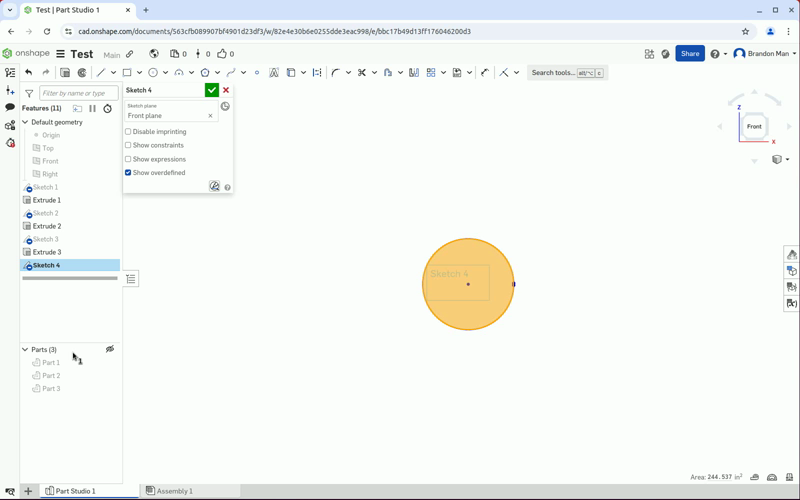
key(shift+y)
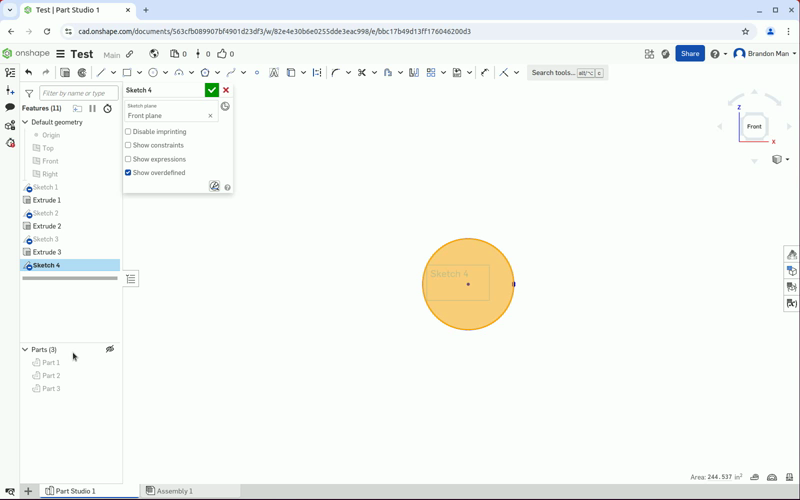
key(shift+e)
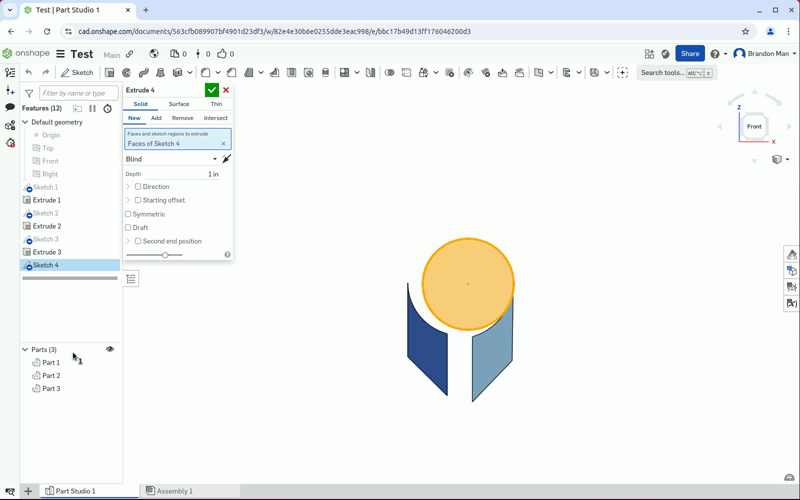
mouse_move(143, 106)
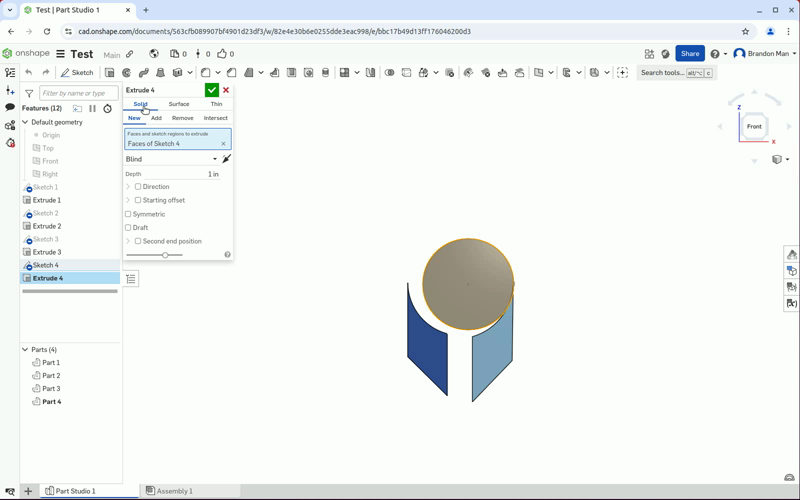
click(143, 106)
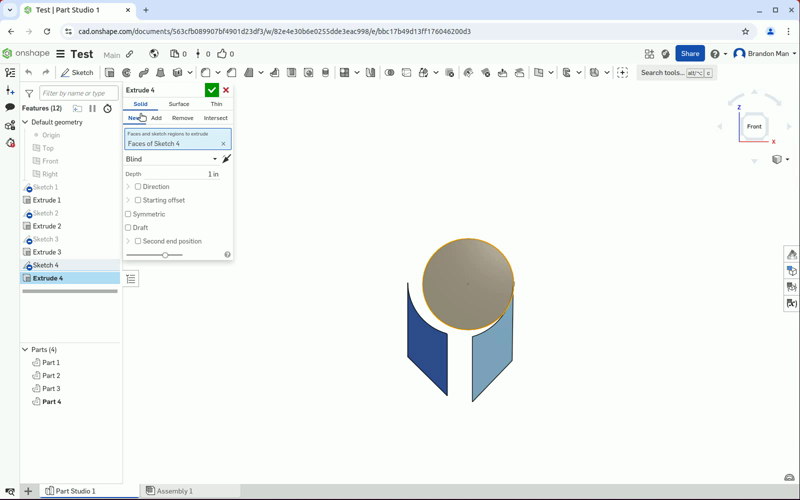
mouse_move(137, 120)
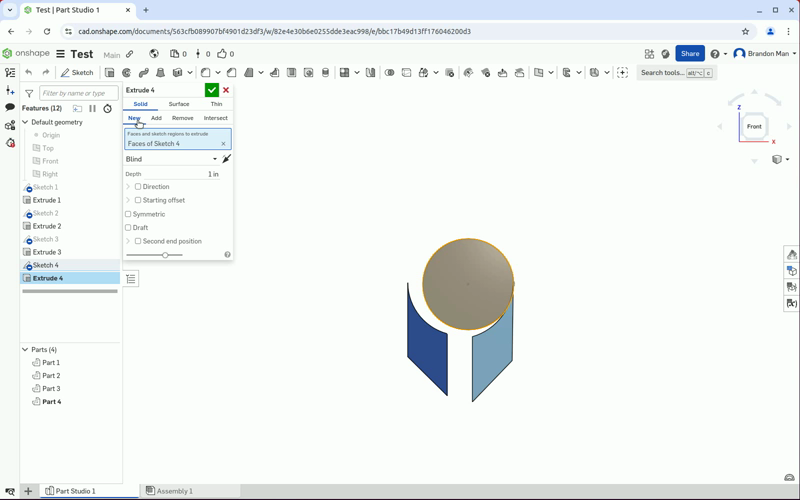
click(137, 120)
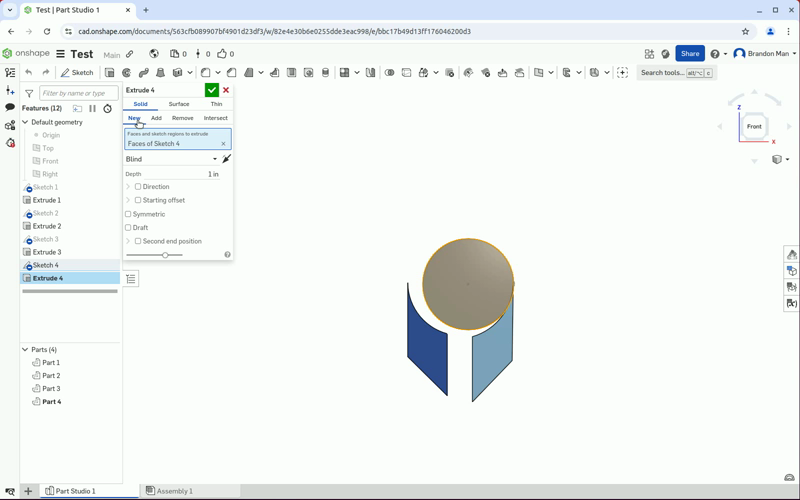
key(tab, 4)
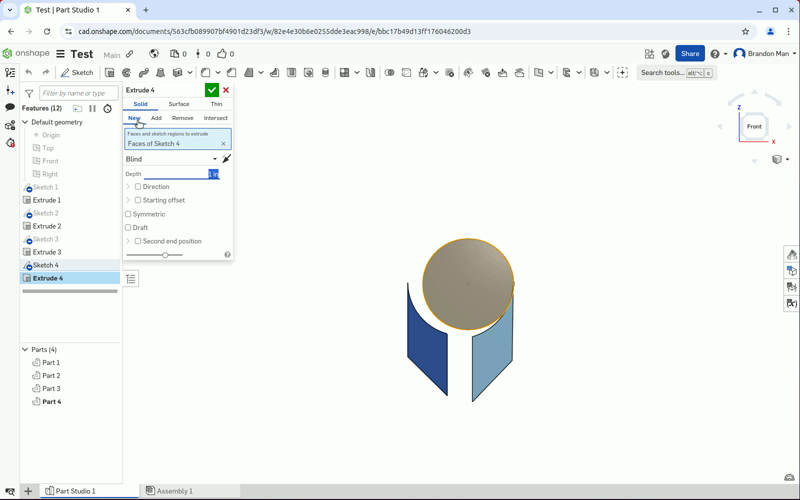
text(1.444)
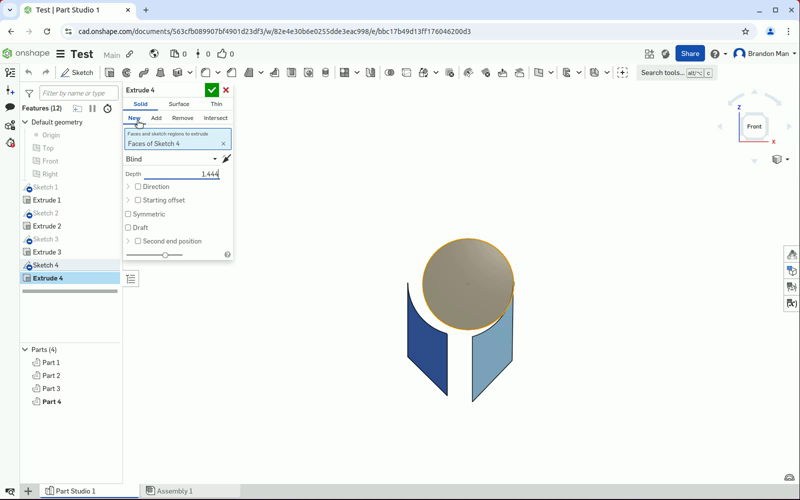
key(enter)
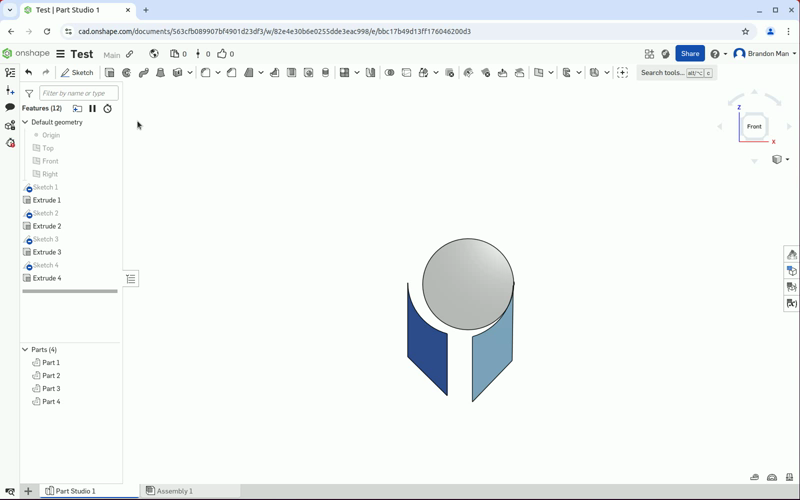
key(shift+h)
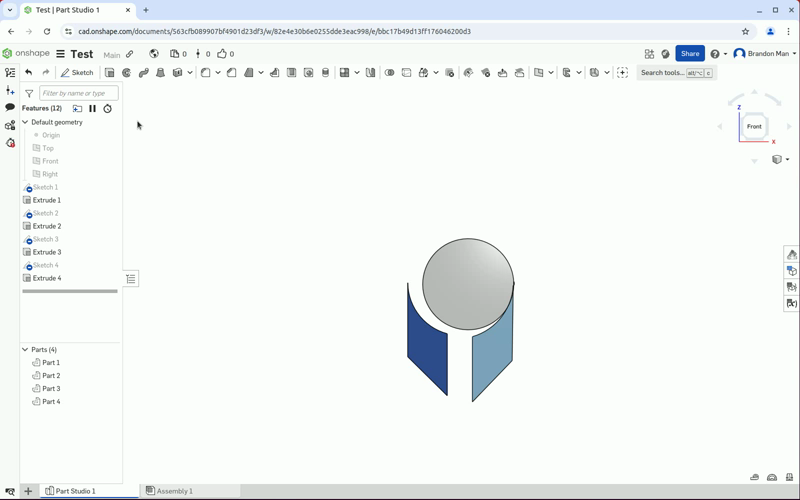
key(shift+h)
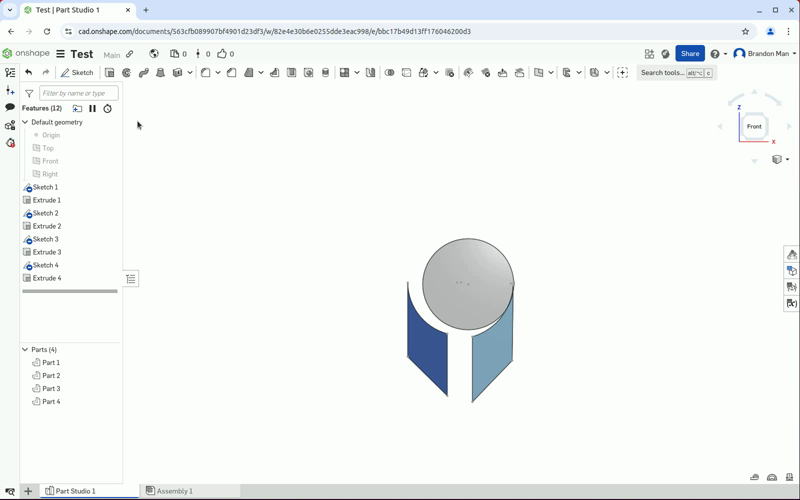
key(shift+7)
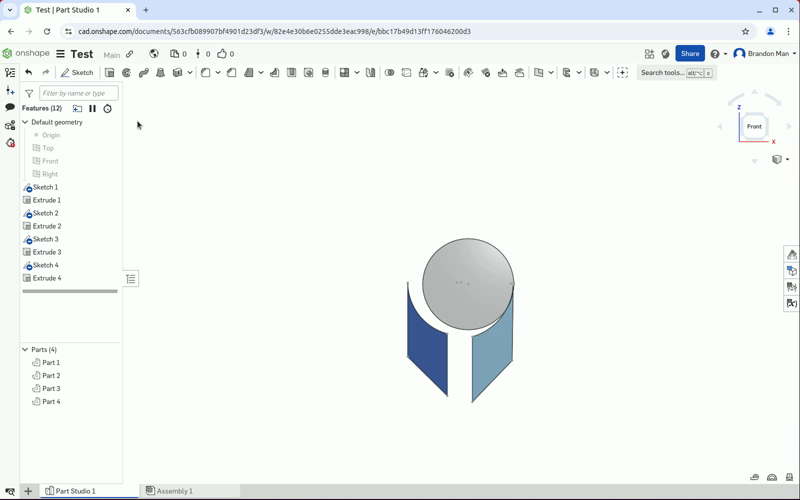
key(left, 2)
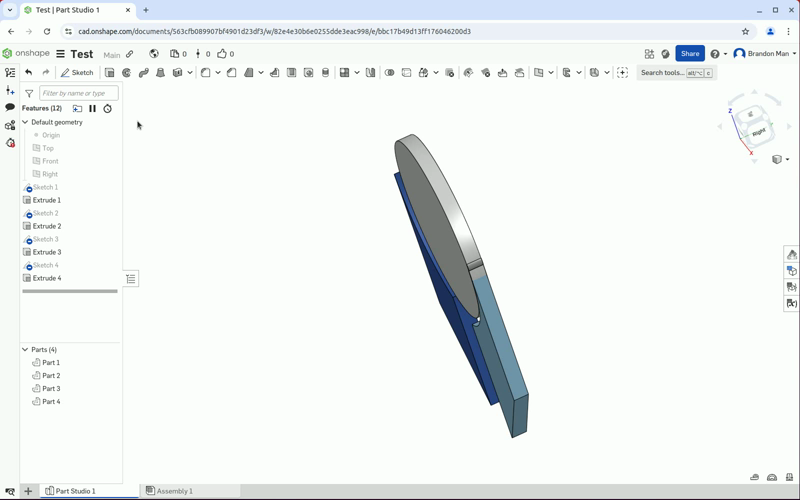
key(down, 2)
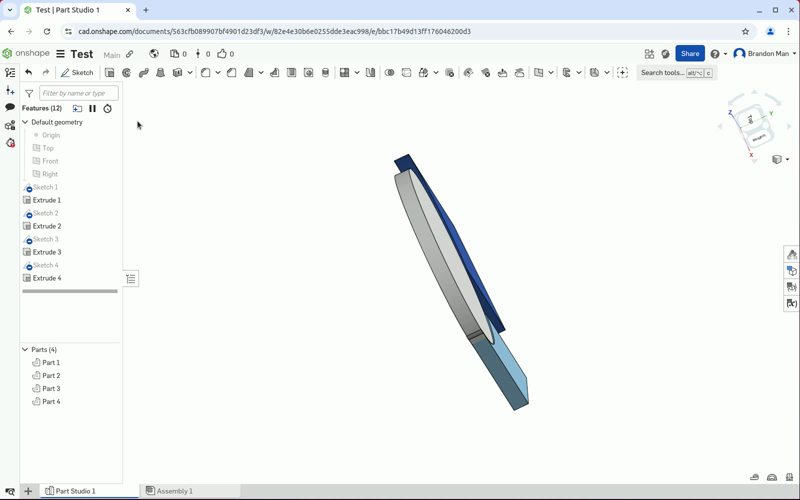
key(up, 2)
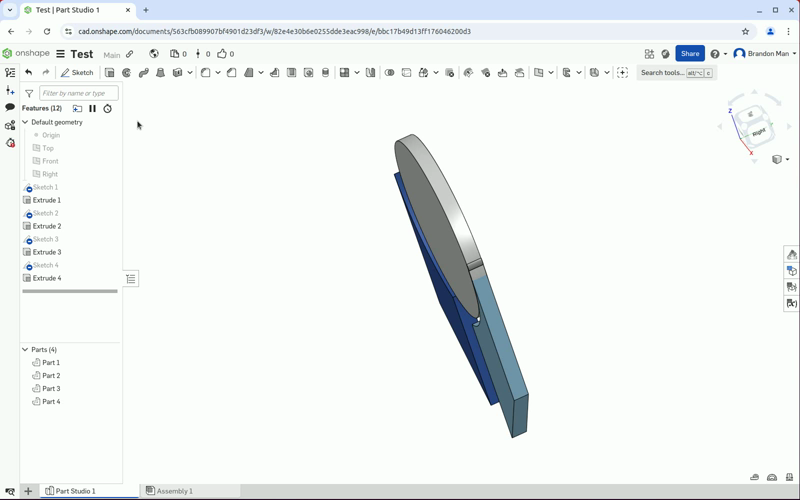
key(right, 2)
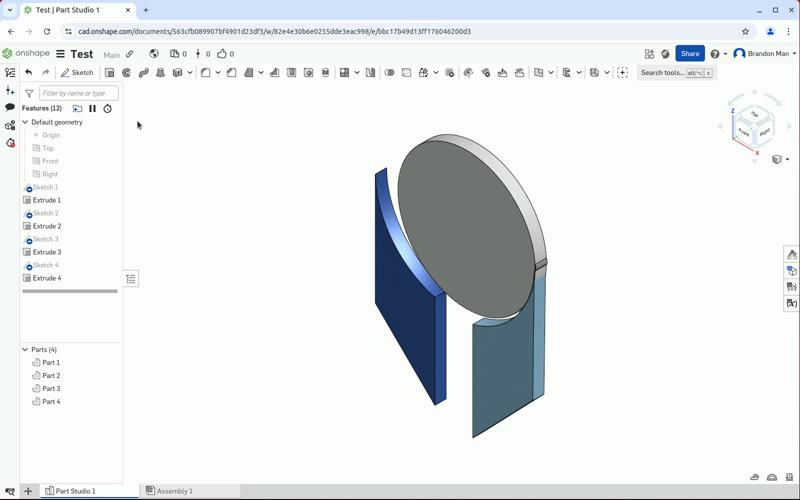
mouse_move(73, 189)
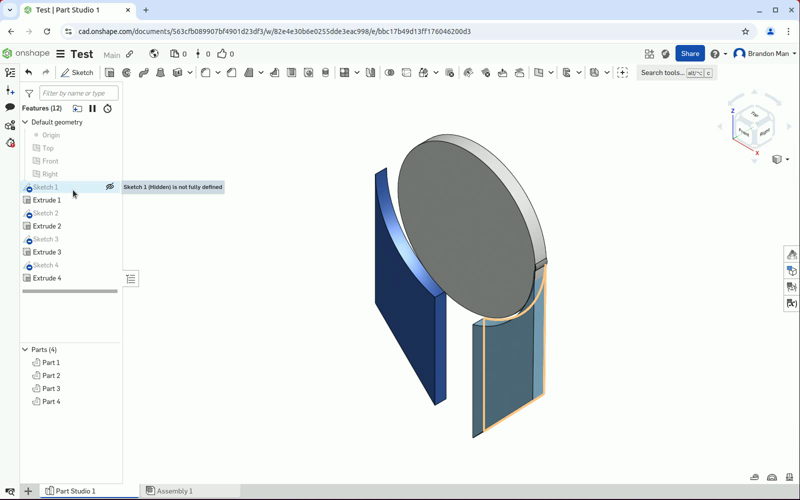
click(73, 189)